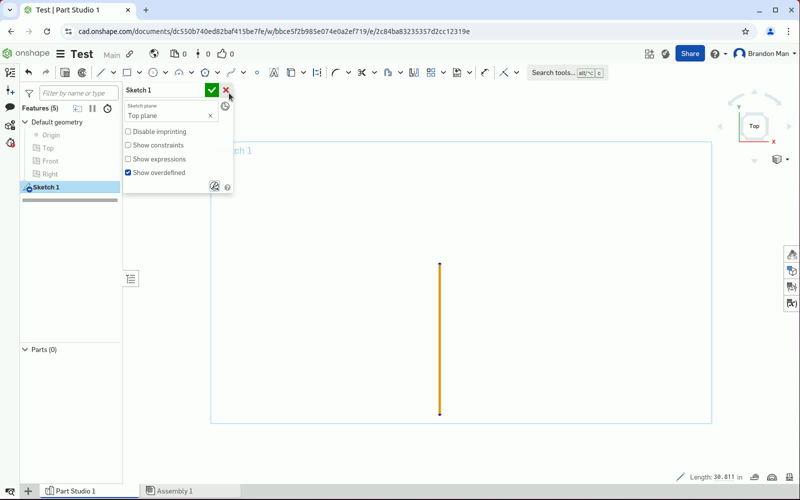
key(shift+h)
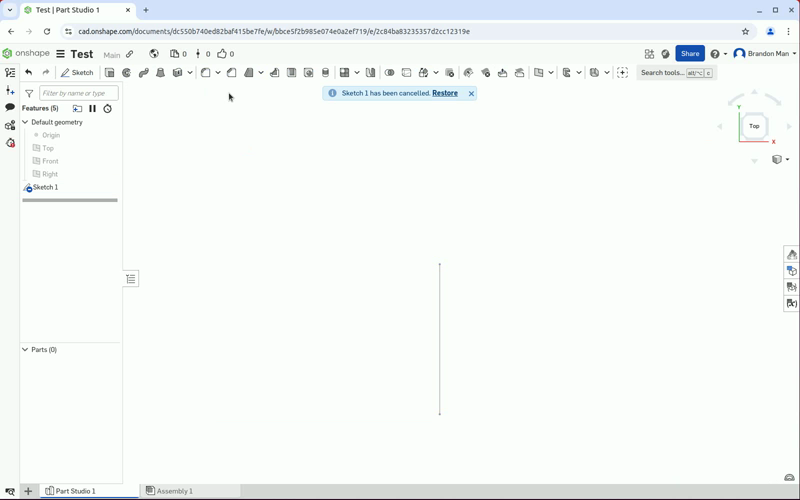
key(shift+s)
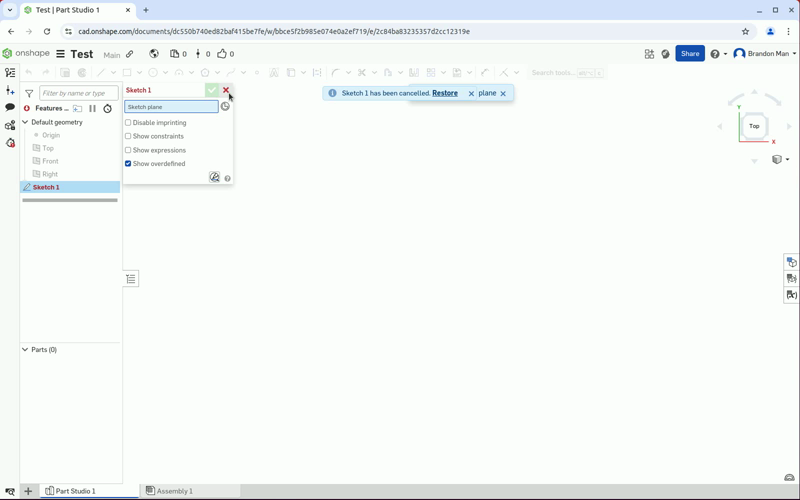
mouse_move(73, 150)
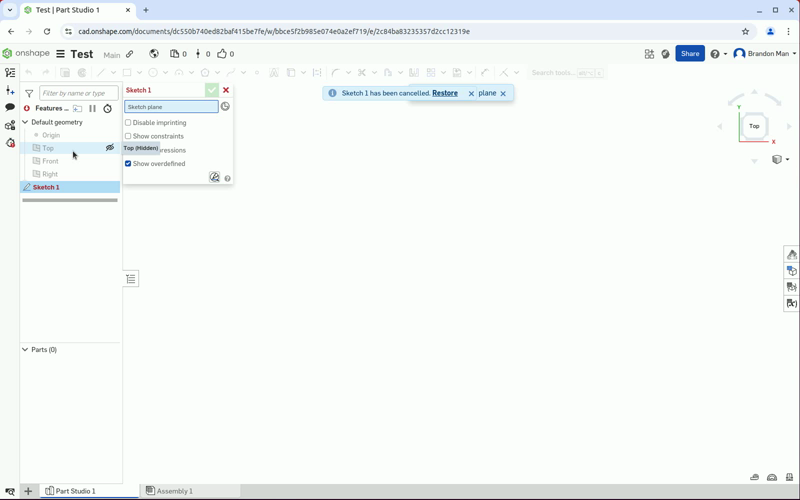
click(73, 150)
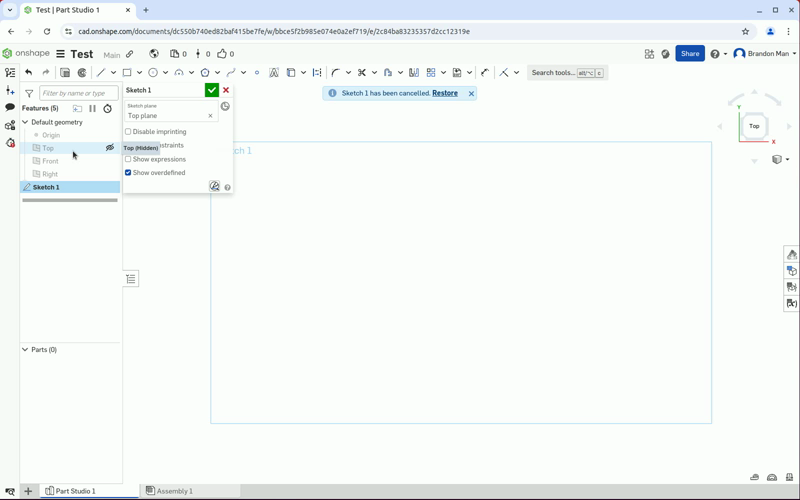
mouse_move(73, 352)
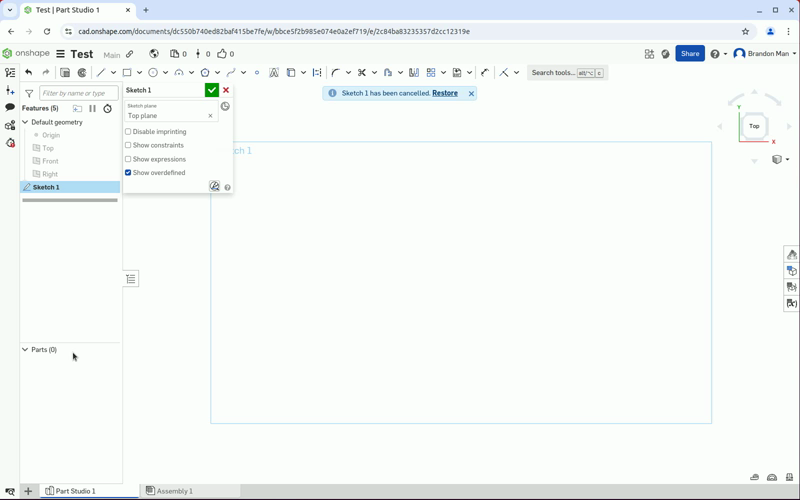
key(y)
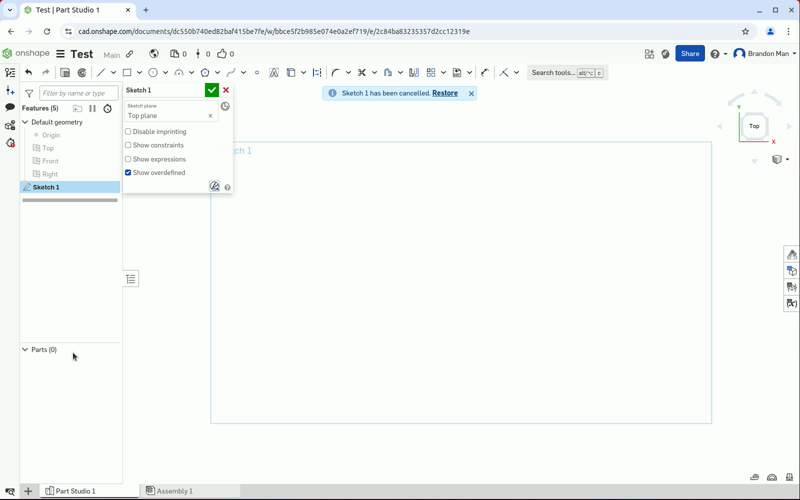
key(l)
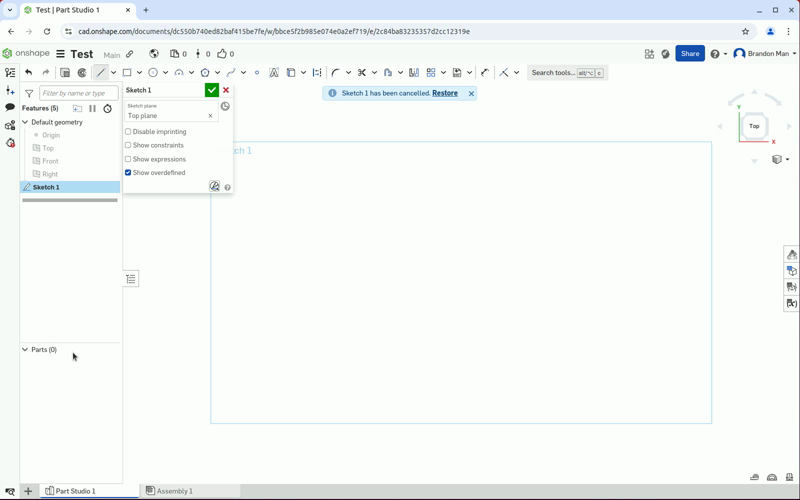
key_down(shift)
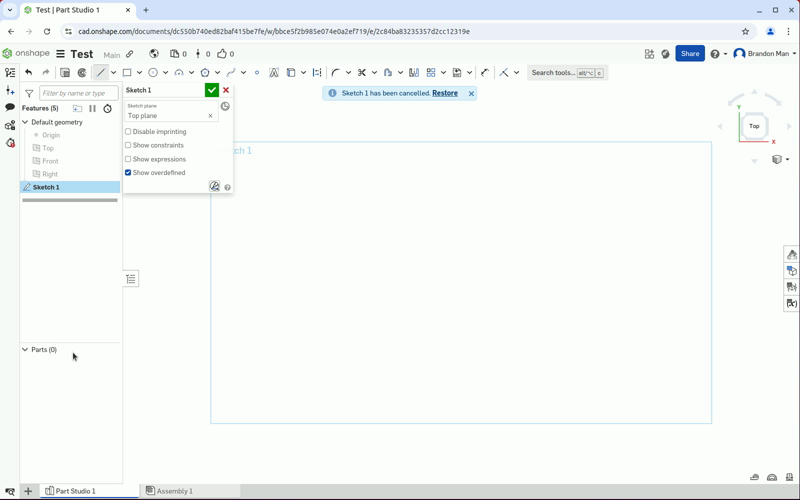
mouse_move(348, 389)
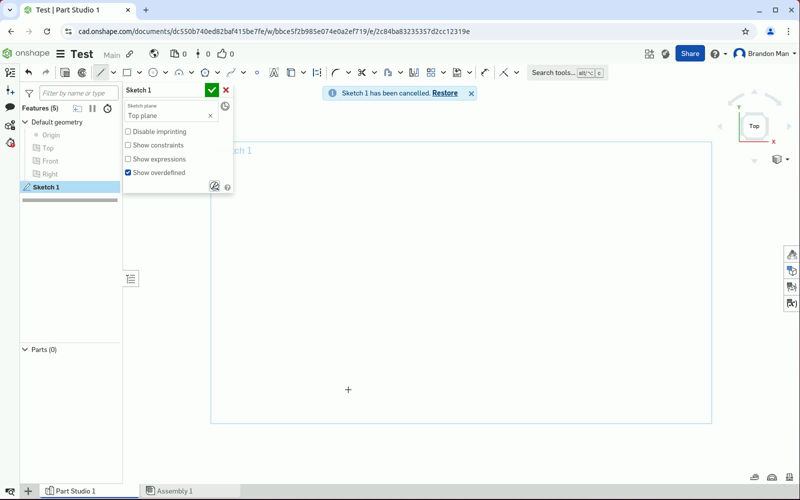
click(348, 389)
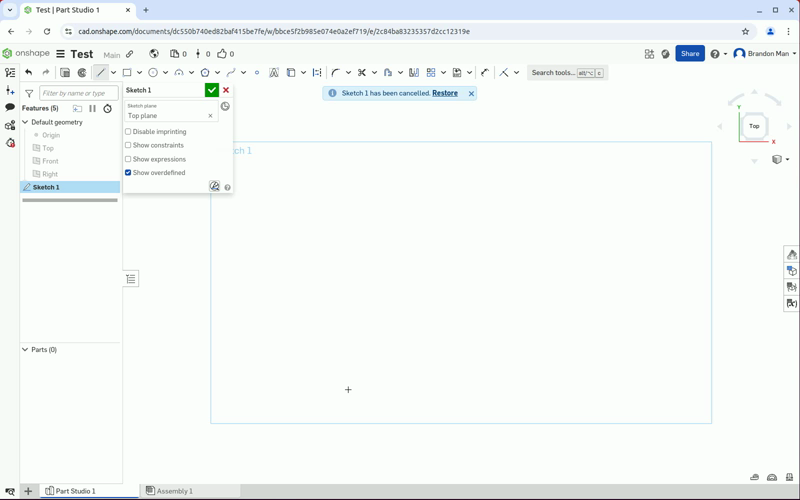
key_up(shift)
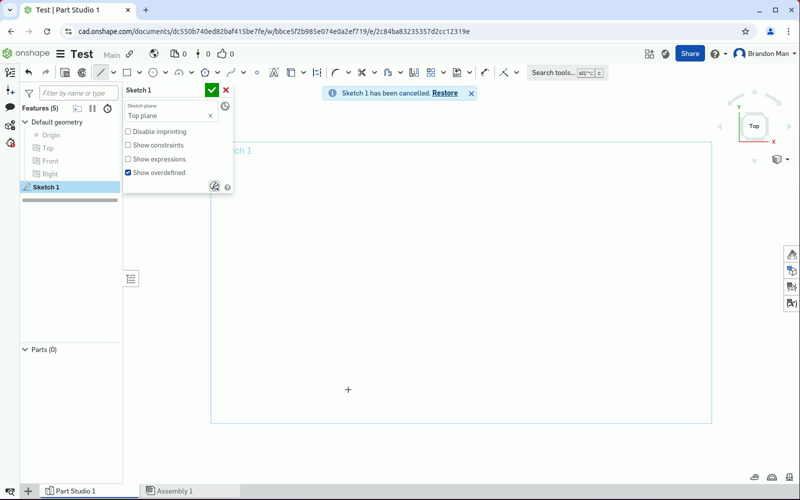
key_down(shift)
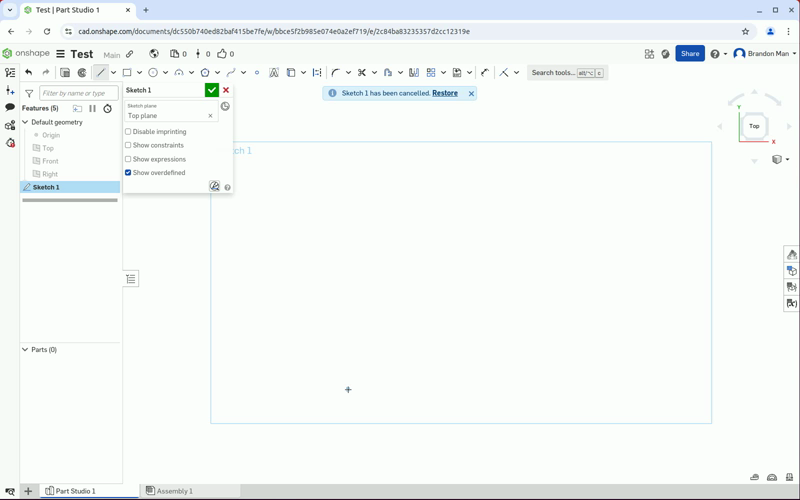
mouse_move(460, 389)
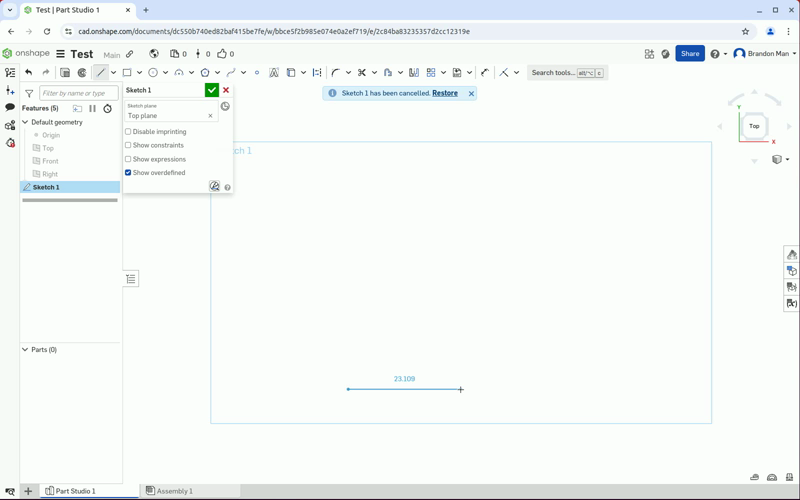
click(460, 389)
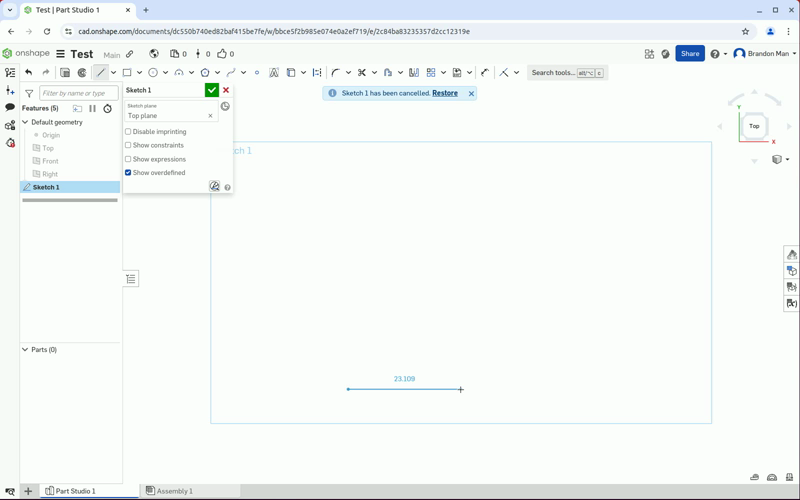
key_up(shift)
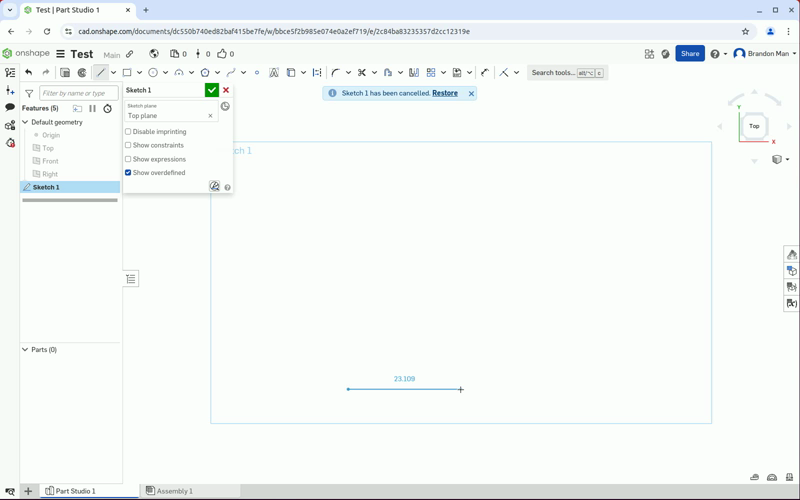
key_down(shift)
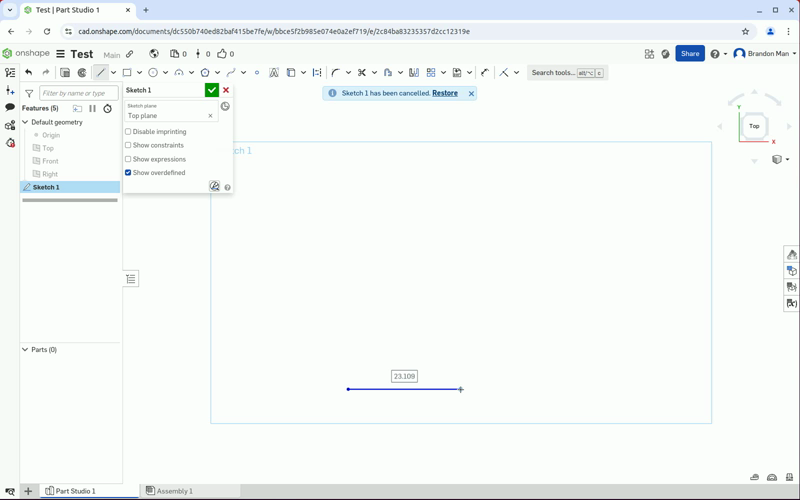
mouse_move(460, 282)
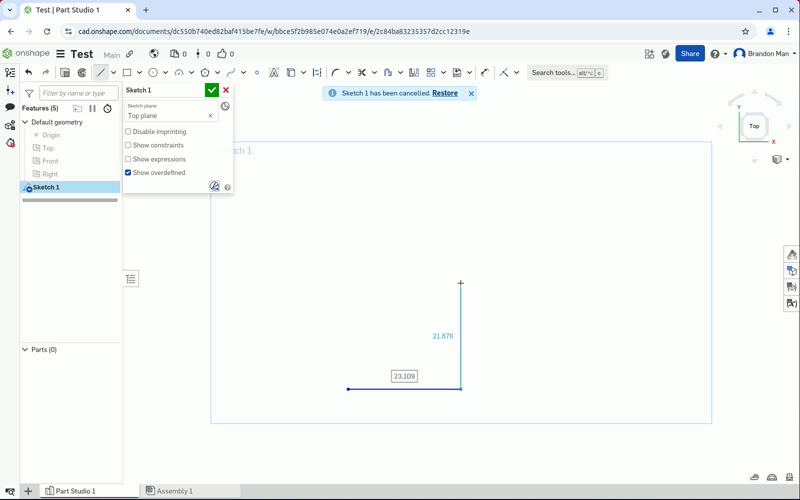
click(460, 282)
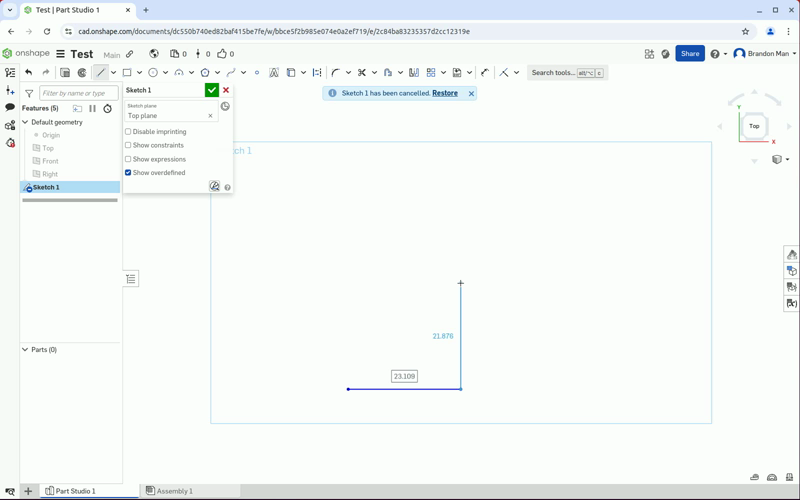
key_up(shift)
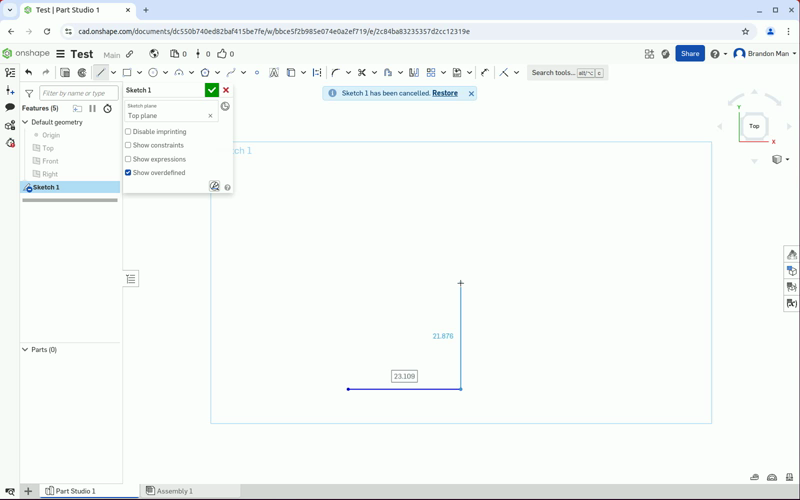
key_down(shift)
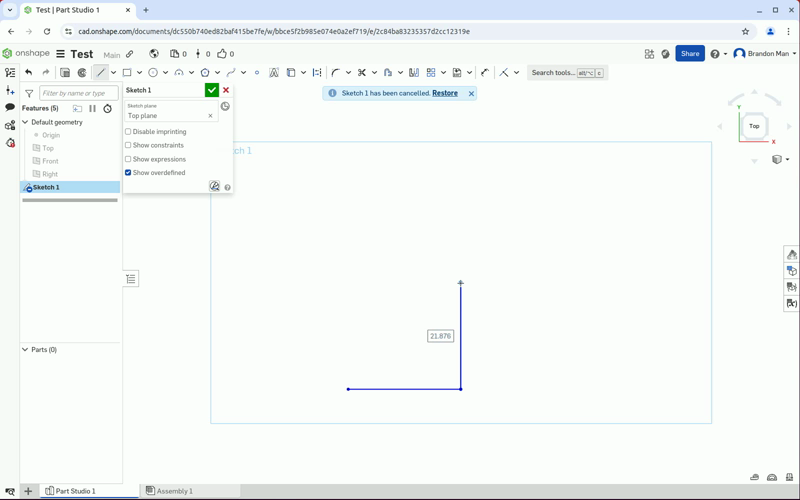
mouse_move(348, 282)
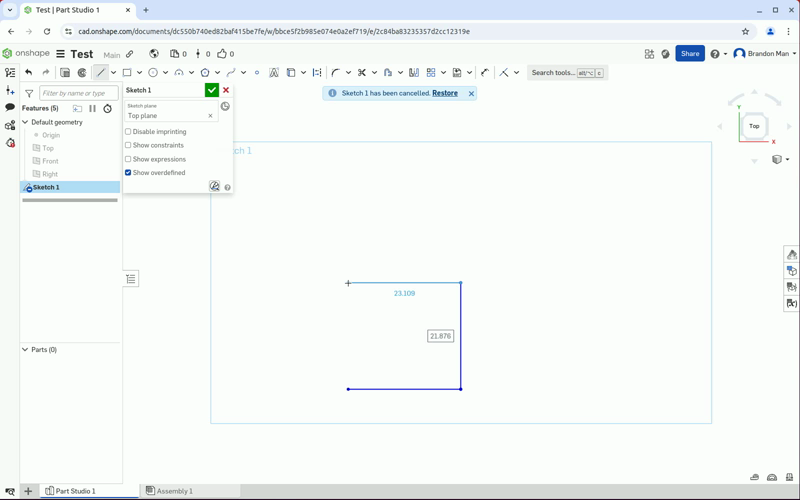
click(348, 282)
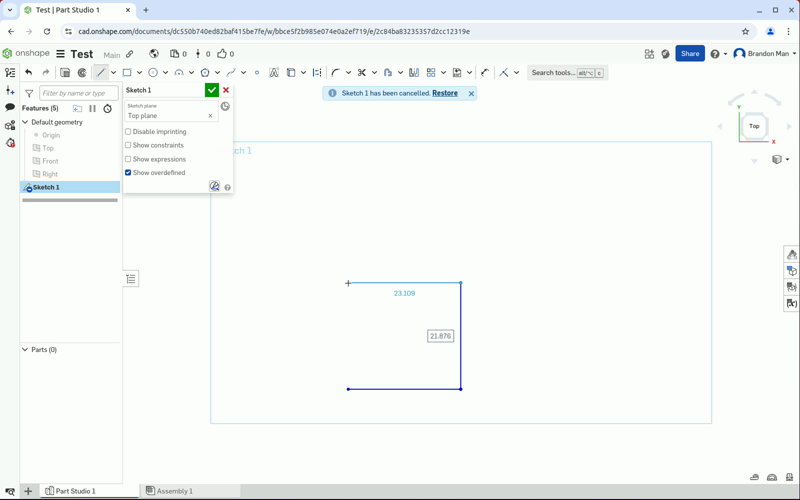
key_up(shift)
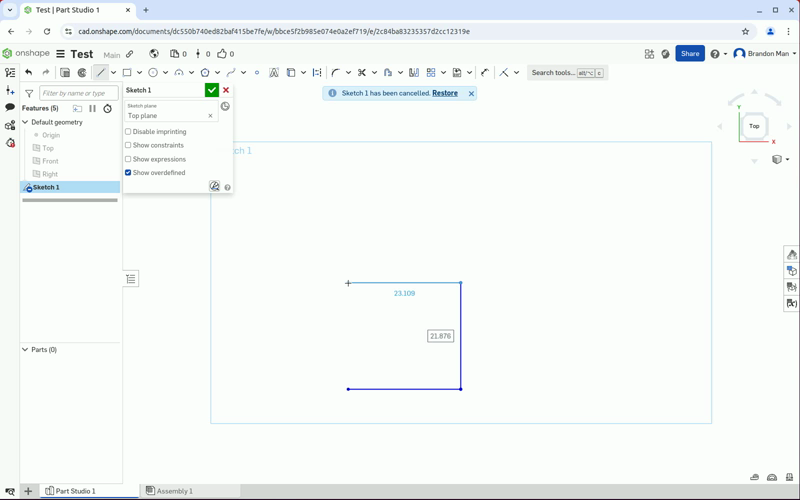
key_down(shift)
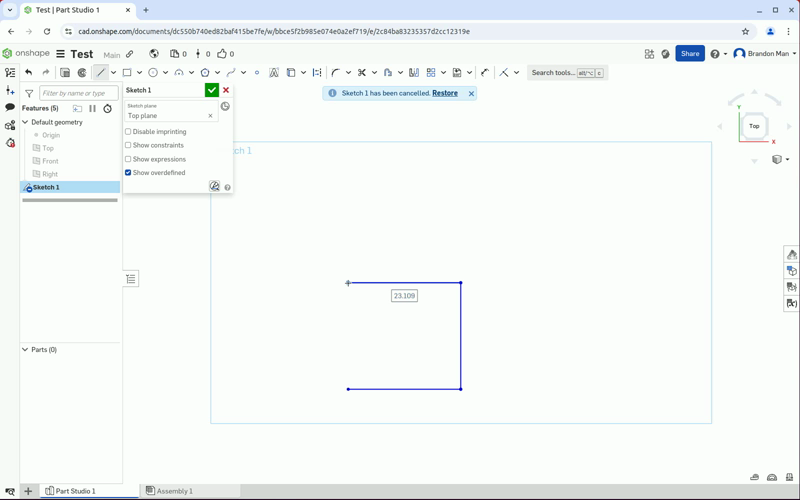
mouse_move(348, 389)
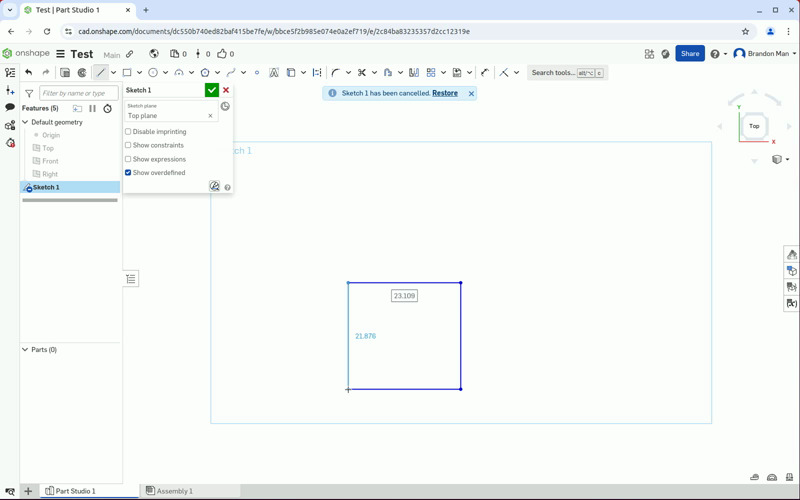
key_up(shift)
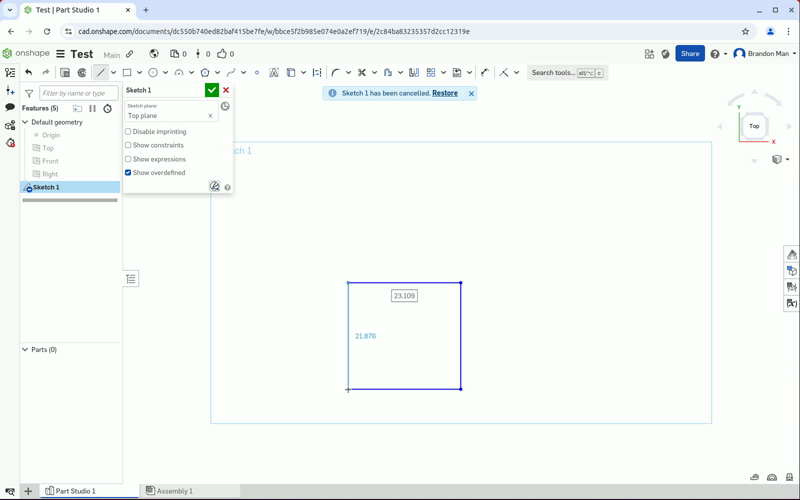
click(348, 389)
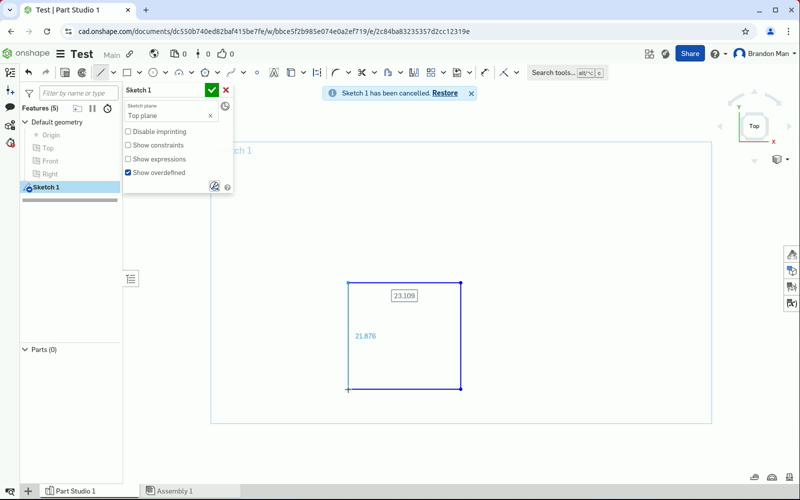
key(esc)
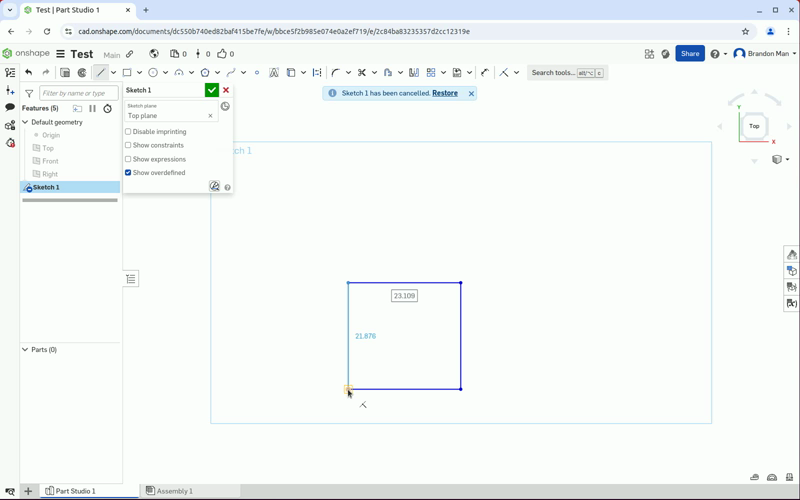
mouse_move(447, 357)
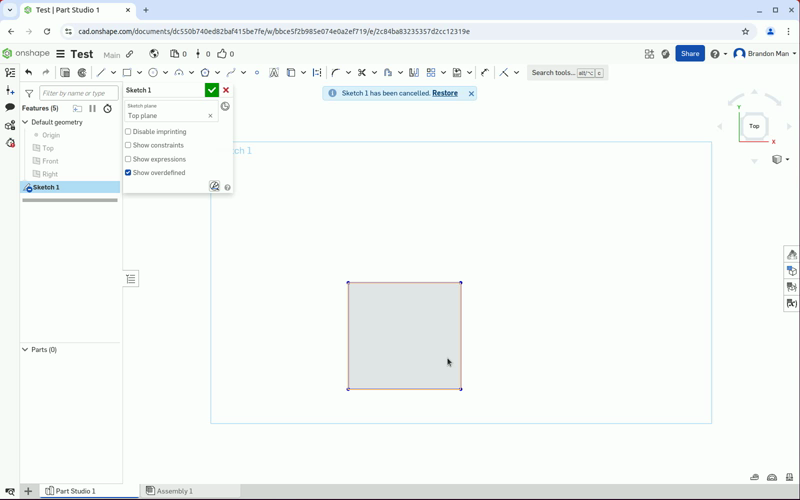
click(447, 357)
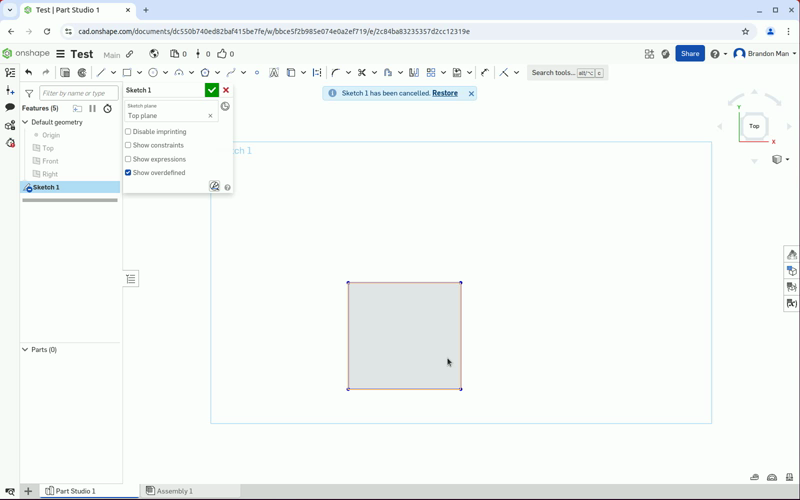
mouse_move(73, 352)
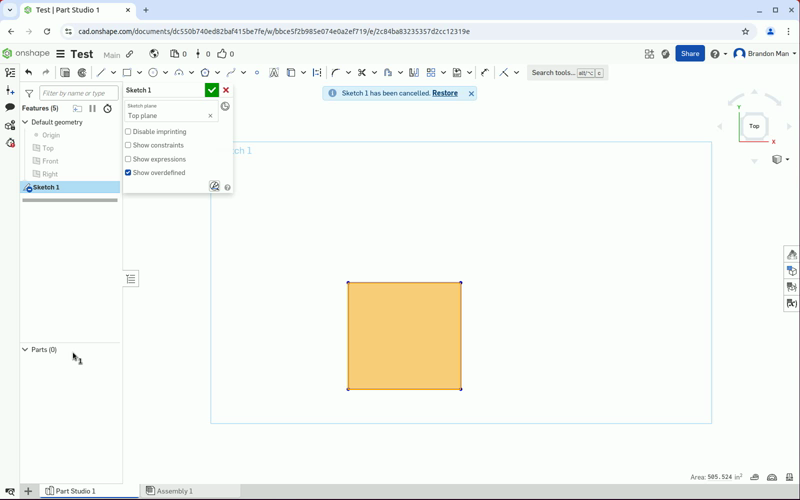
key(shift+y)
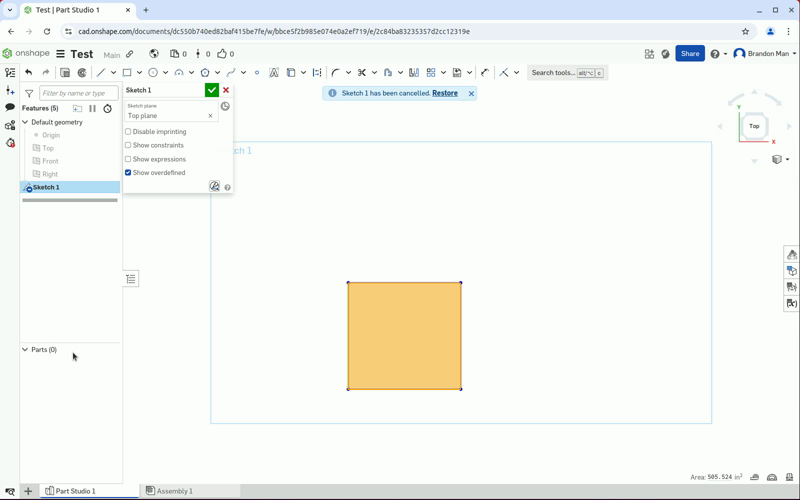
key(shift+e)
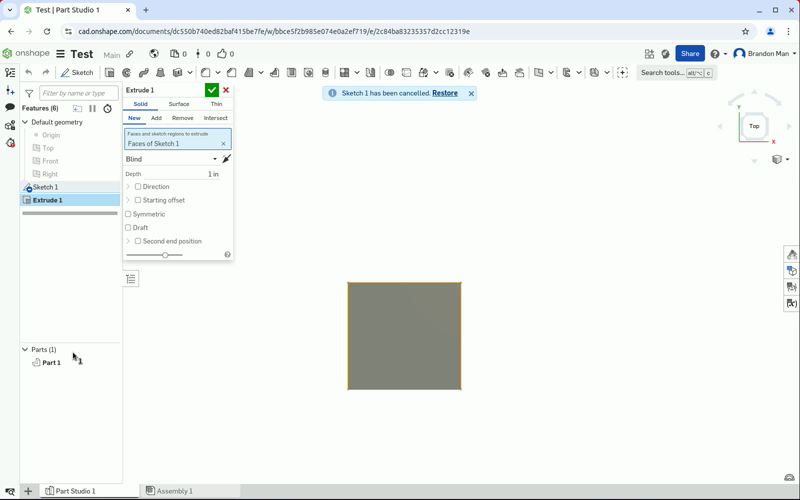
mouse_move(143, 106)
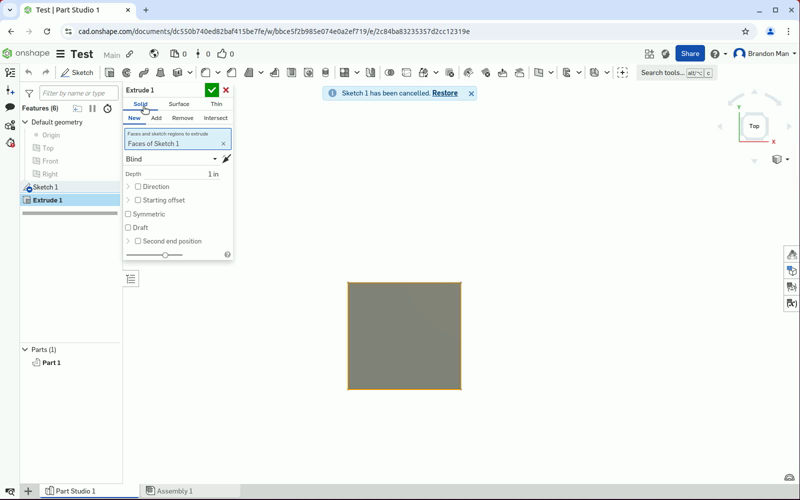
click(143, 106)
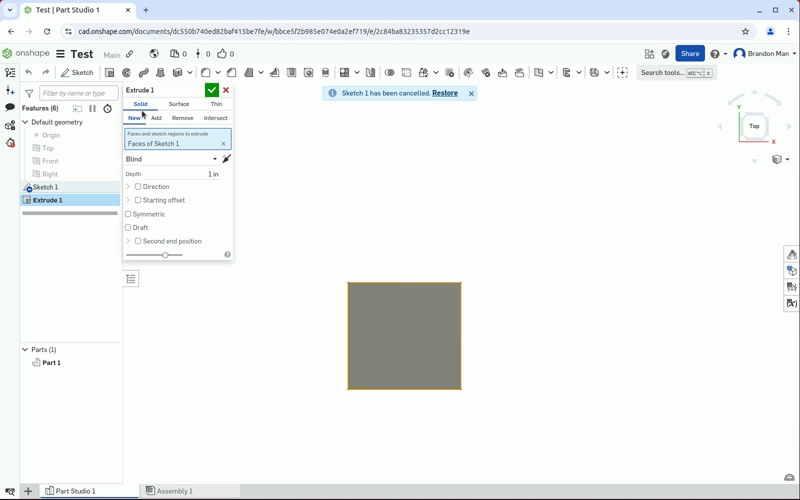
mouse_move(137, 120)
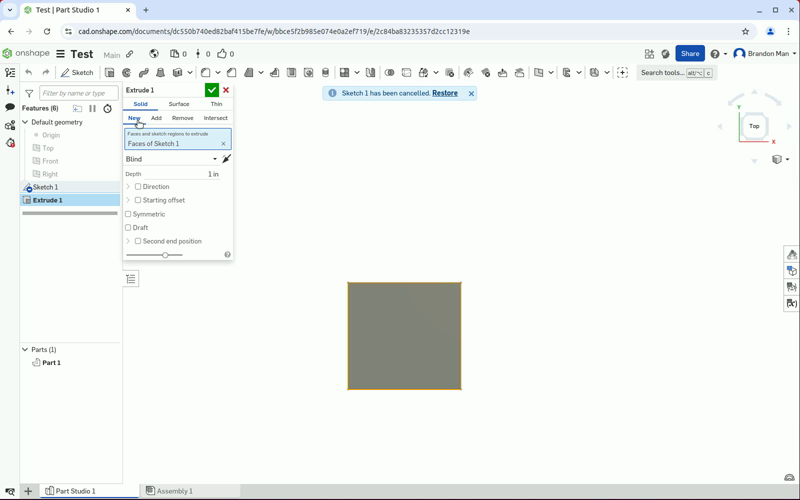
click(137, 120)
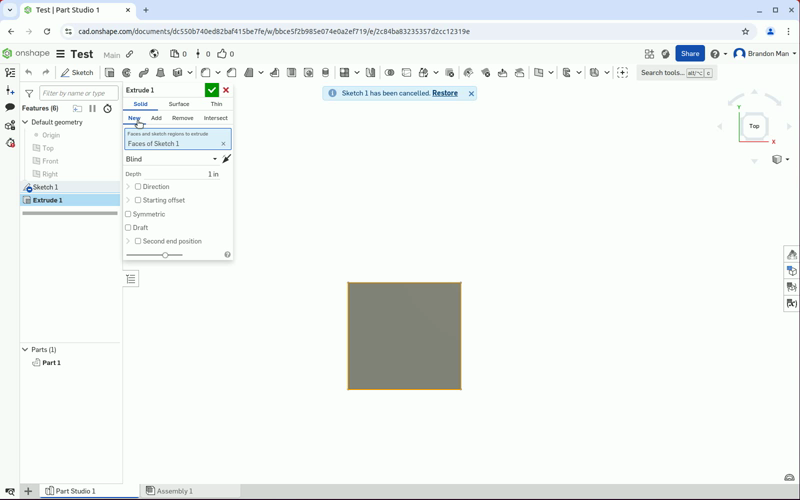
key(tab, 4)
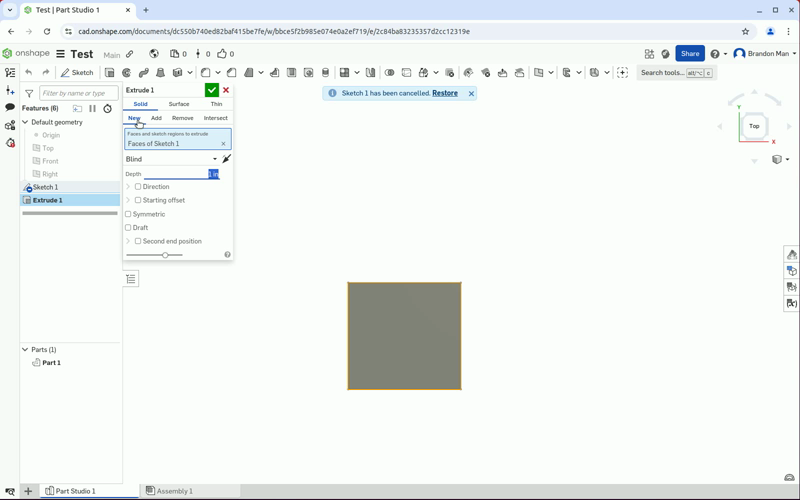
text(0.481)
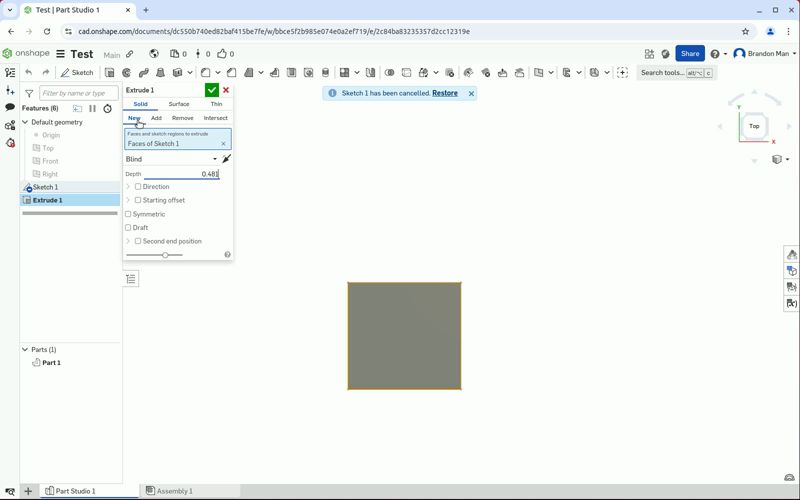
key(enter)
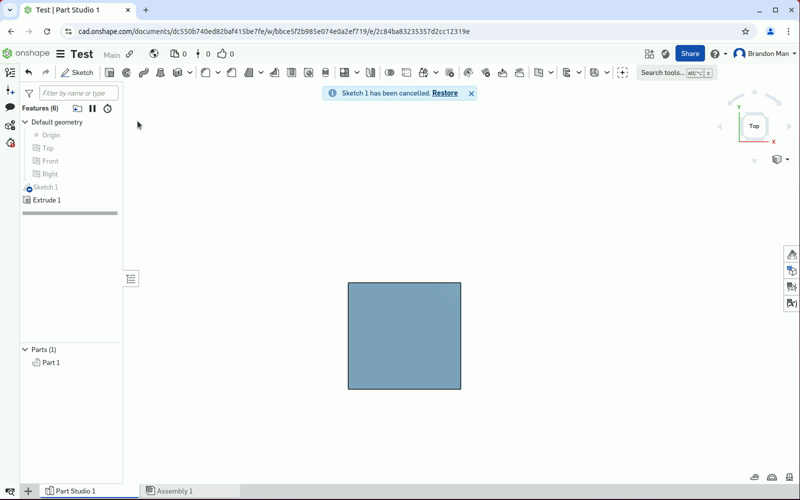
key(shift+h)
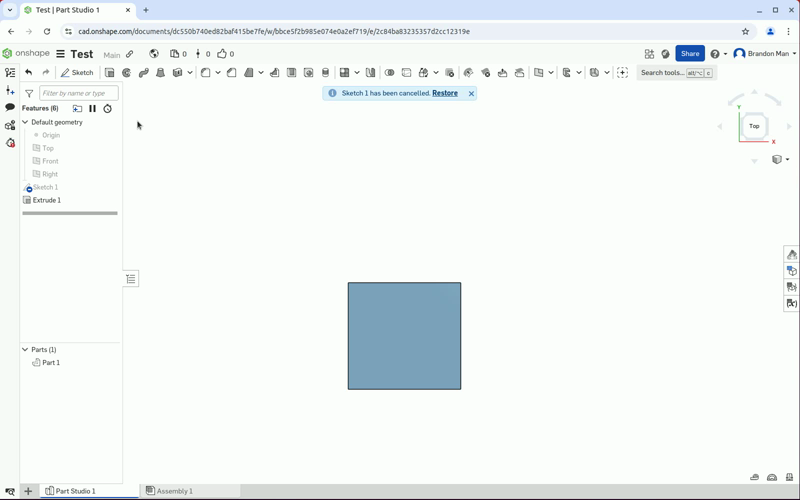
key(shift+h)
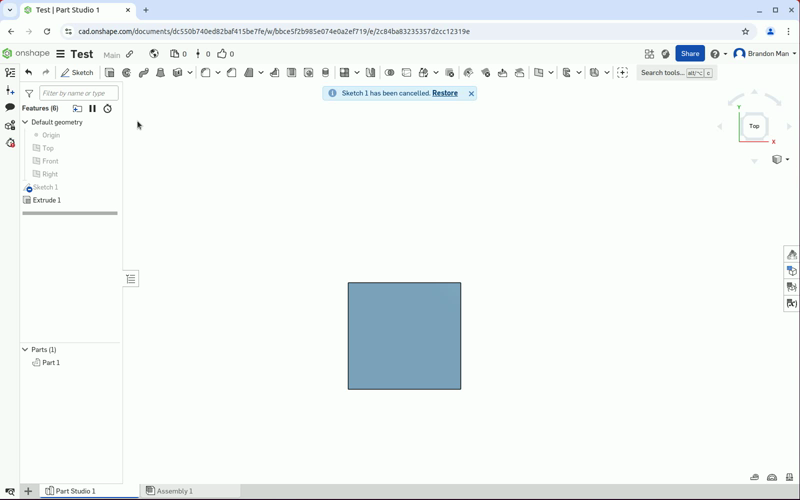
mouse_move(73, 189)
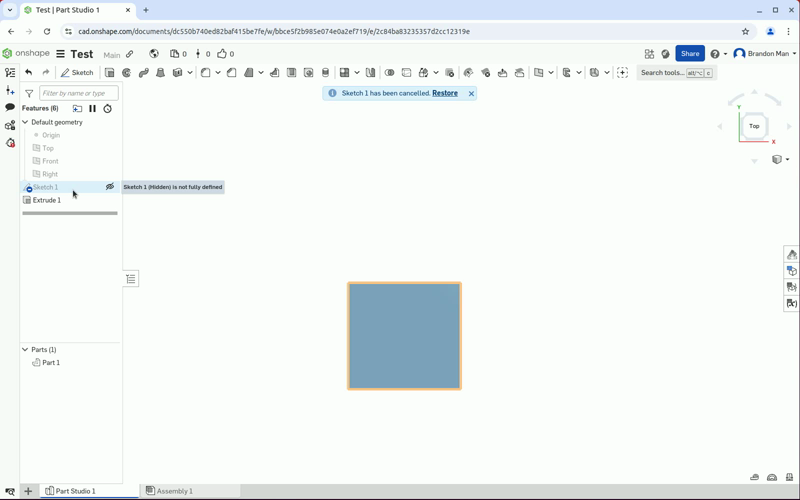
click(73, 189)
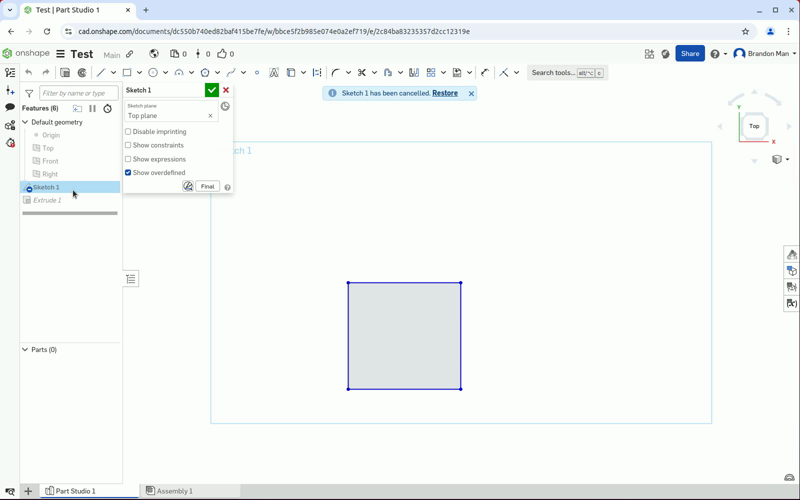
mouse_move(229, 92)
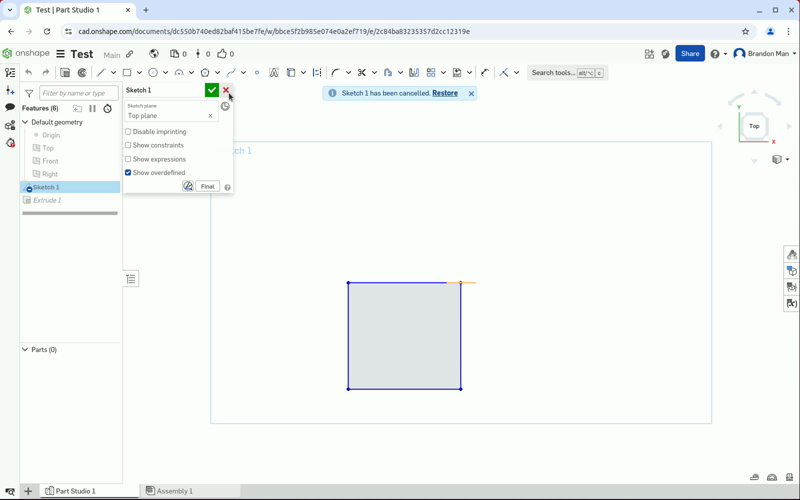
click(229, 92)
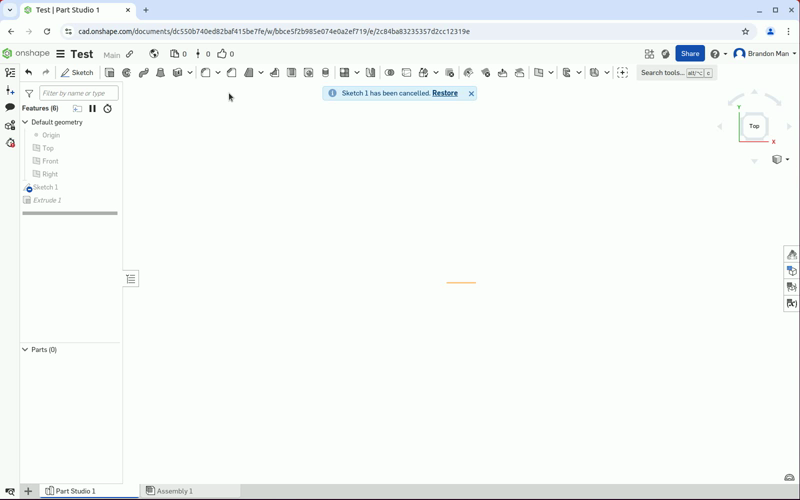
mouse_move(541, 75)
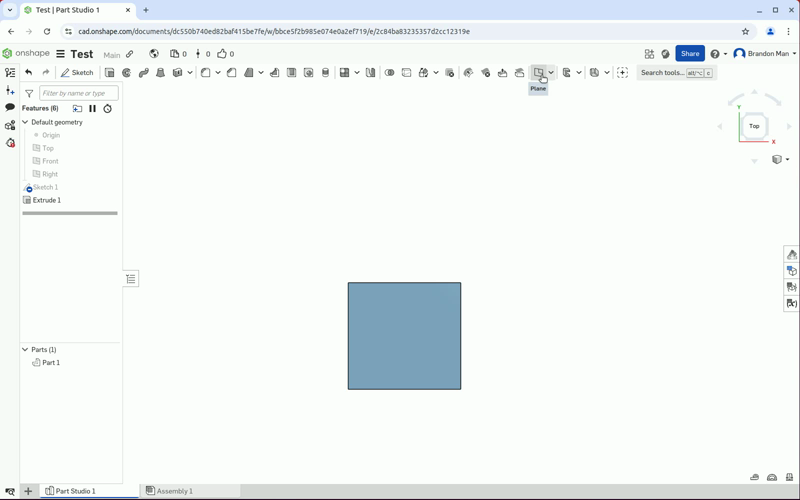
click(541, 75)
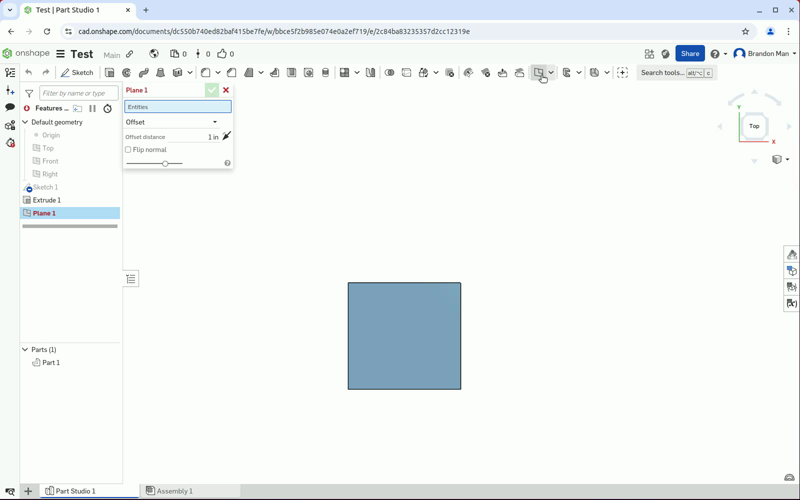
mouse_move(73, 150)
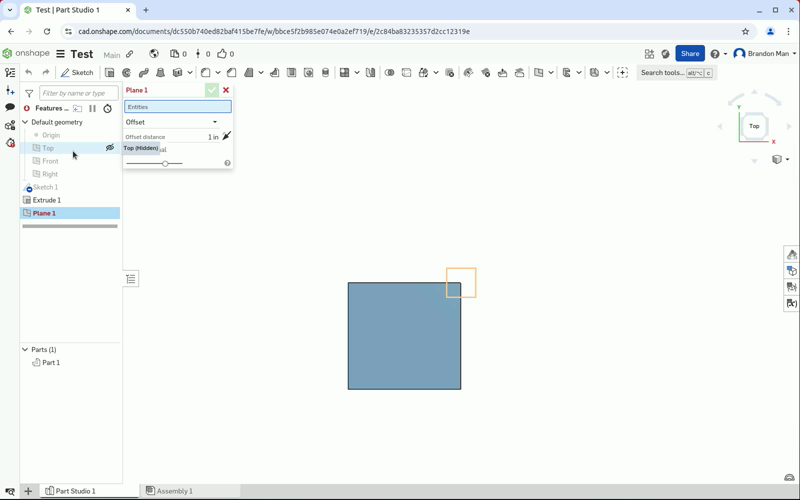
click(73, 150)
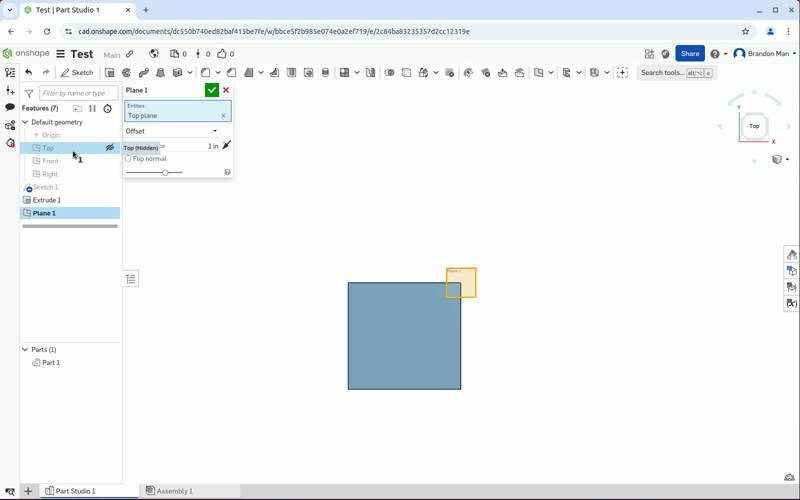
key(tab, 2)
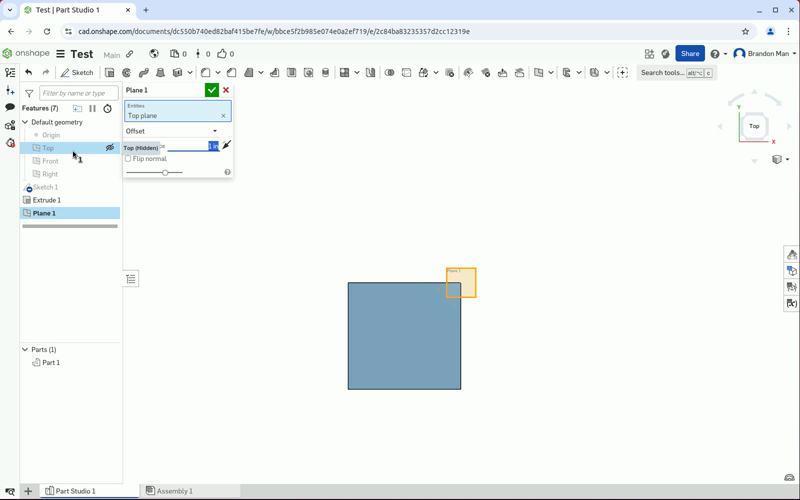
text(0.493)
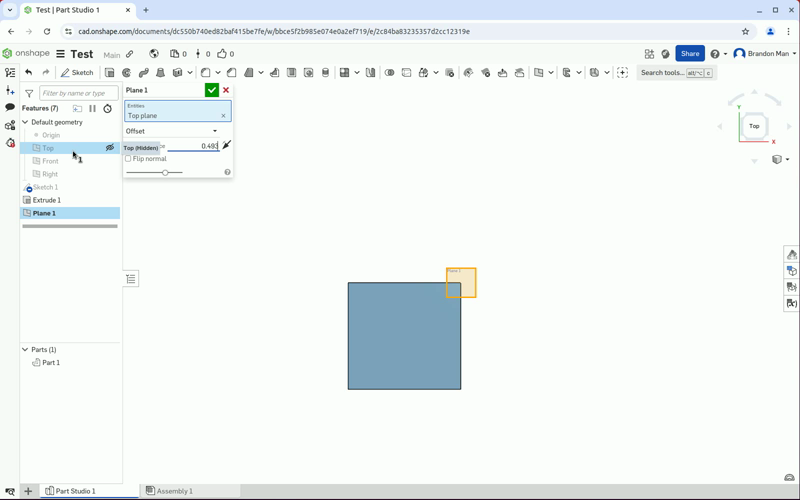
key(enter, 2)
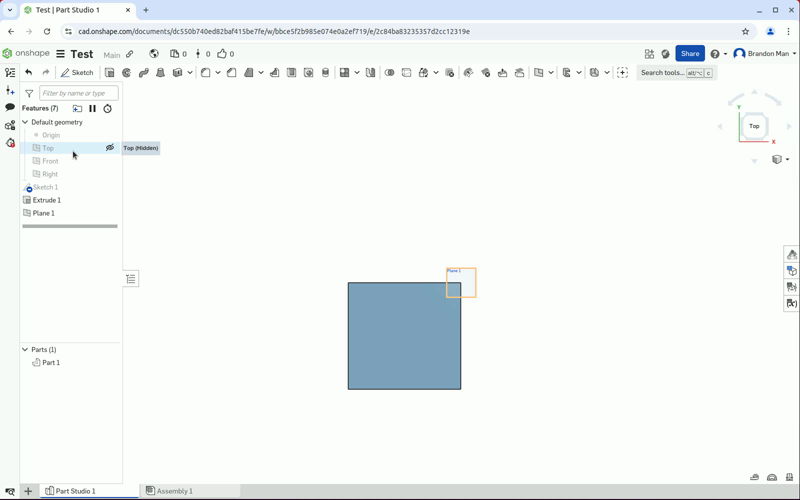
key(shift+s)
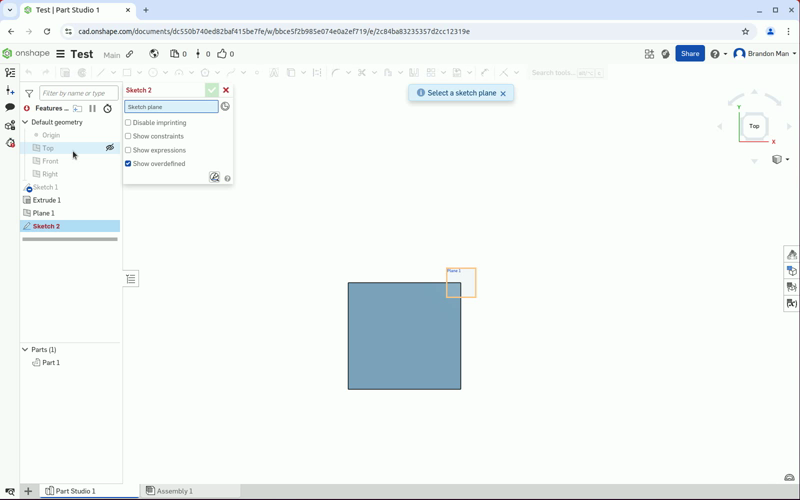
mouse_move(73, 215)
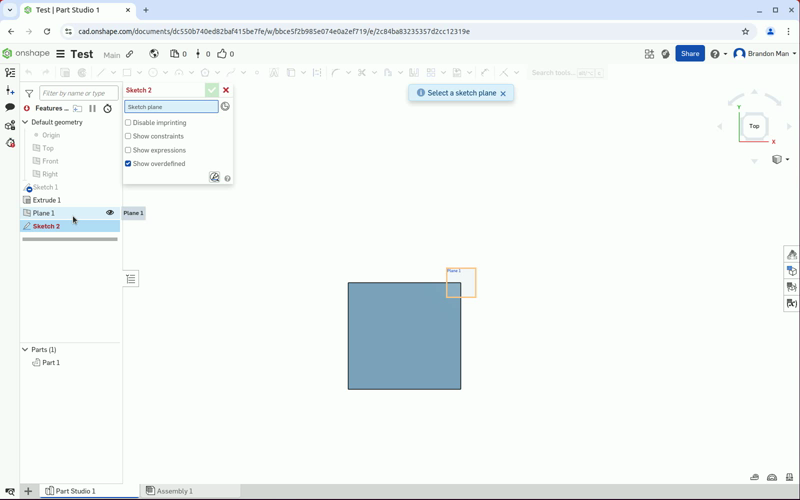
click(73, 215)
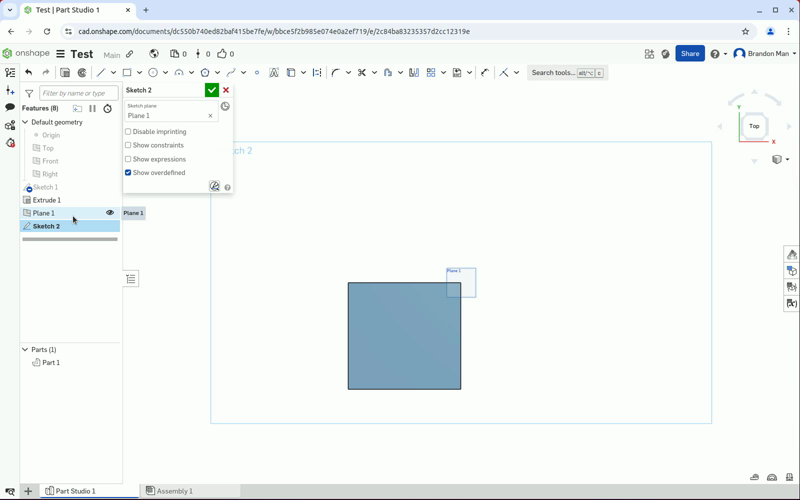
mouse_move(73, 352)
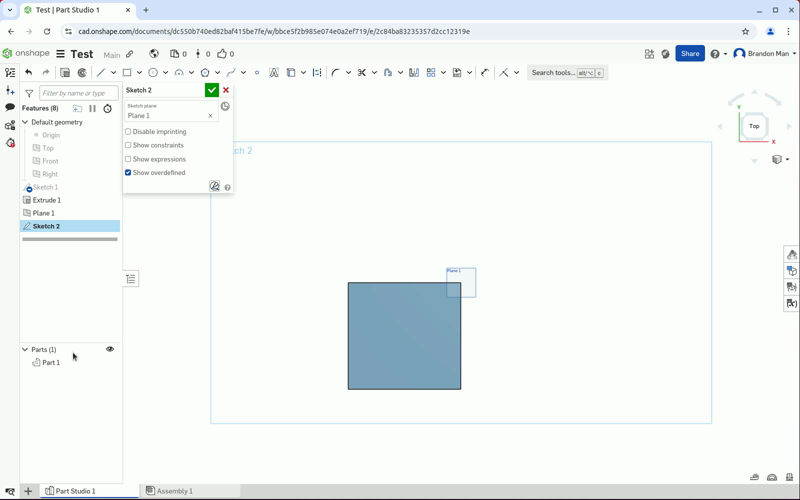
key(y)
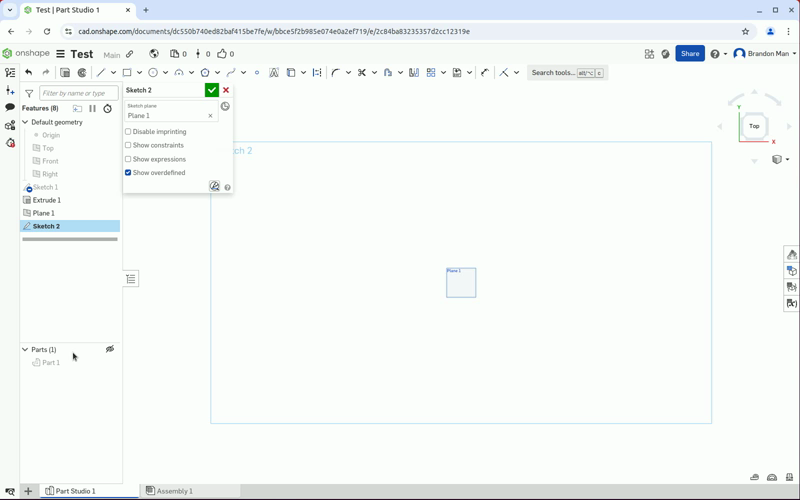
key(c)
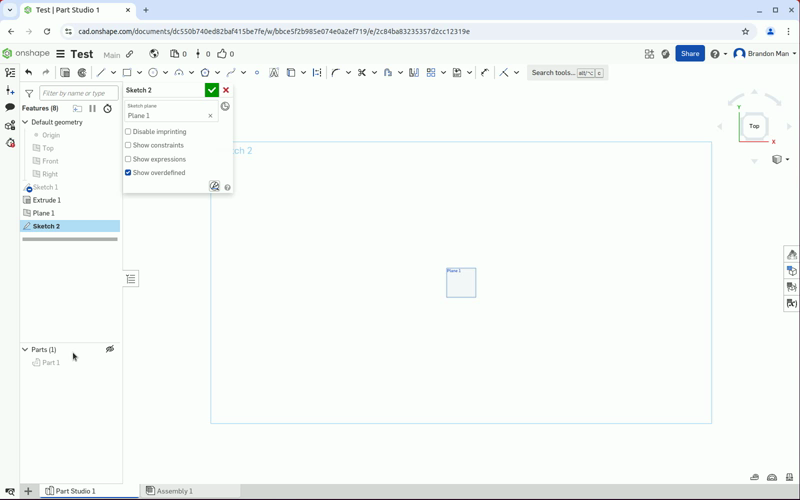
key_down(shift)
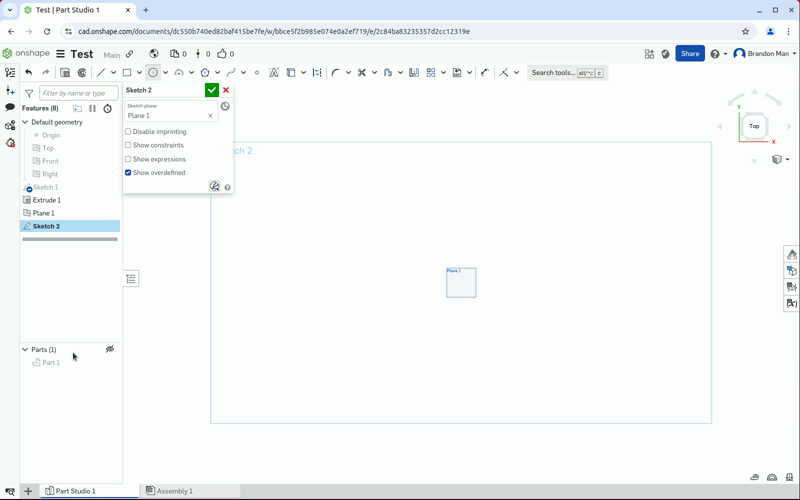
mouse_move(350, 384)
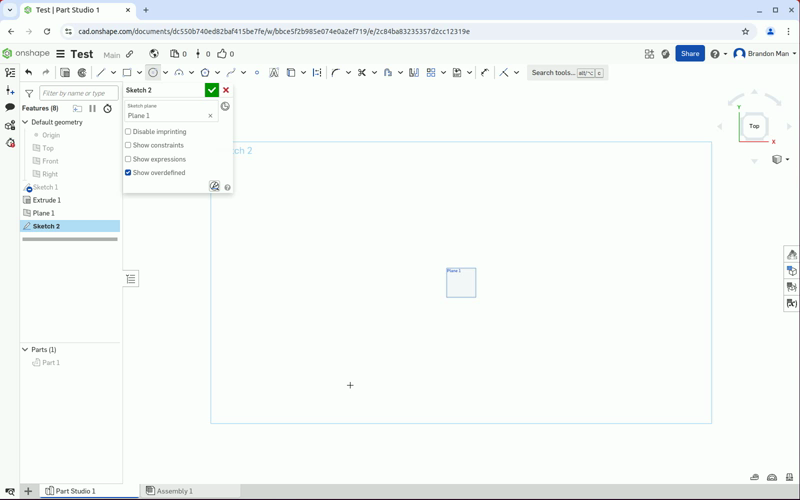
click(350, 384)
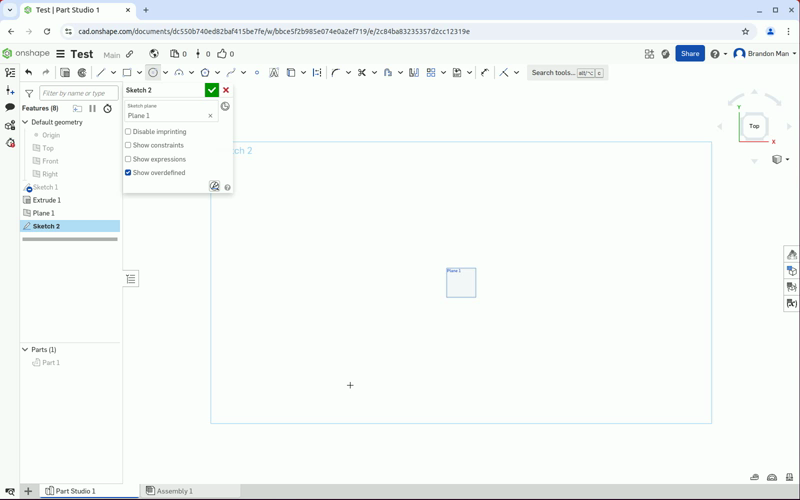
key_up(shift)
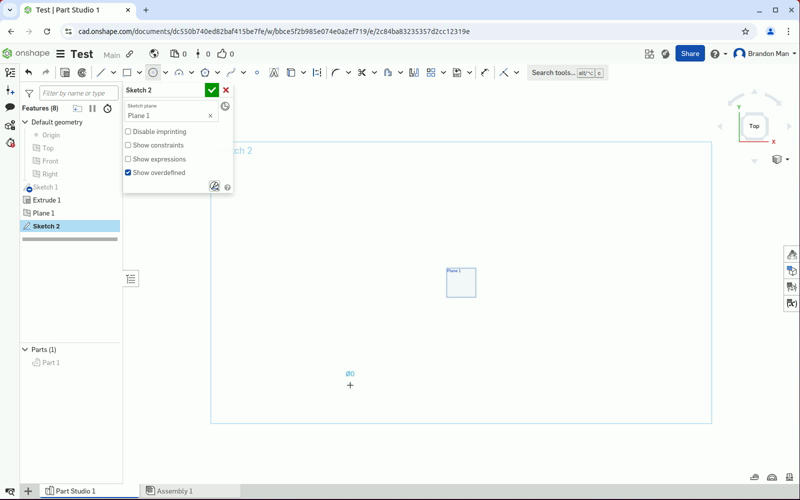
mouse_move(351, 384)
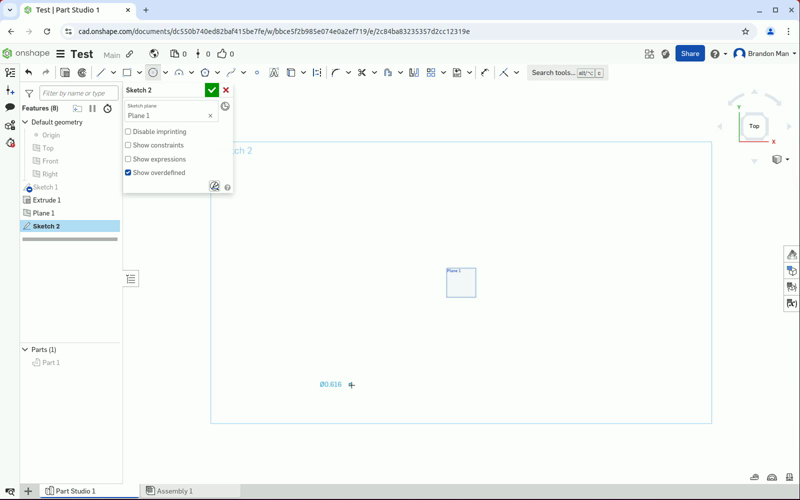
scroll(6)
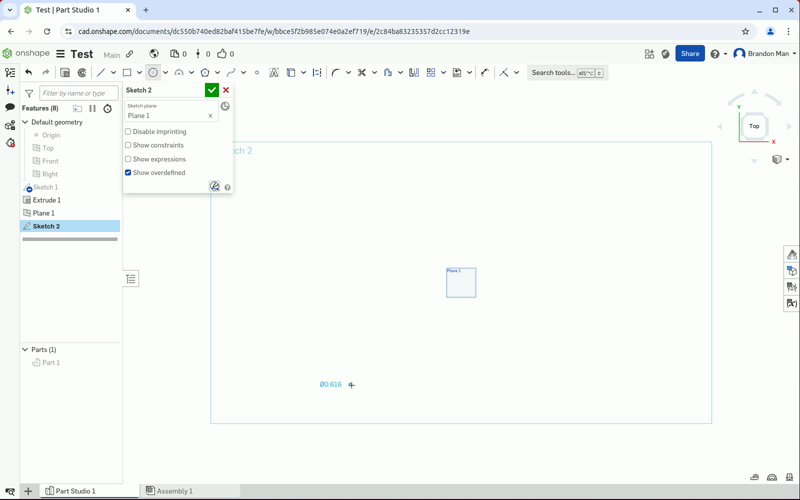
scroll(6)
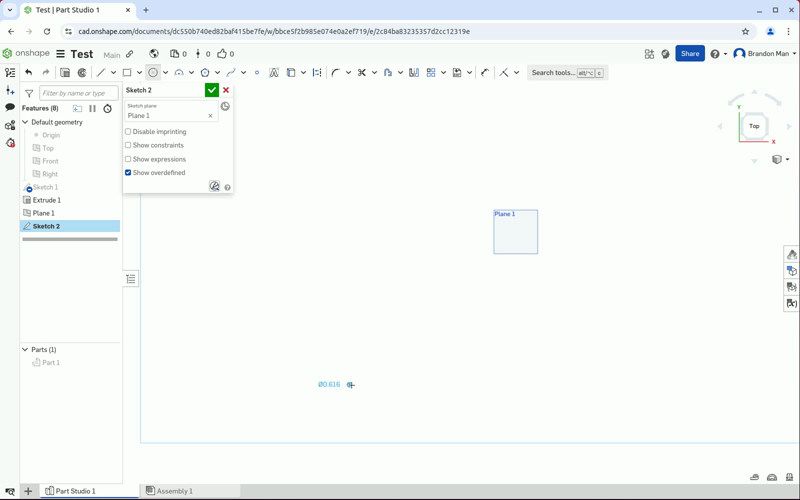
scroll(6)
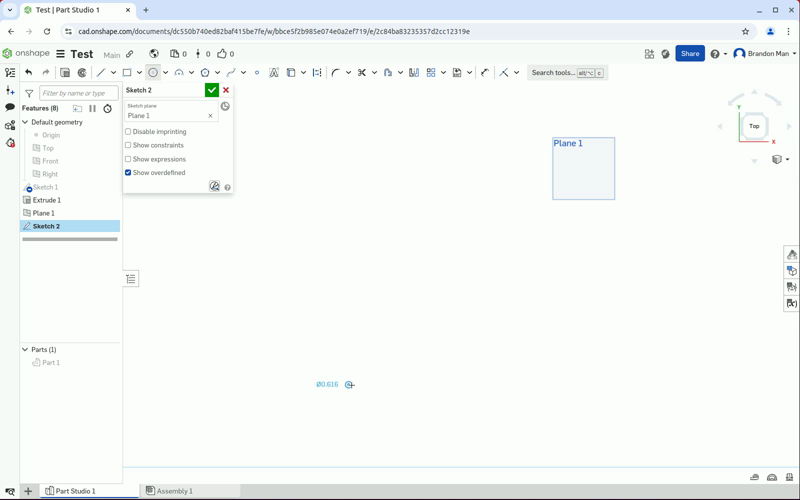
scroll(6)
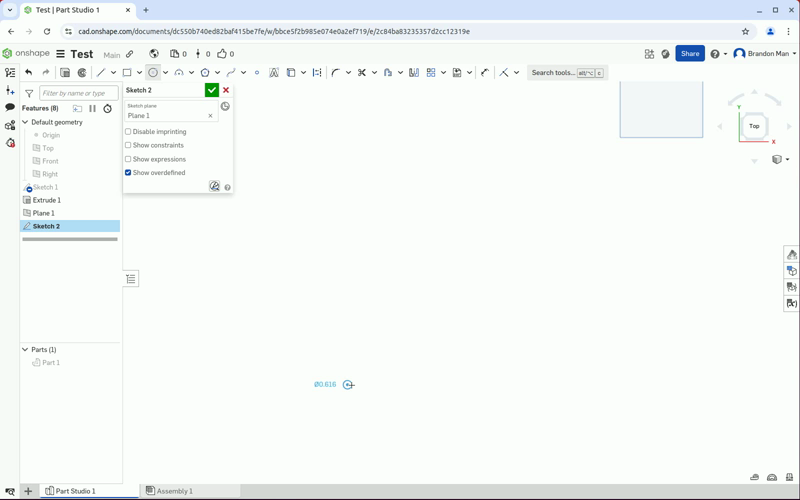
scroll(6)
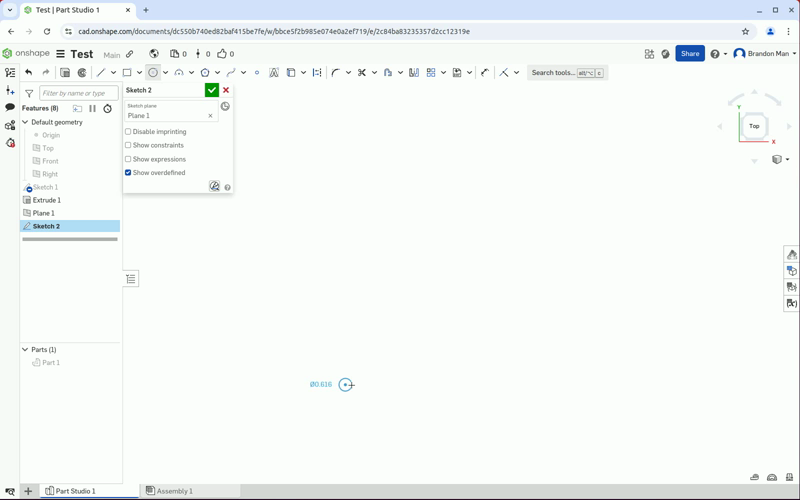
scroll(6)
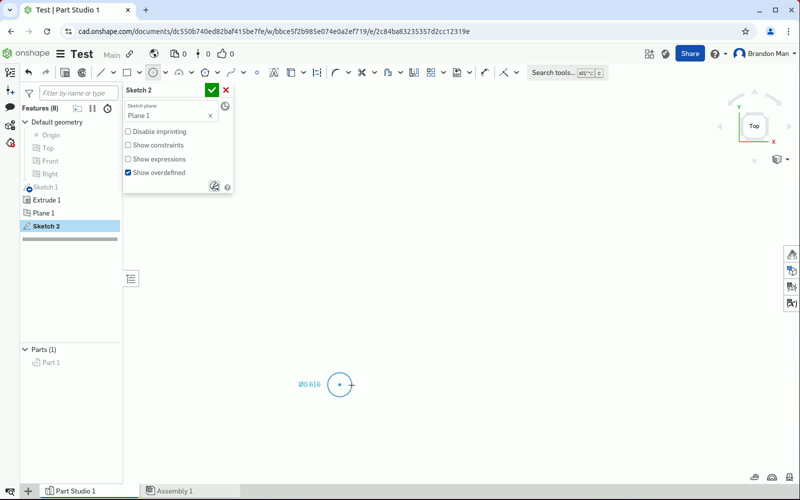
scroll(6)
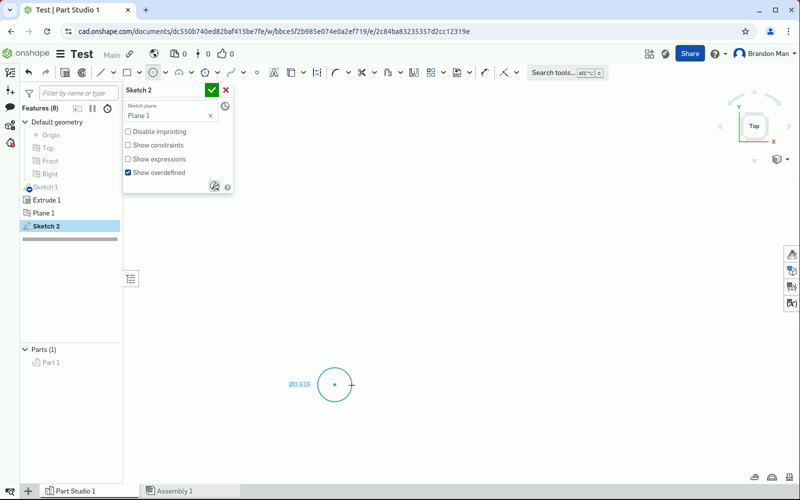
click(351, 384)
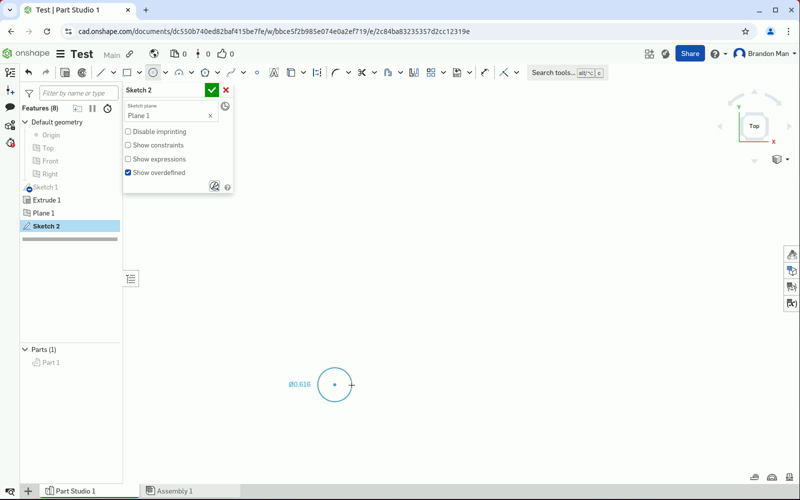
scroll(-6)
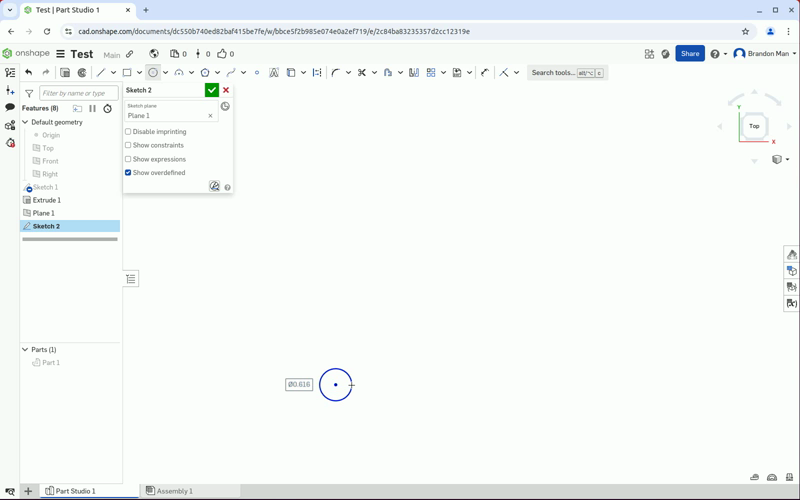
scroll(-6)
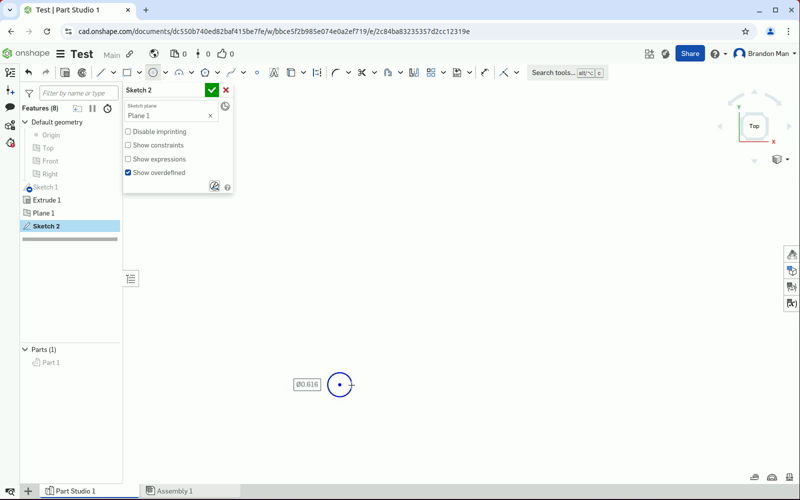
scroll(-6)
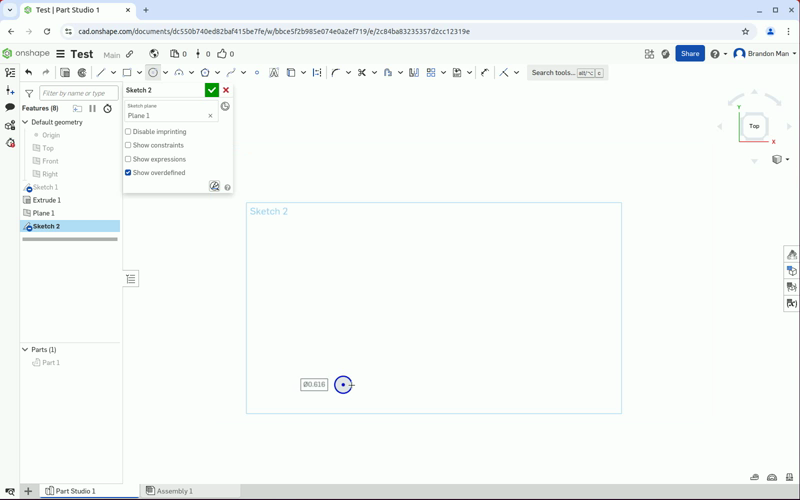
scroll(-6)
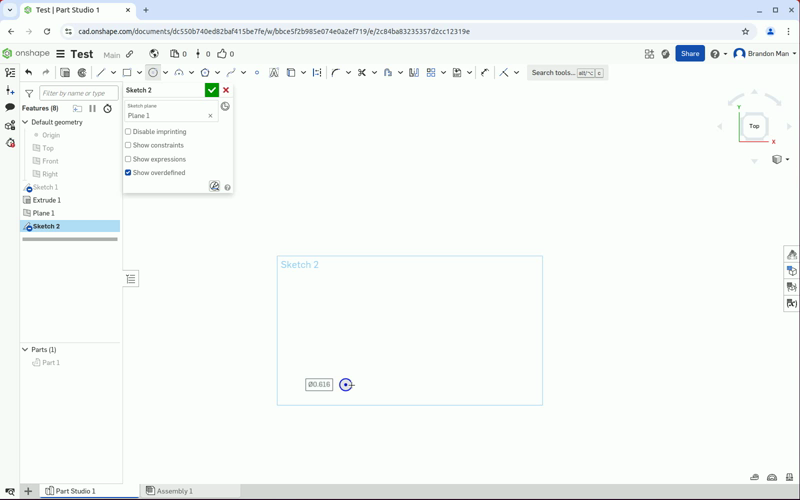
scroll(-6)
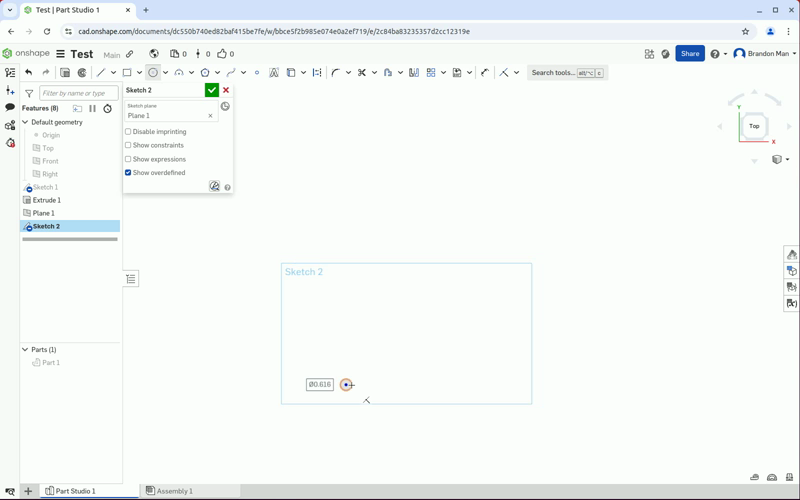
scroll(-6)
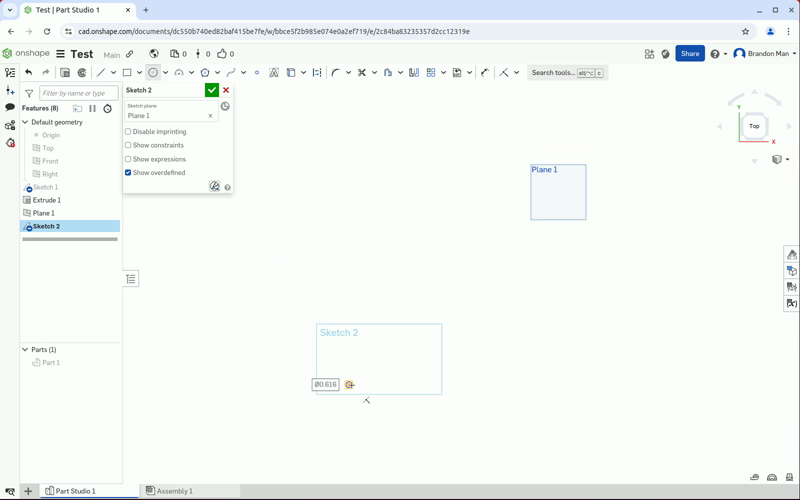
scroll(-6)
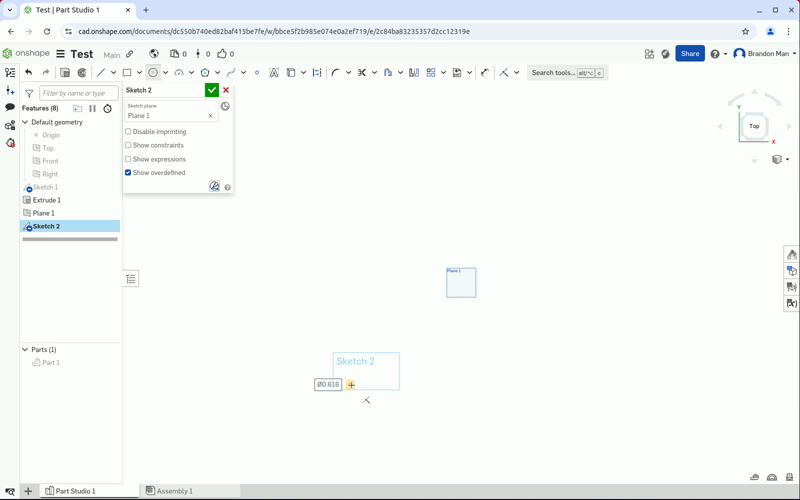
key(esc)
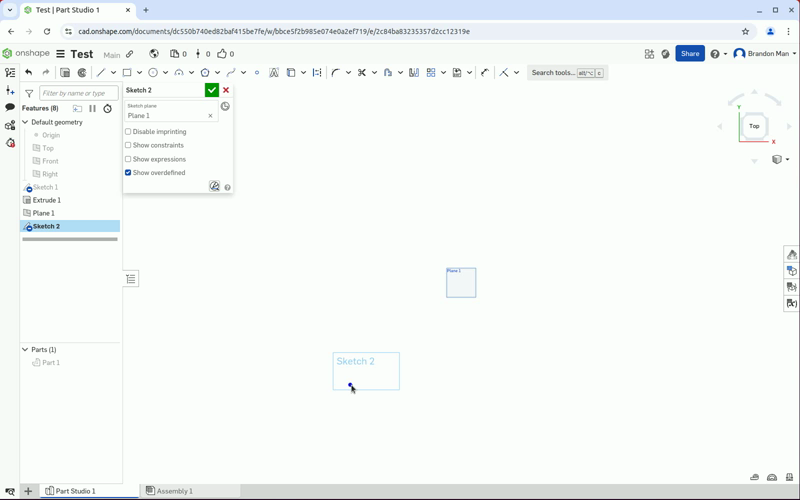
mouse_move(351, 383)
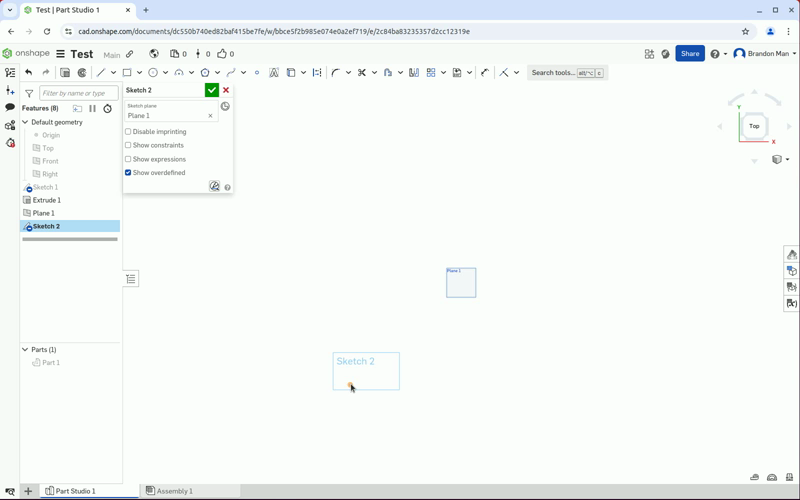
scroll(6)
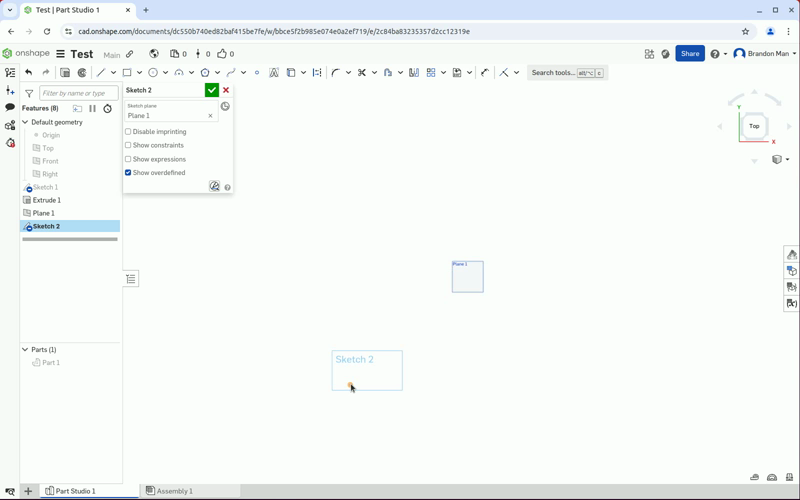
scroll(6)
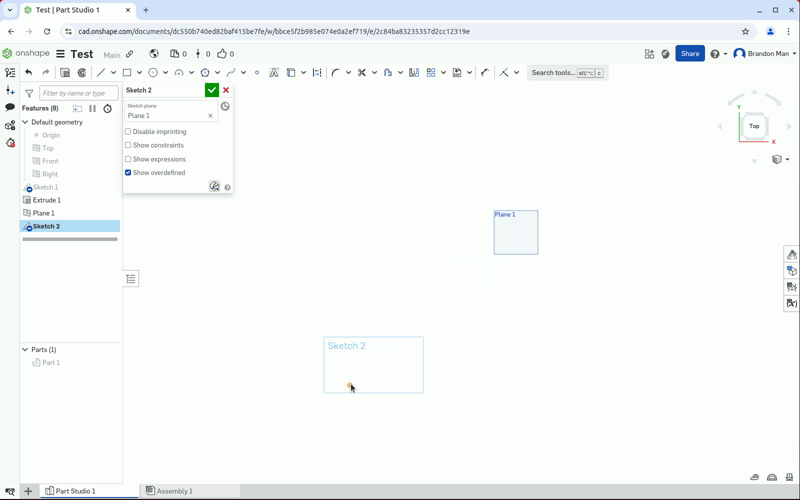
scroll(6)
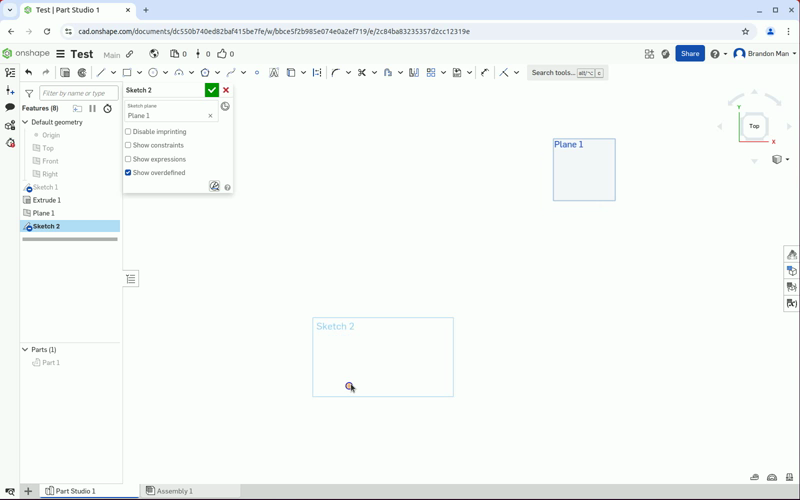
scroll(6)
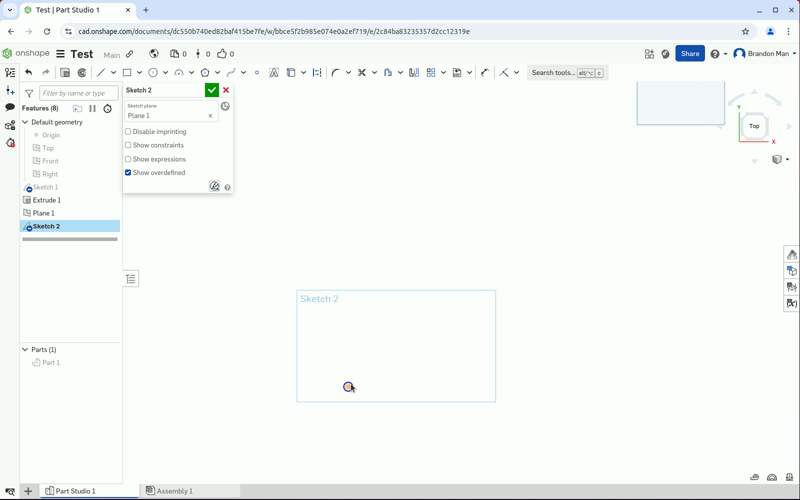
scroll(6)
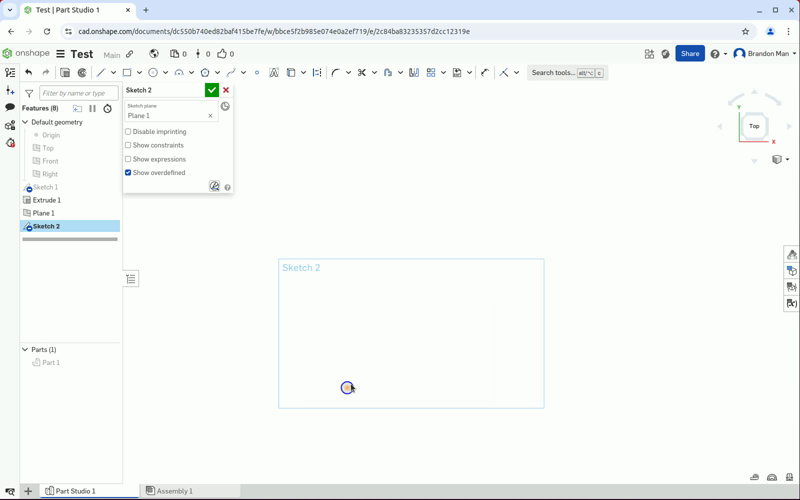
scroll(6)
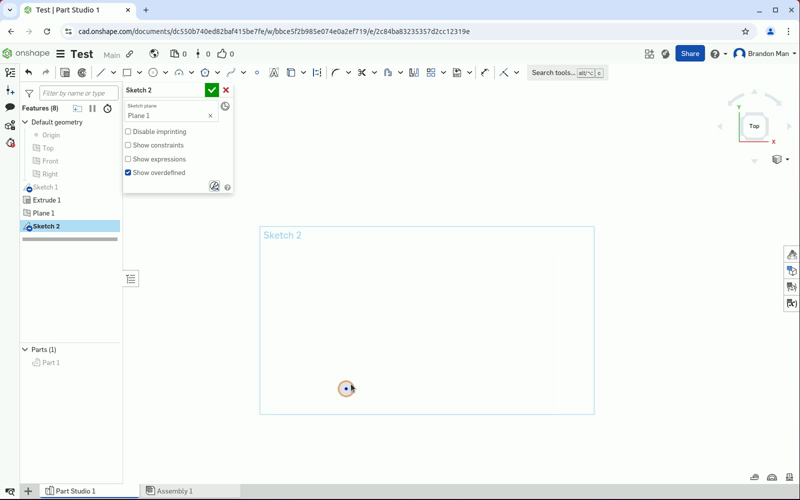
scroll(6)
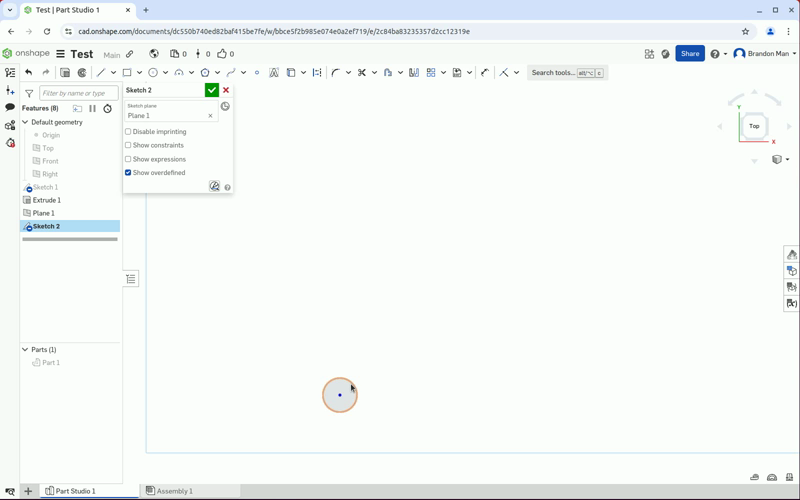
click(351, 383)
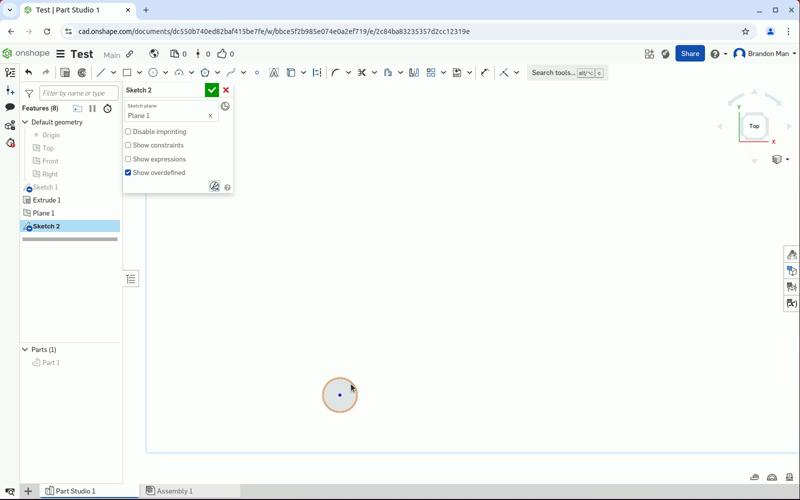
scroll(-6)
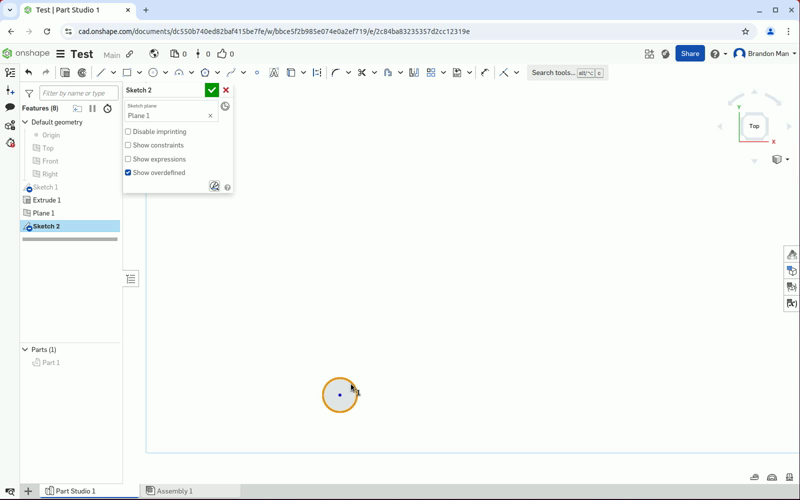
scroll(-6)
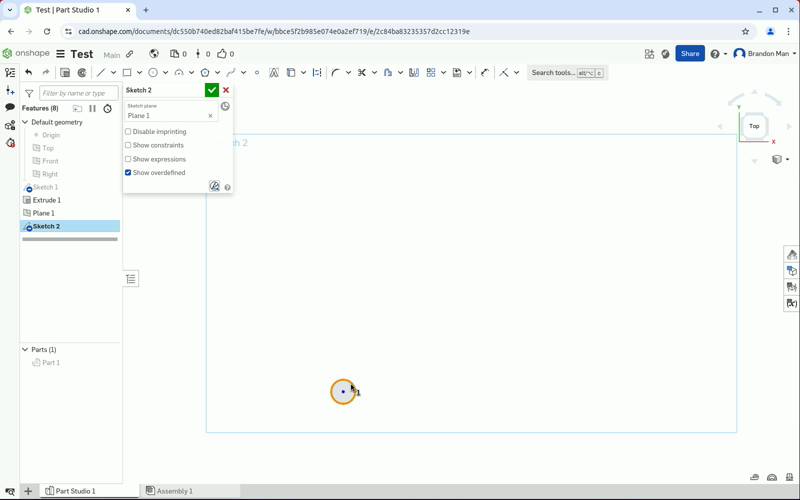
scroll(-6)
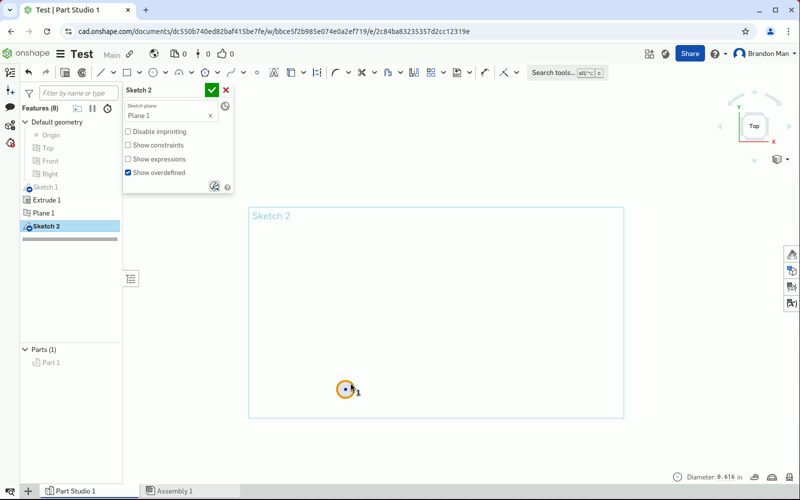
scroll(-6)
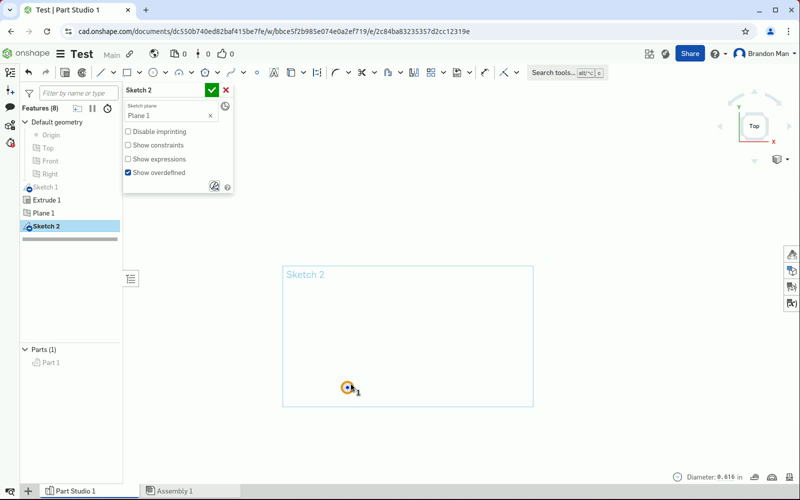
scroll(-6)
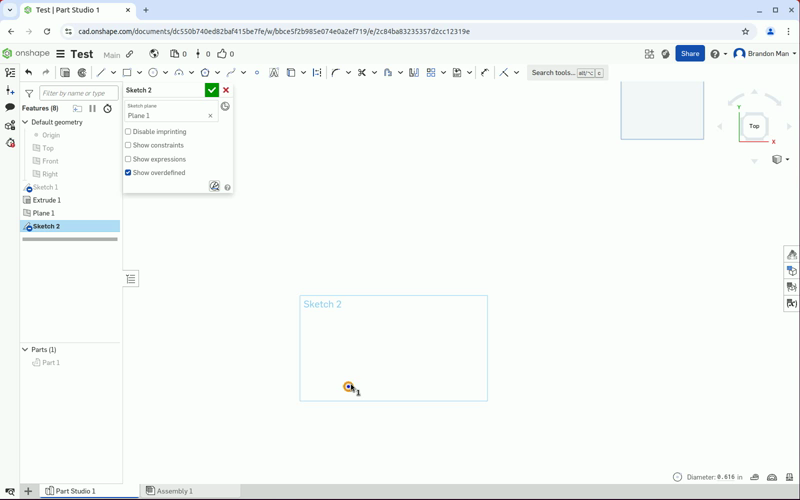
scroll(-6)
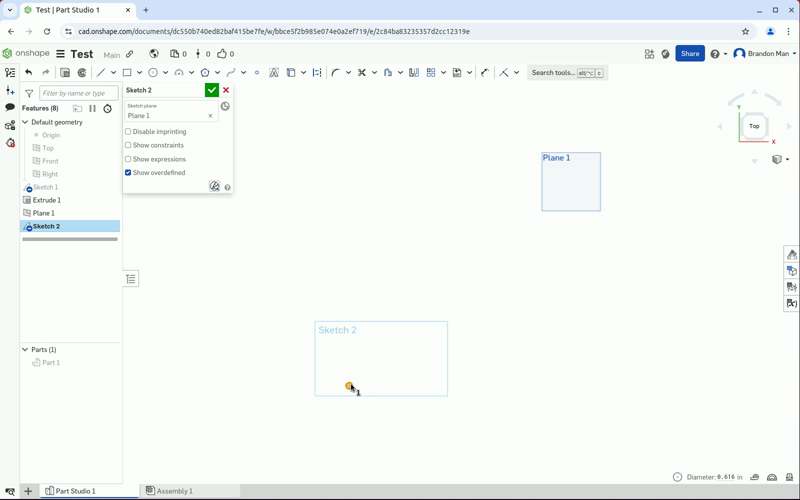
scroll(-6)
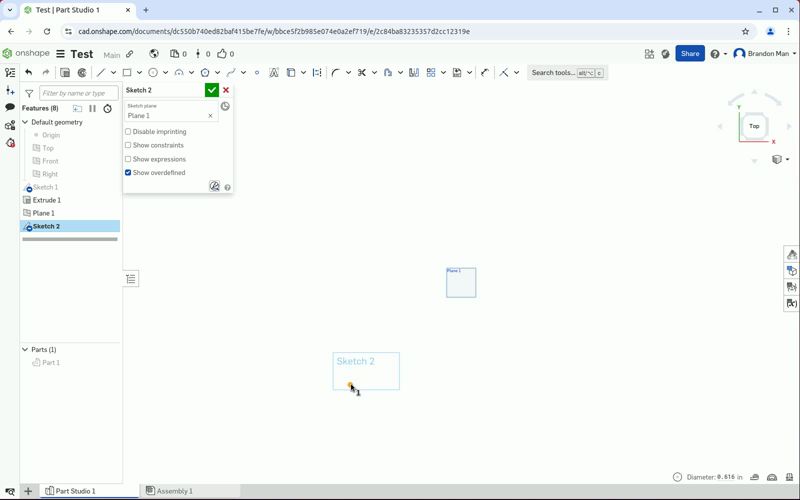
mouse_move(73, 352)
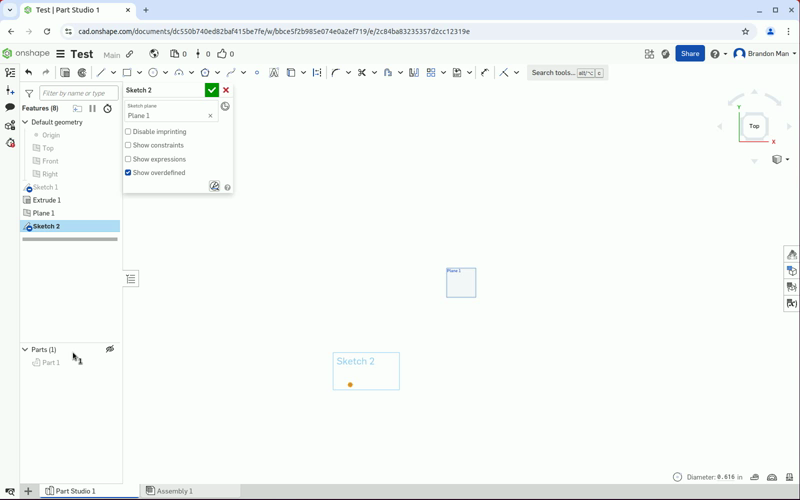
key(shift+y)
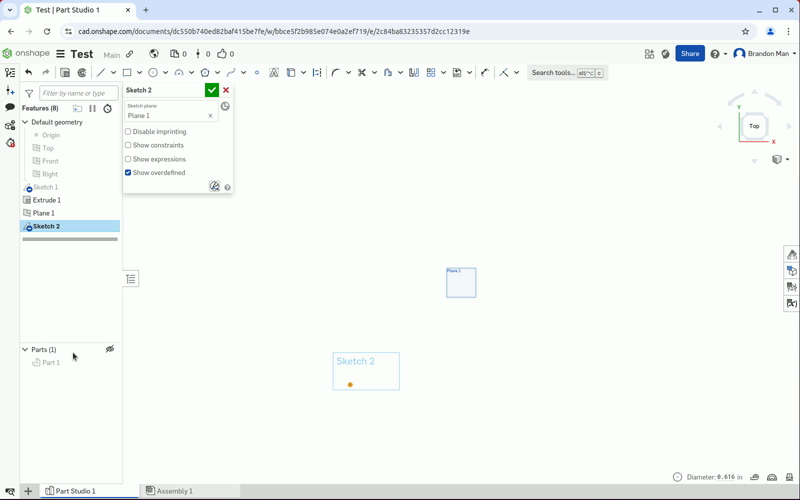
key(shift+e)
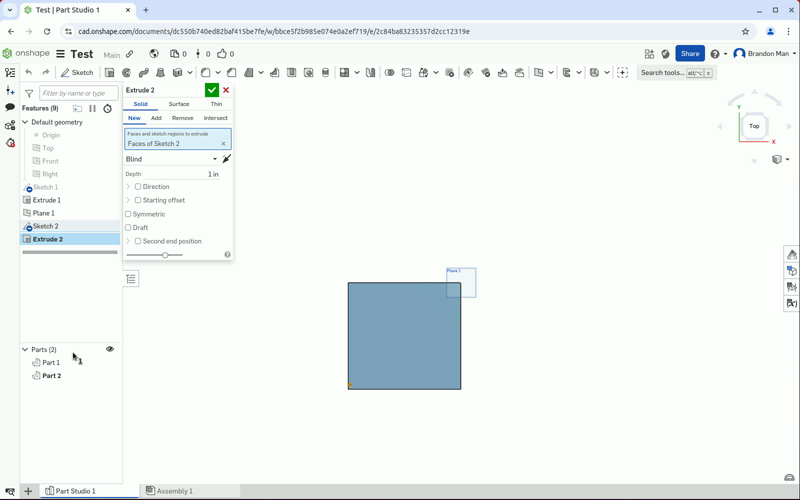
mouse_move(143, 106)
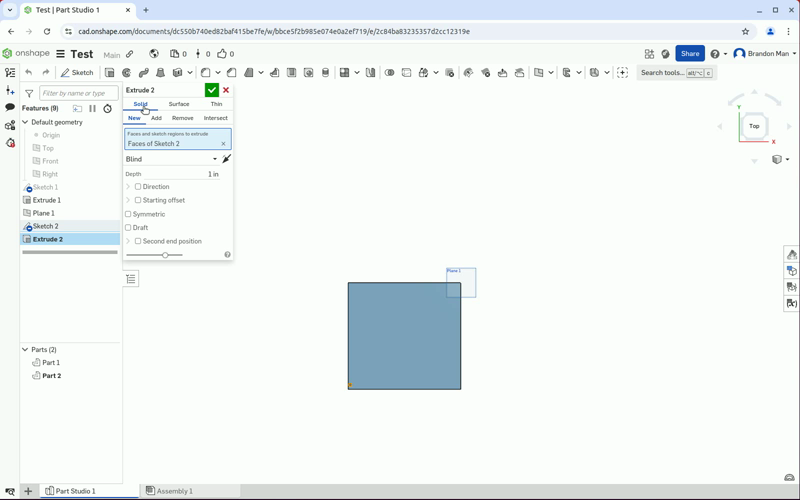
click(143, 106)
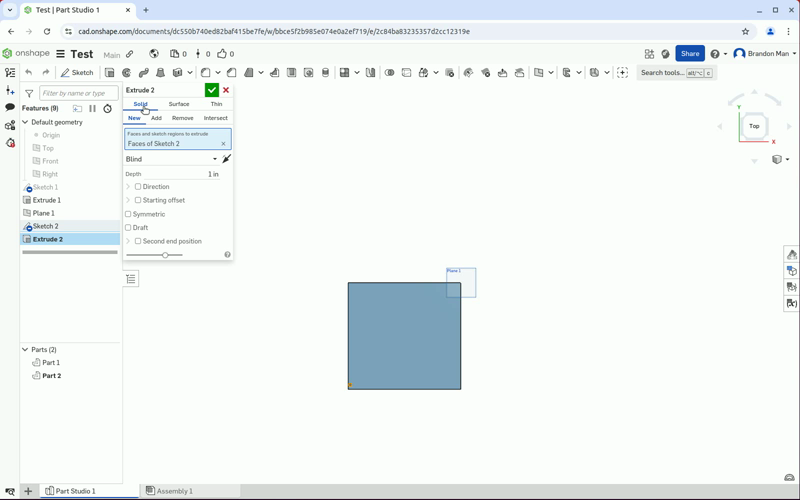
mouse_move(186, 120)
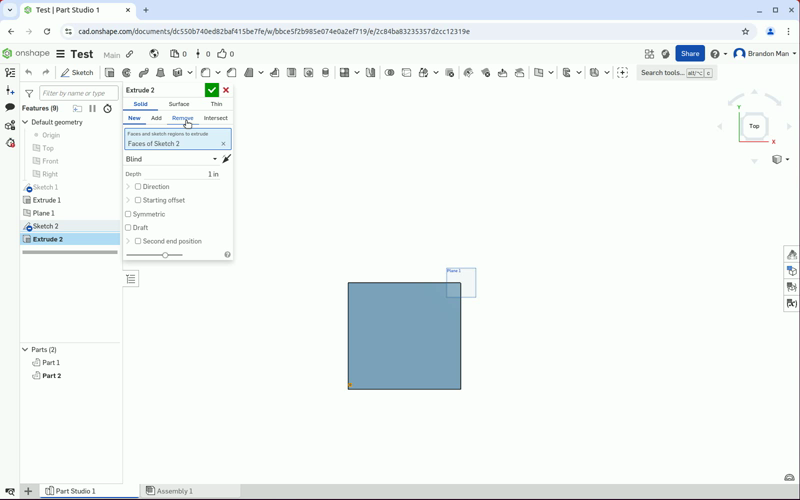
click(186, 120)
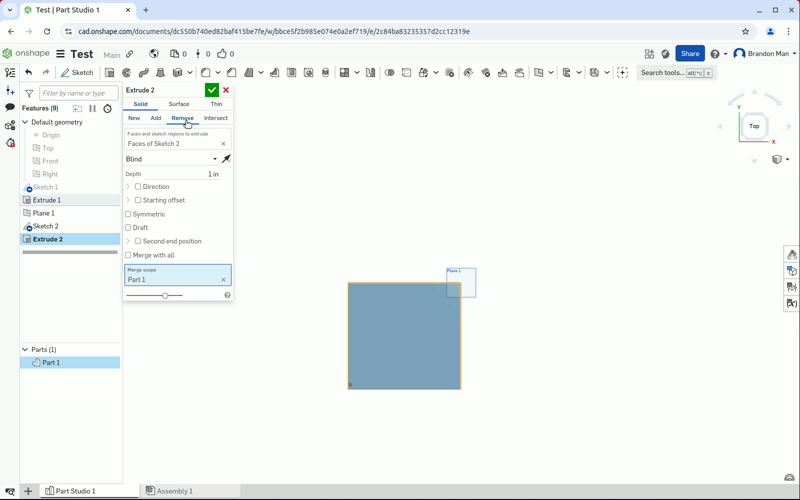
key(tab, 4)
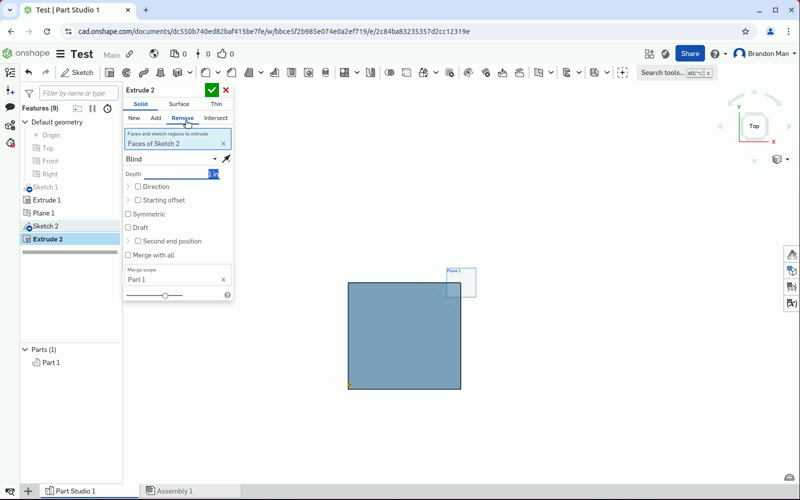
text(3.611)
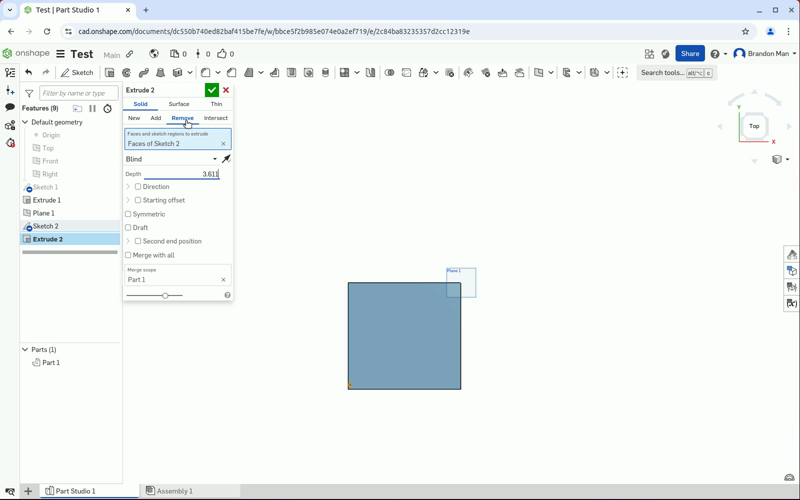
key(tab, 6)
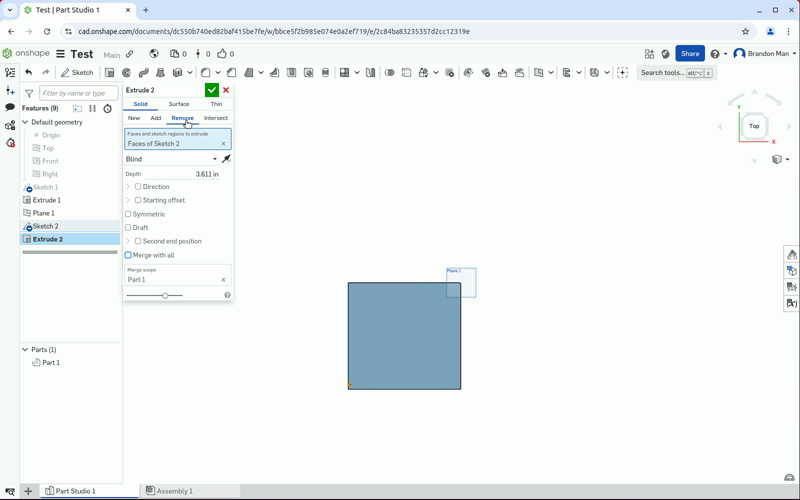
key(space)
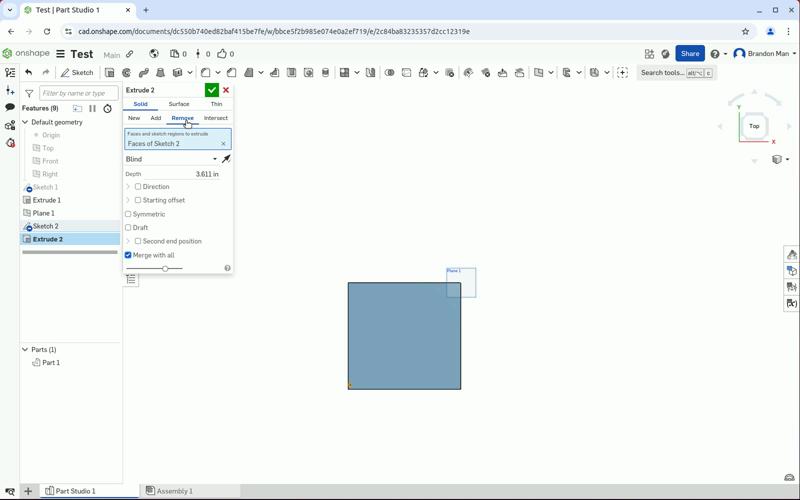
key(enter)
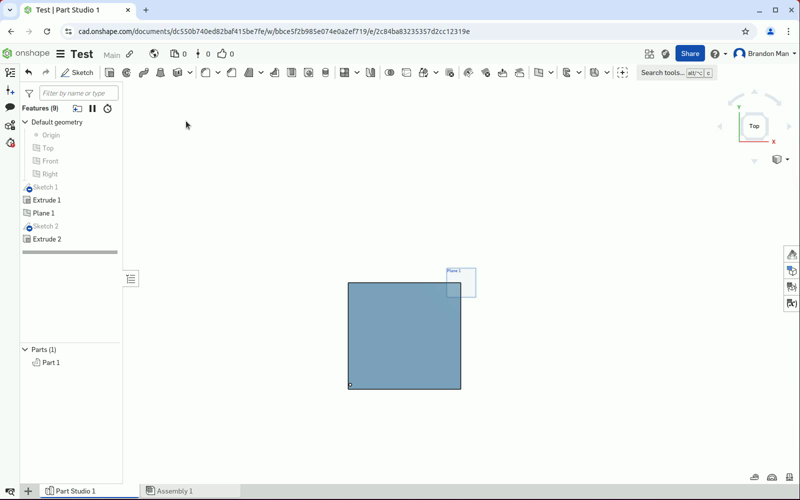
key(shift+h)
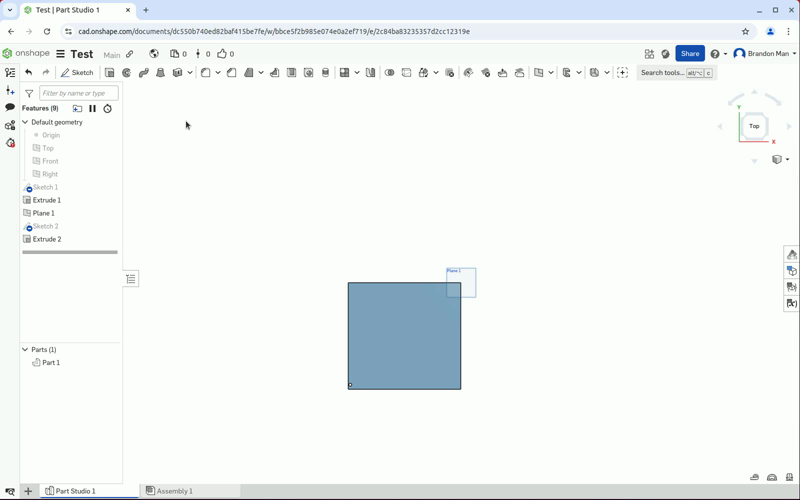
key(shift+h)
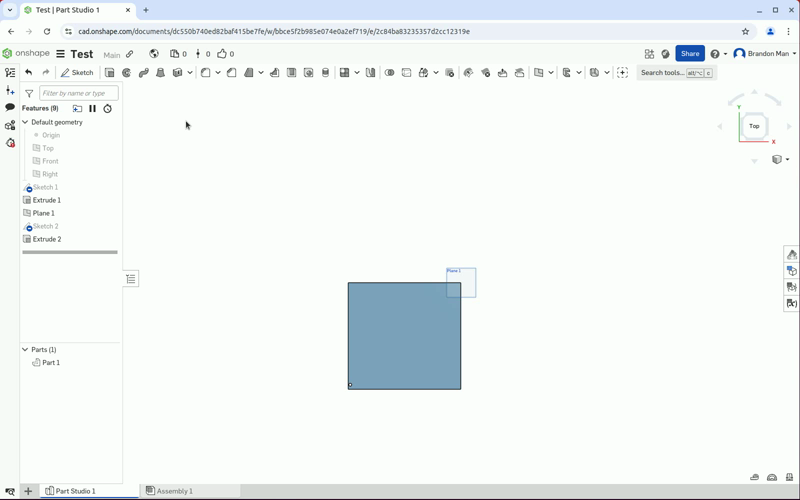
mouse_move(73, 189)
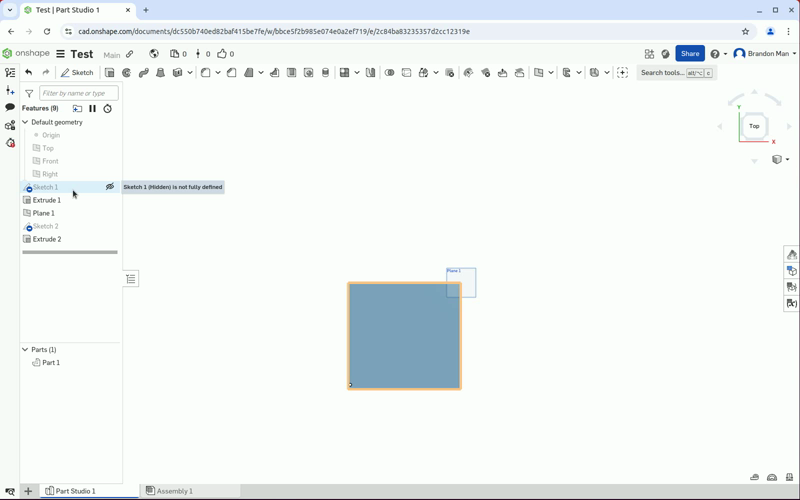
click(73, 189)
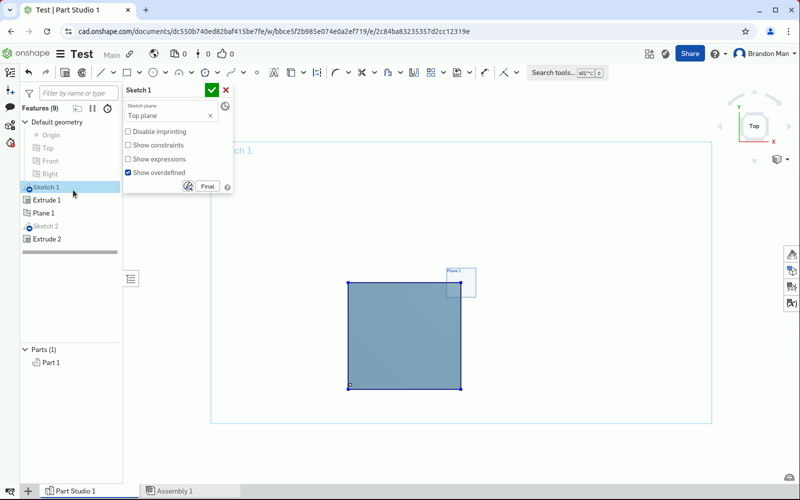
mouse_move(229, 92)
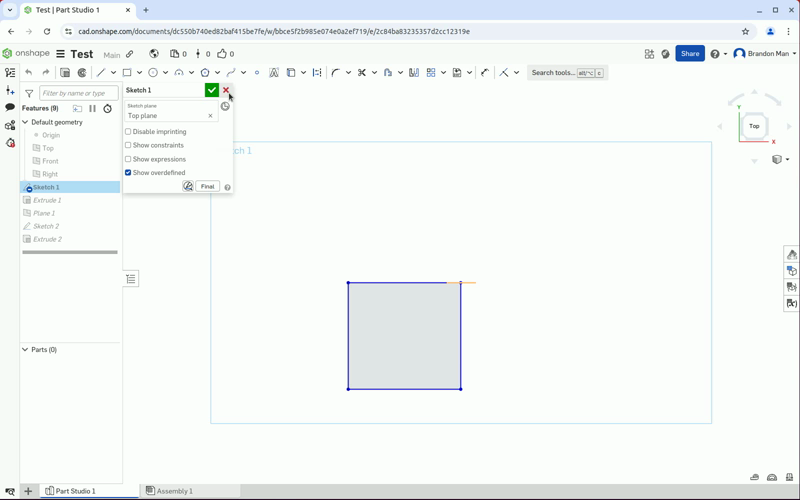
click(229, 92)
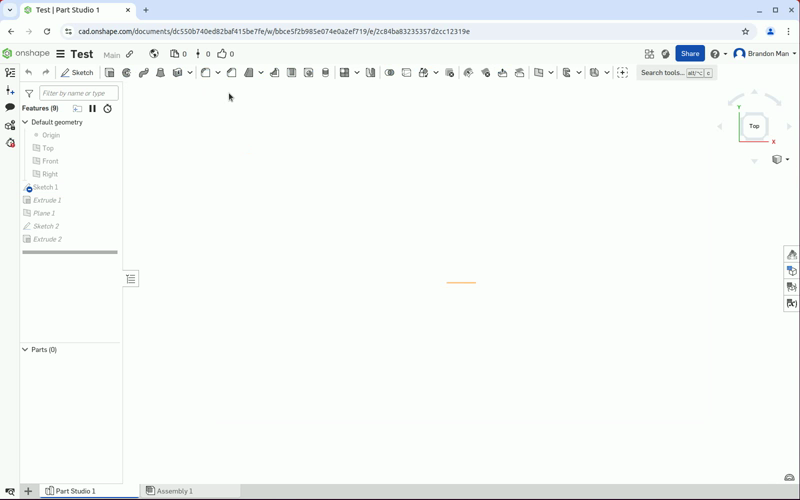
key(shift+s)
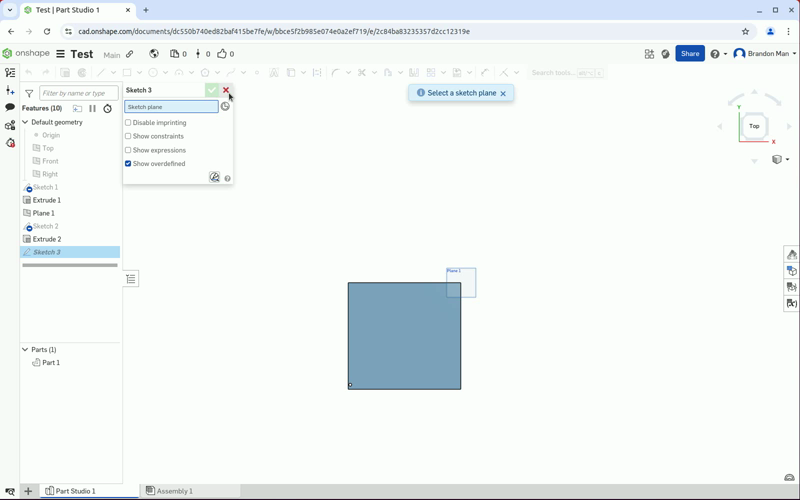
mouse_move(73, 215)
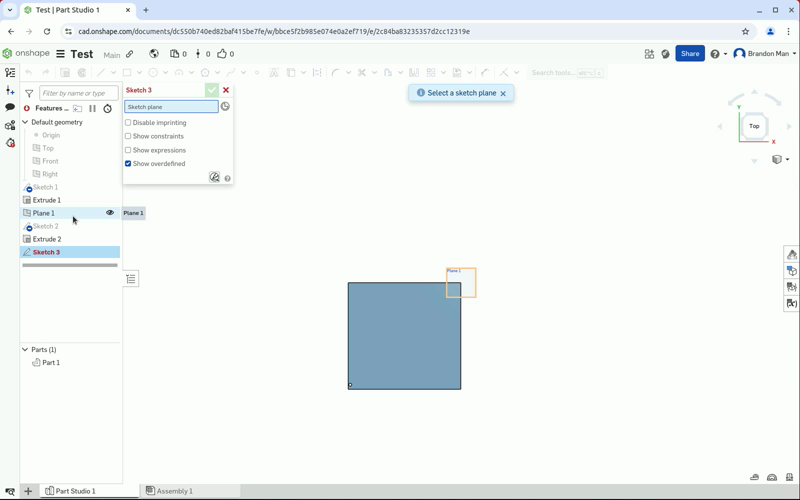
click(73, 215)
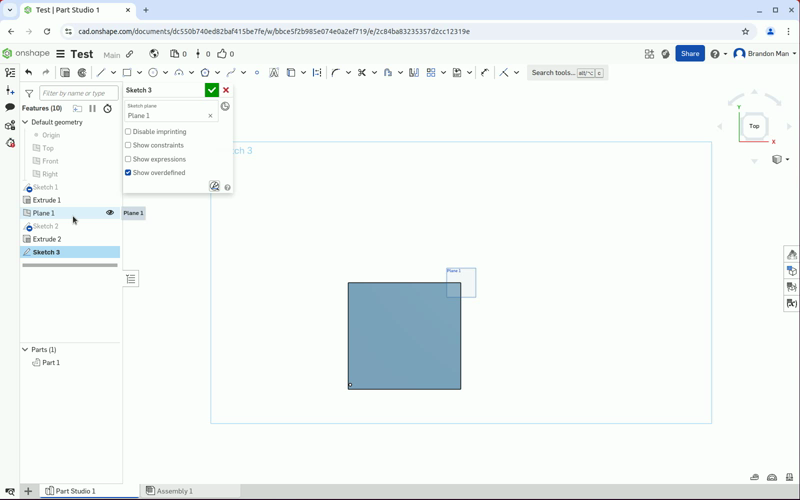
mouse_move(73, 352)
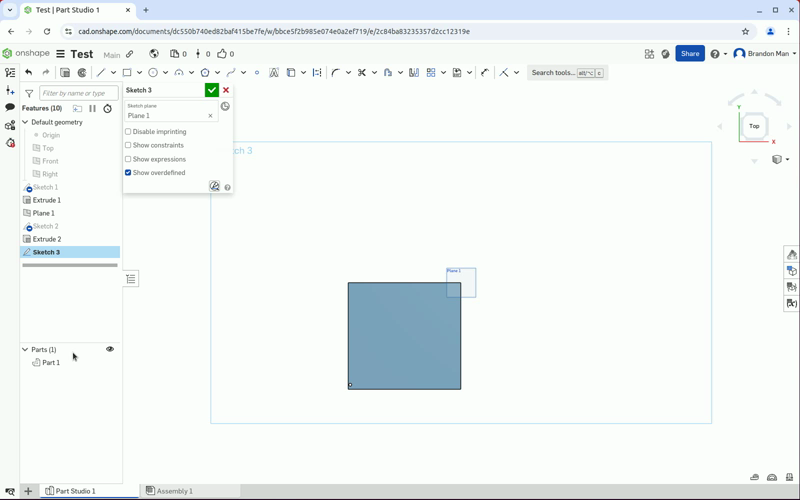
key(y)
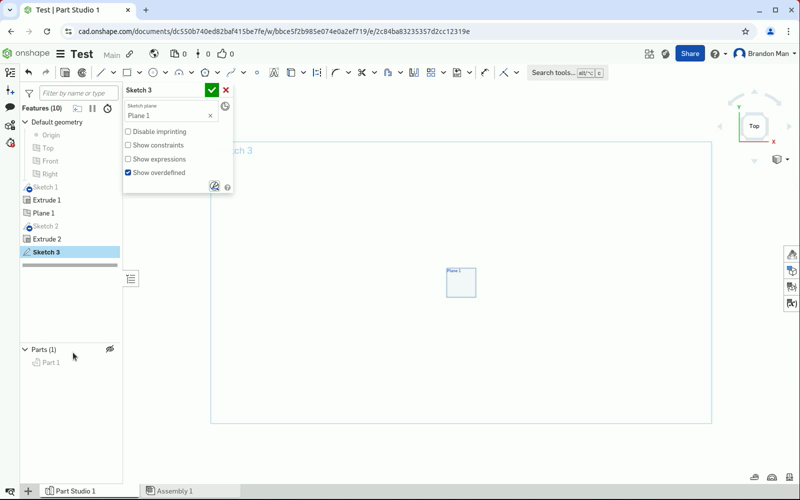
key(c)
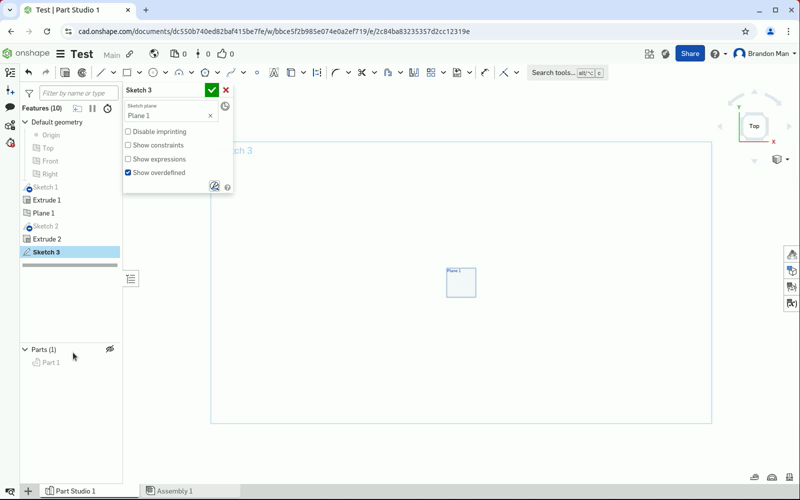
key_down(shift)
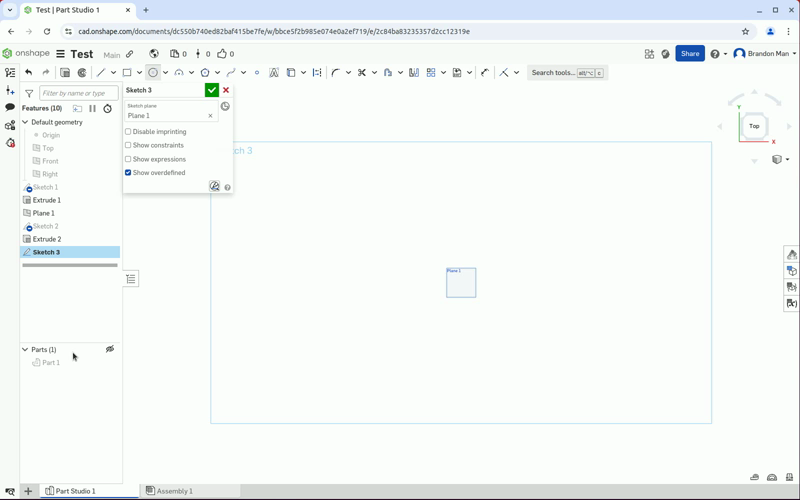
mouse_move(460, 384)
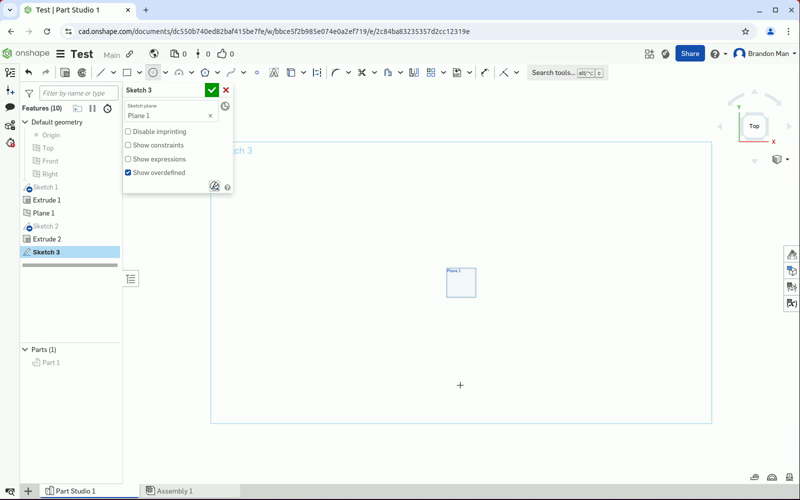
click(460, 384)
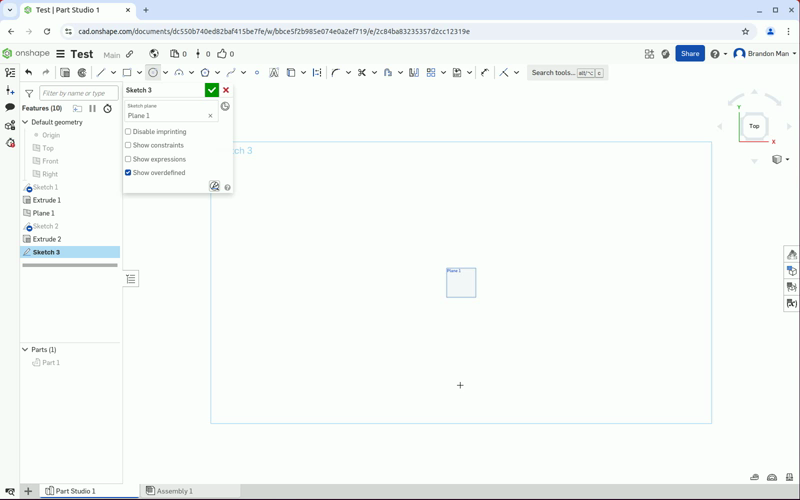
key_up(shift)
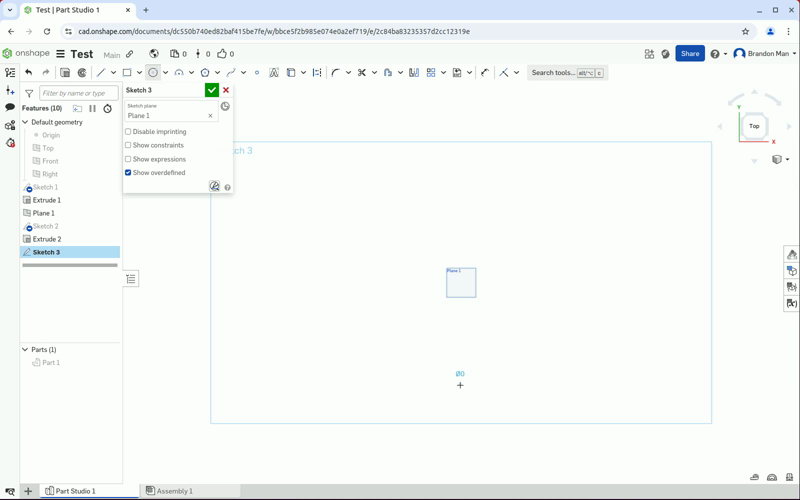
mouse_move(461, 384)
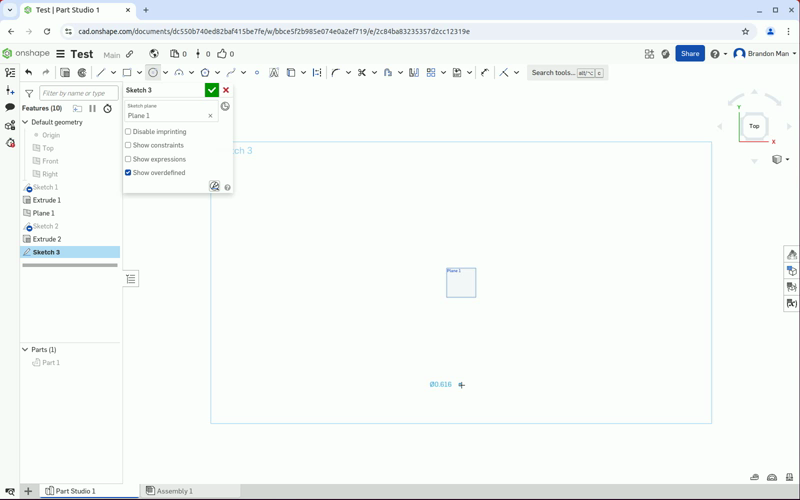
scroll(6)
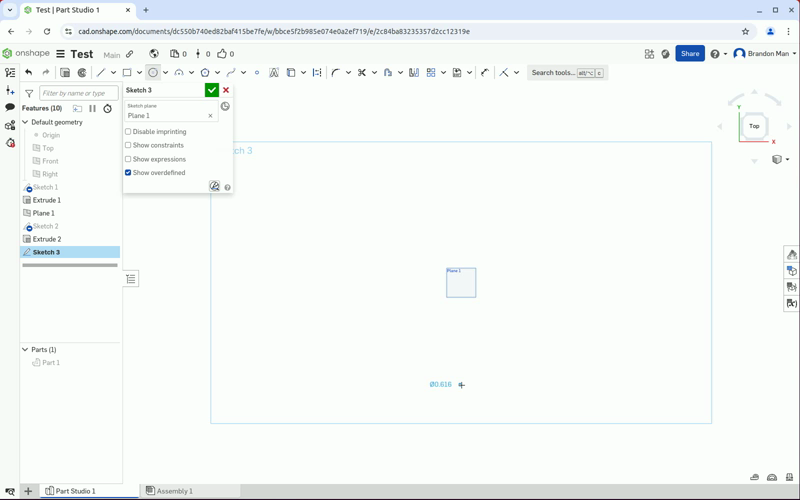
scroll(6)
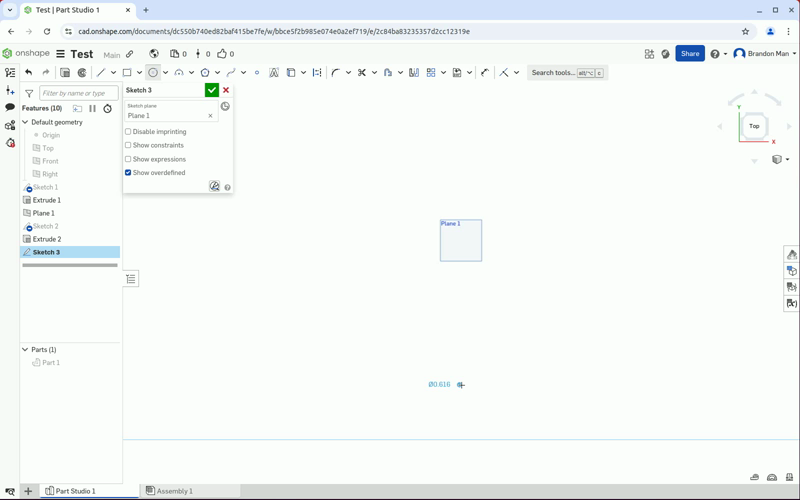
scroll(6)
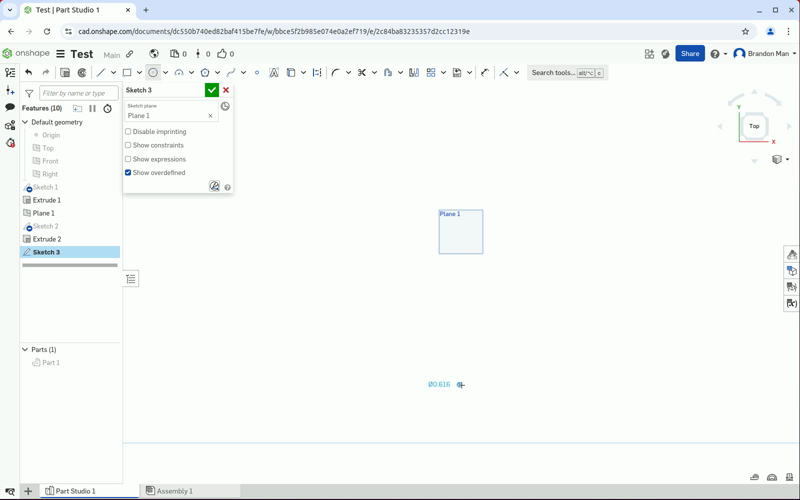
scroll(6)
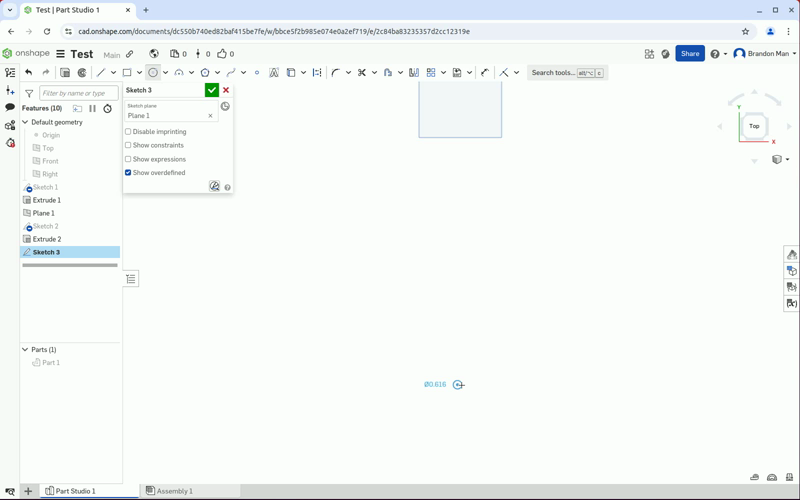
scroll(6)
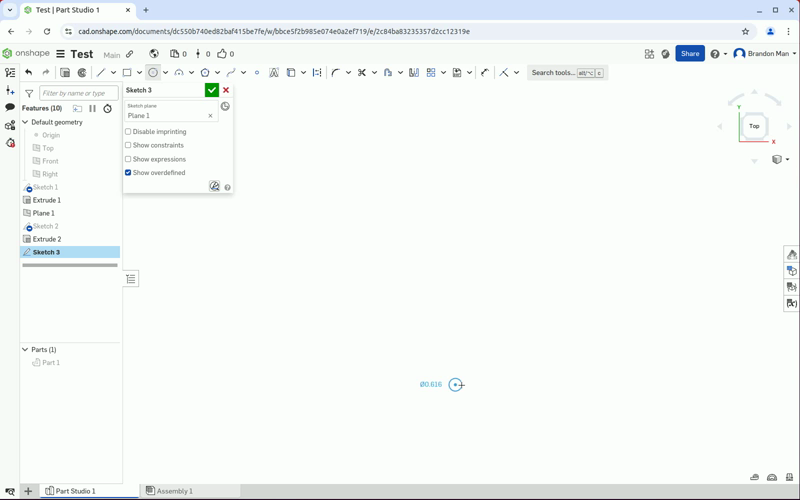
scroll(6)
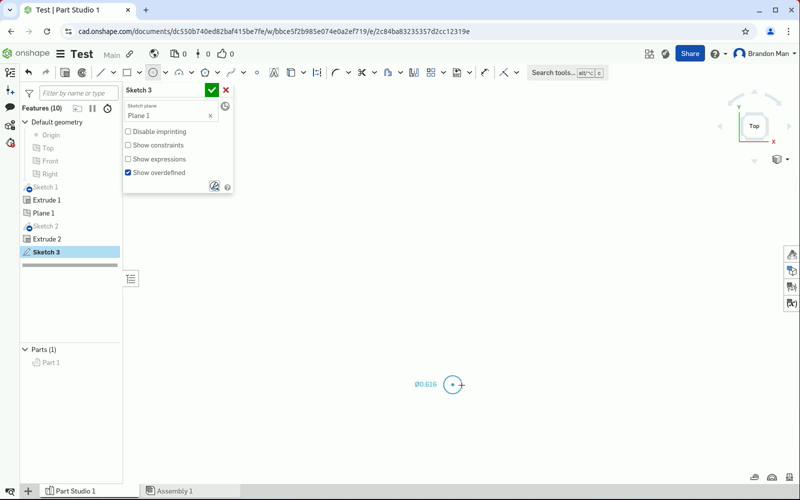
scroll(6)
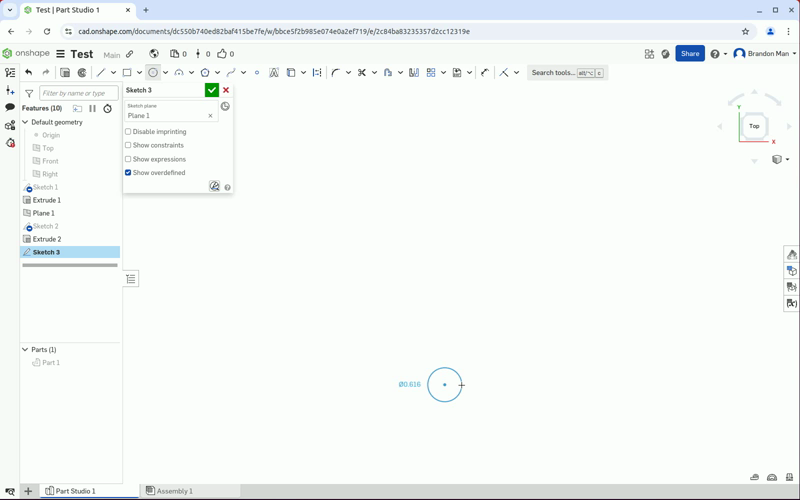
click(461, 384)
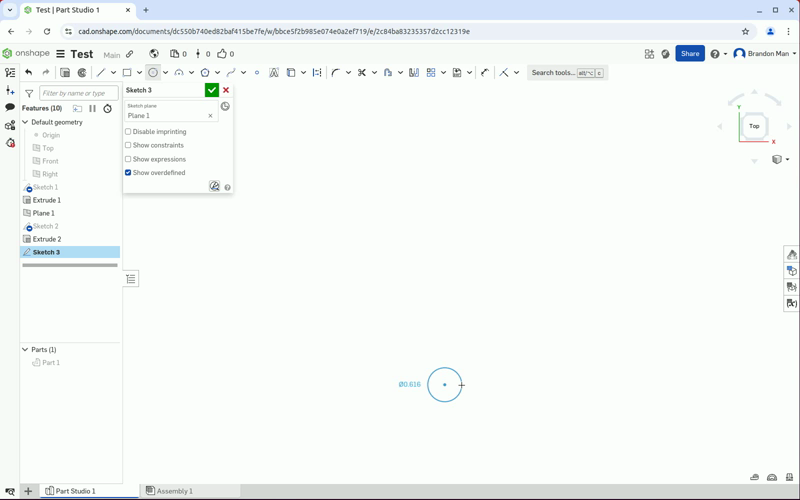
scroll(-6)
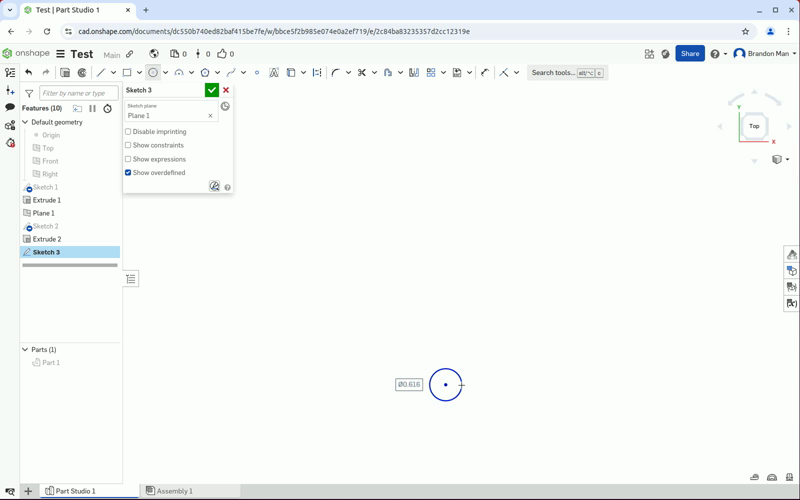
scroll(-6)
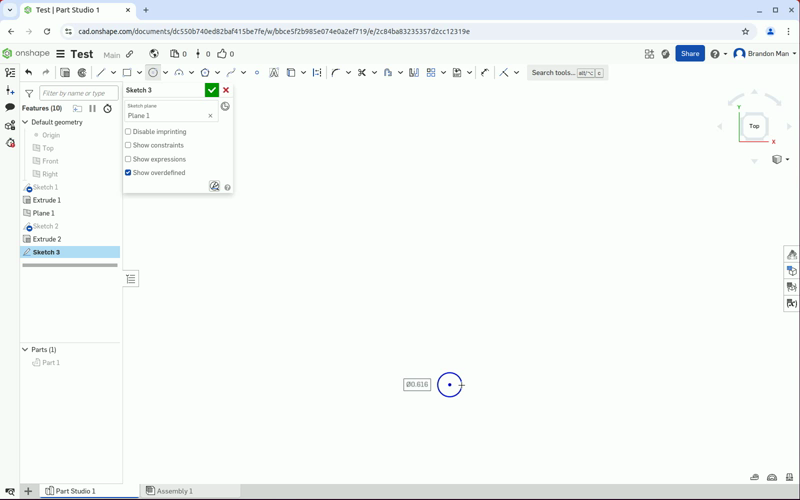
scroll(-6)
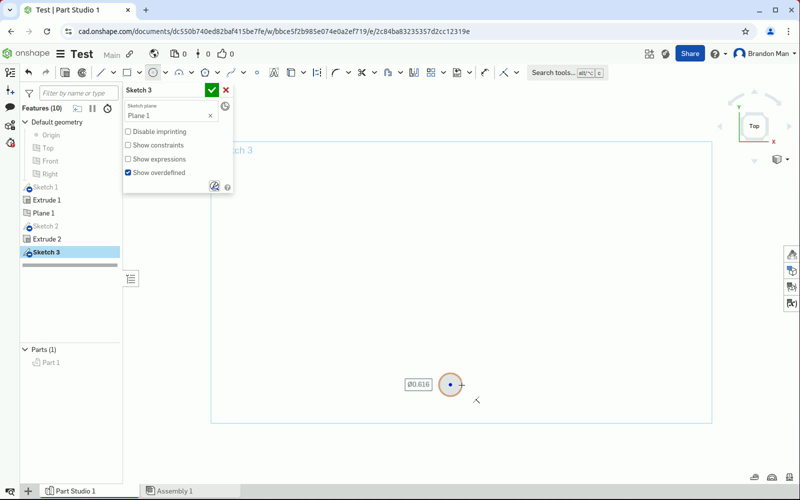
scroll(-6)
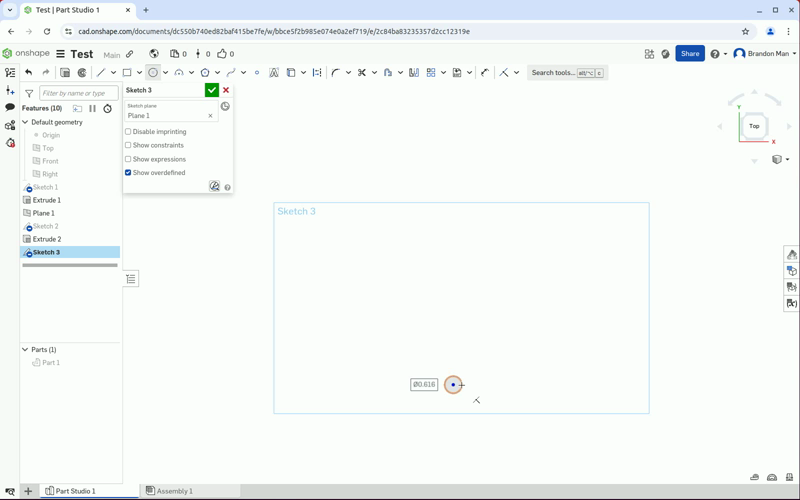
scroll(-6)
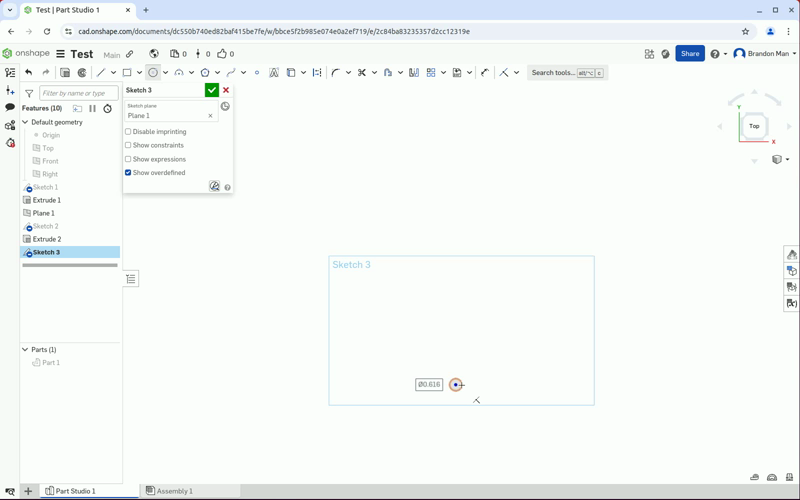
scroll(-6)
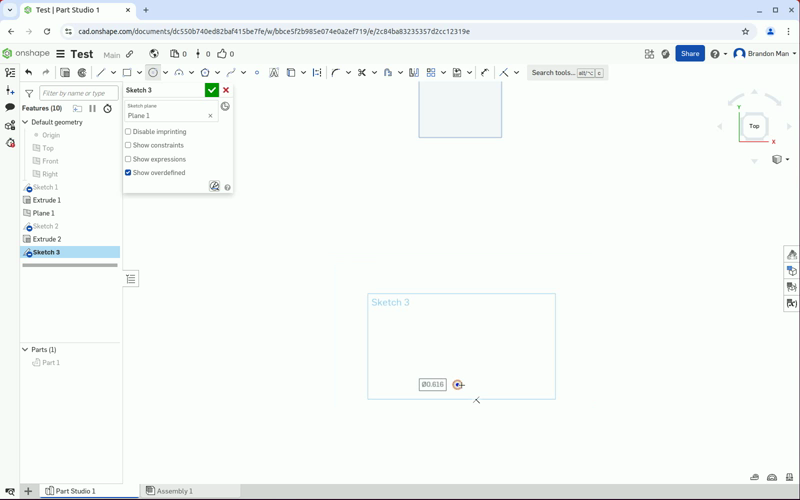
scroll(-6)
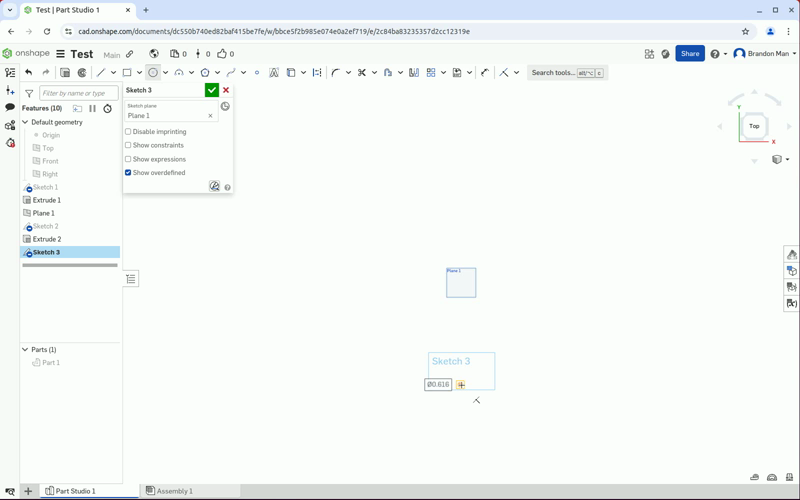
key(esc)
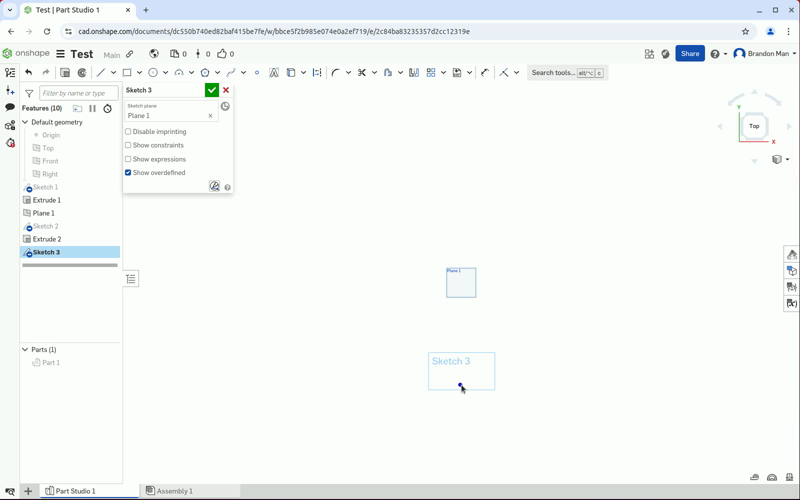
mouse_move(459, 384)
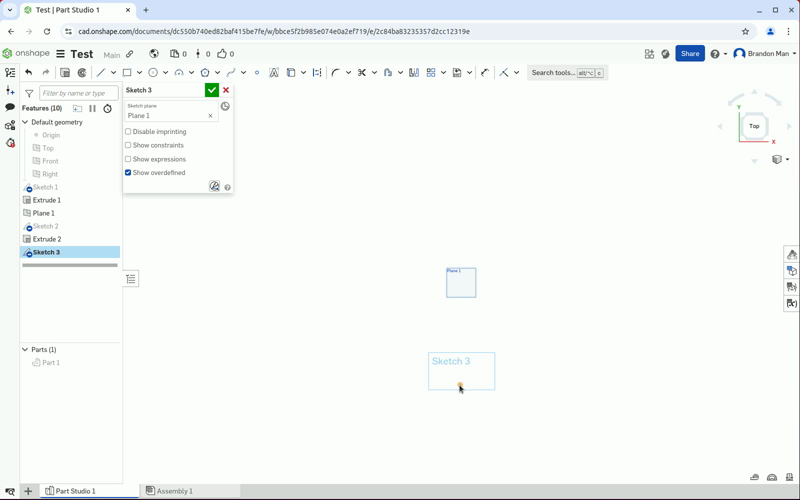
scroll(6)
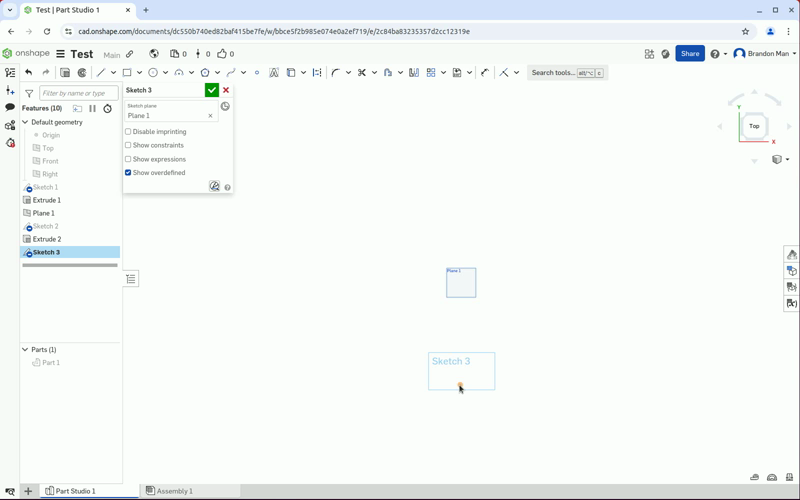
scroll(6)
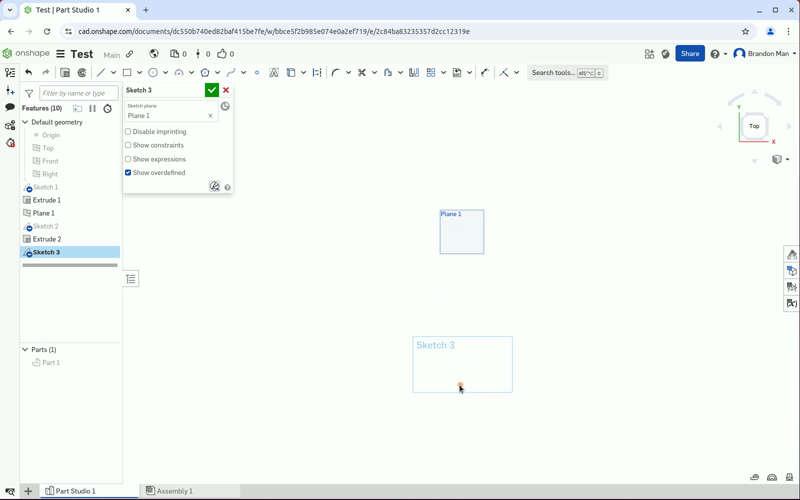
scroll(6)
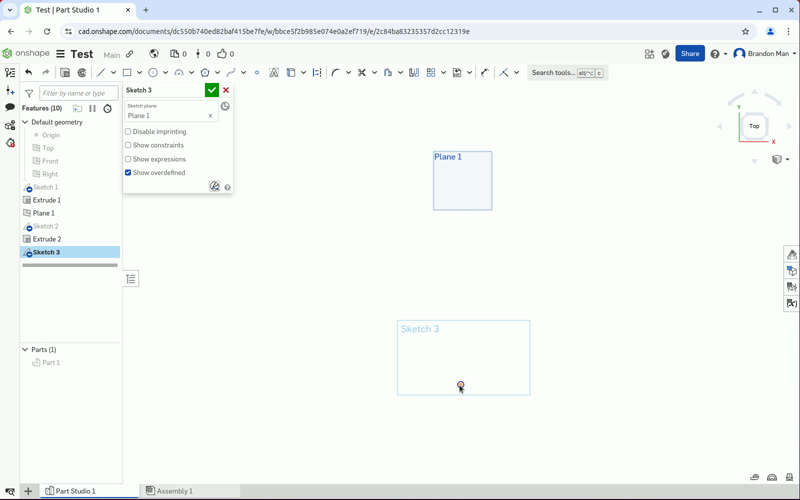
scroll(6)
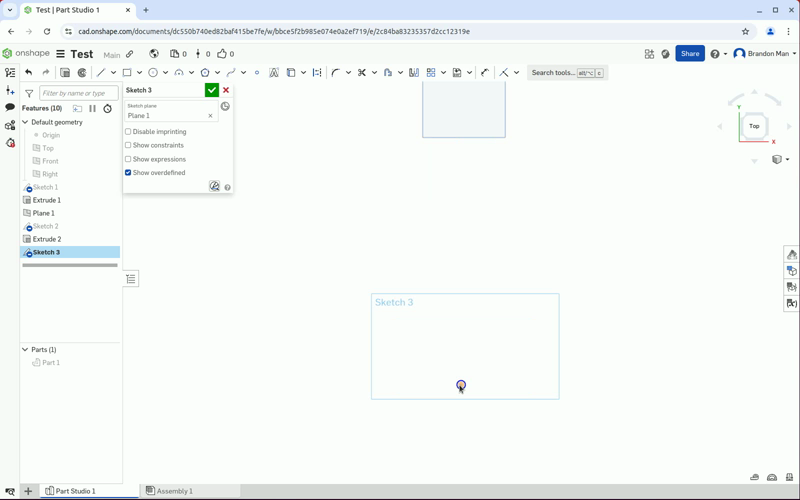
scroll(6)
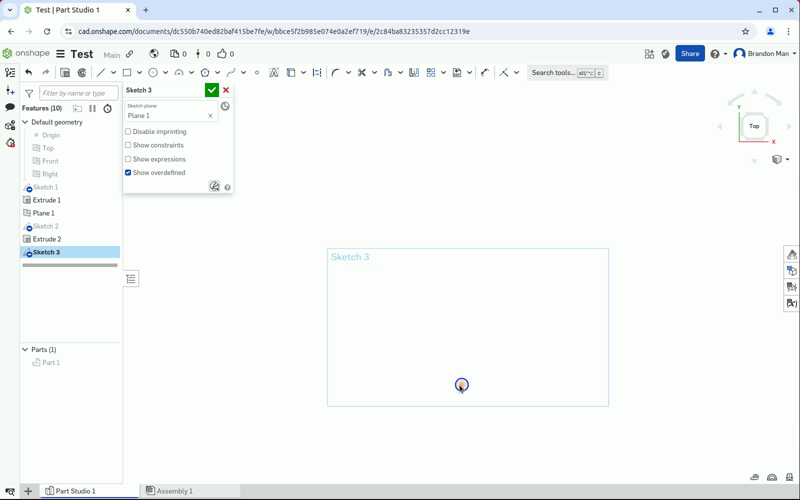
scroll(6)
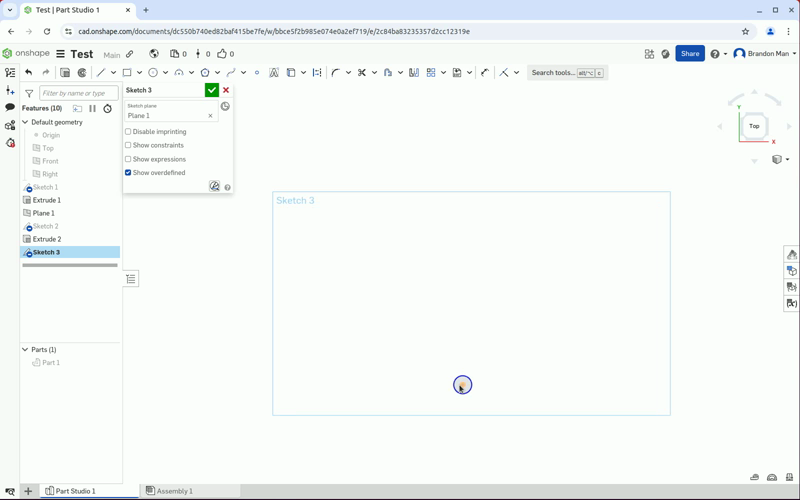
scroll(6)
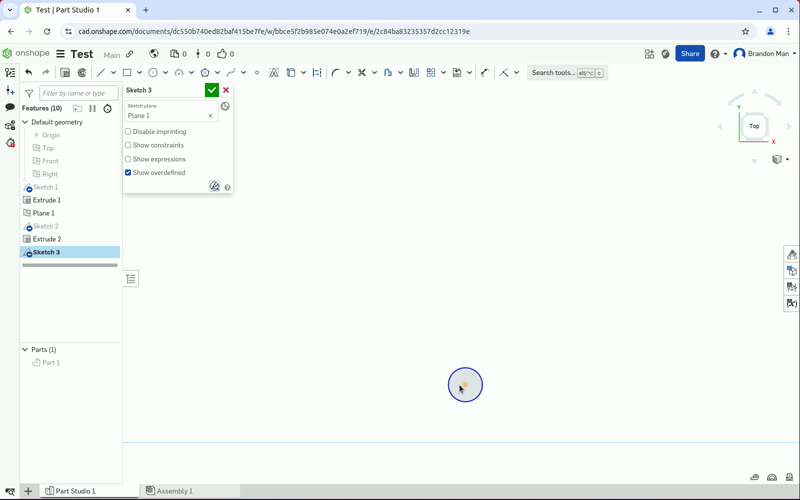
click(459, 384)
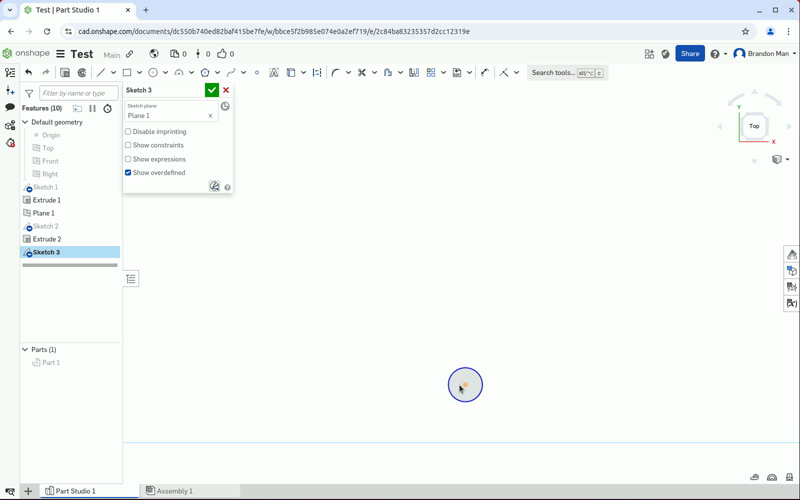
scroll(-6)
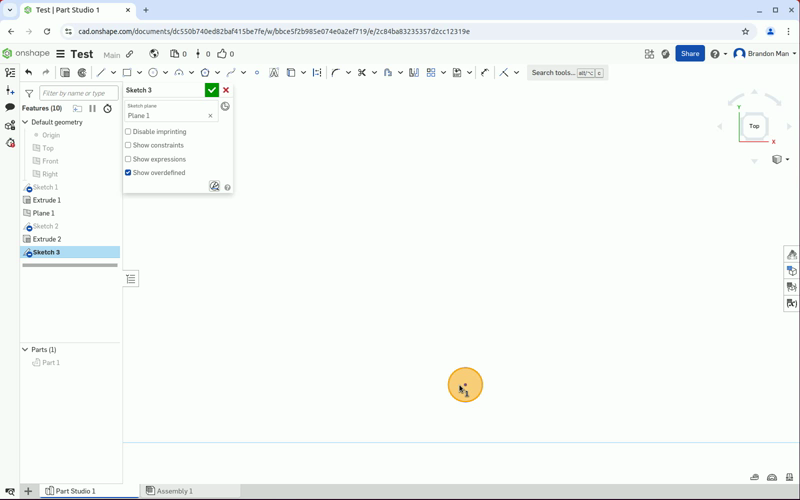
scroll(-6)
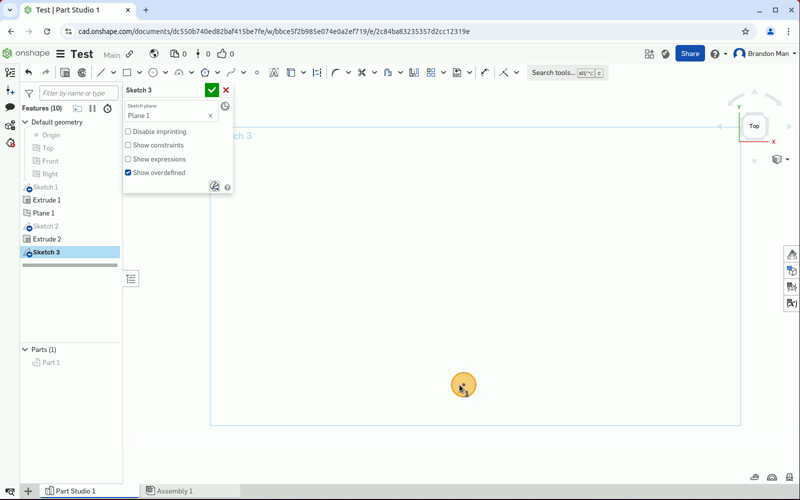
scroll(-6)
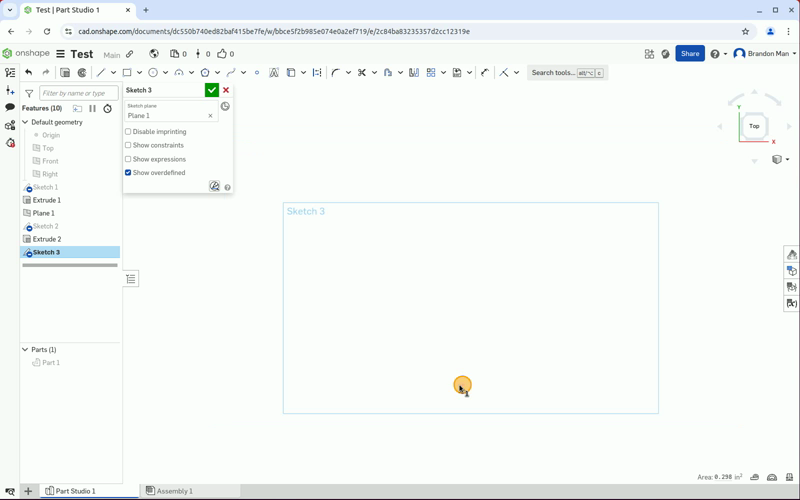
scroll(-6)
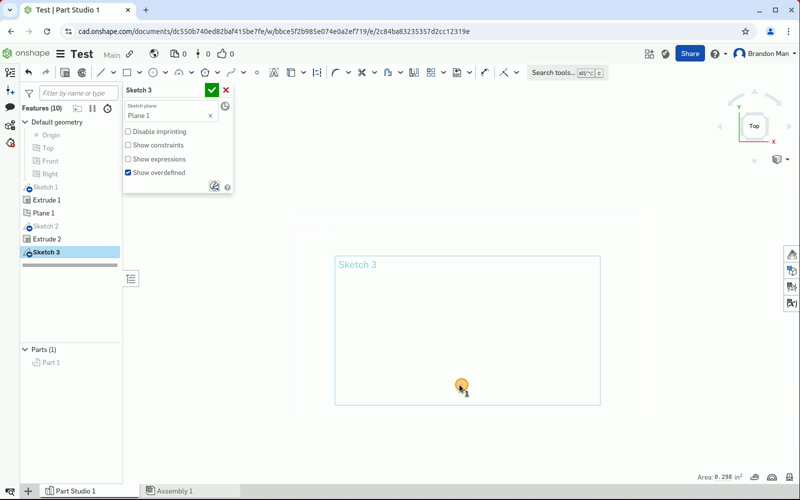
scroll(-6)
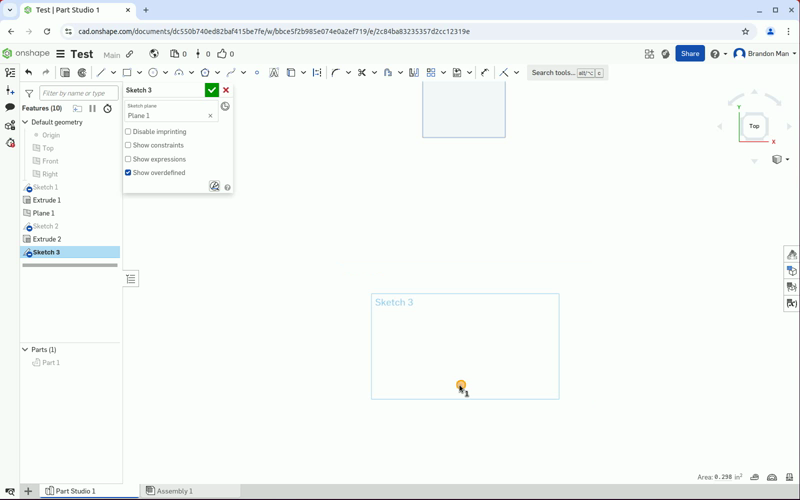
scroll(-6)
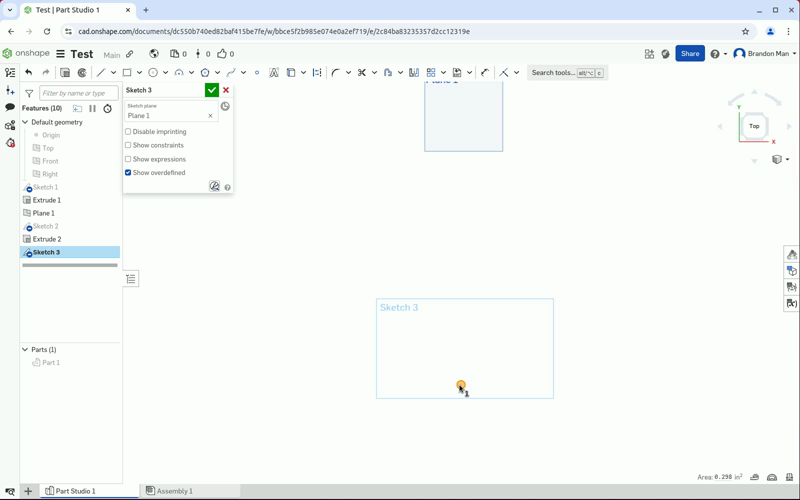
scroll(-6)
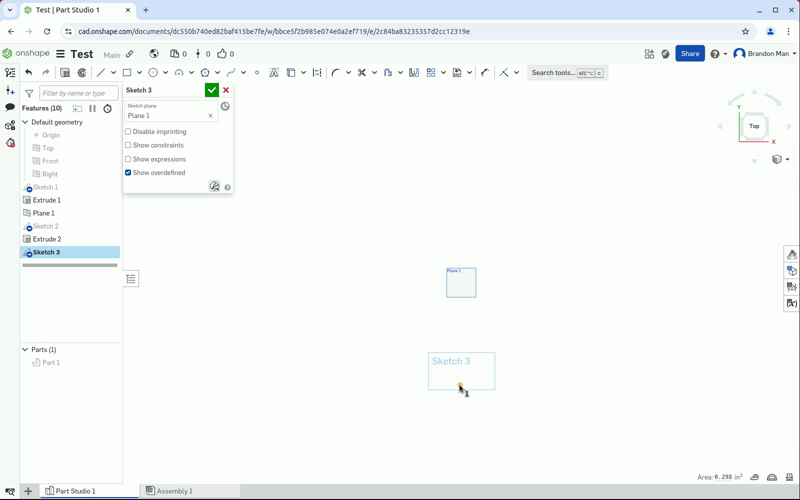
mouse_move(73, 352)
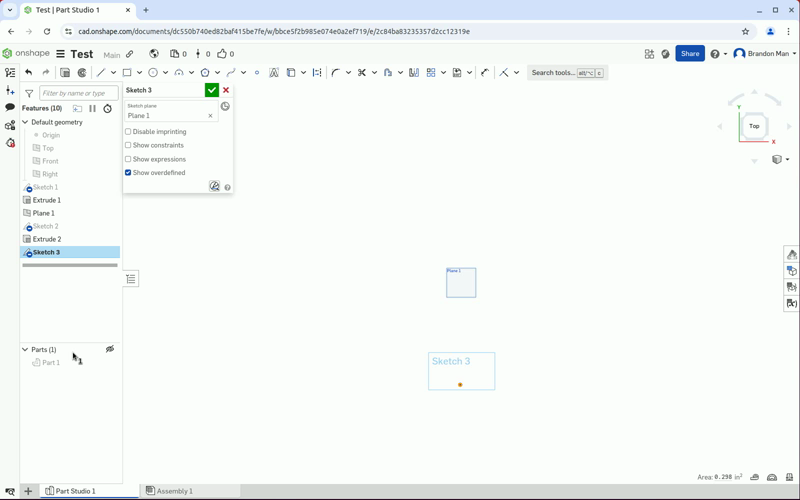
key(shift+y)
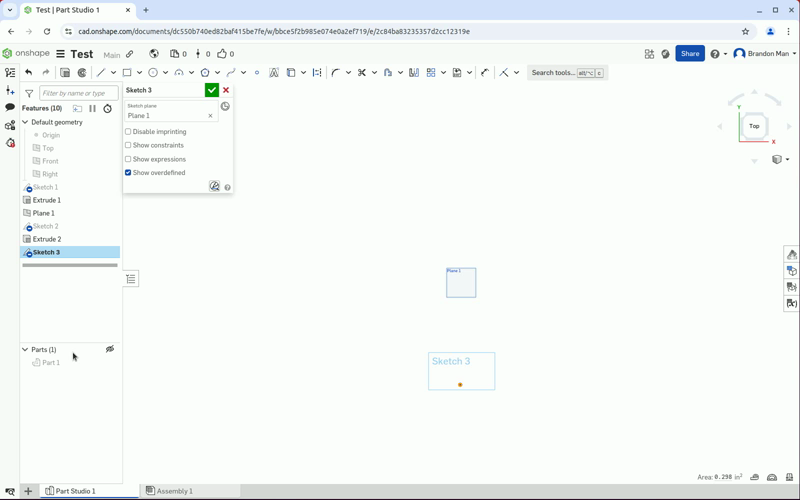
key(shift+e)
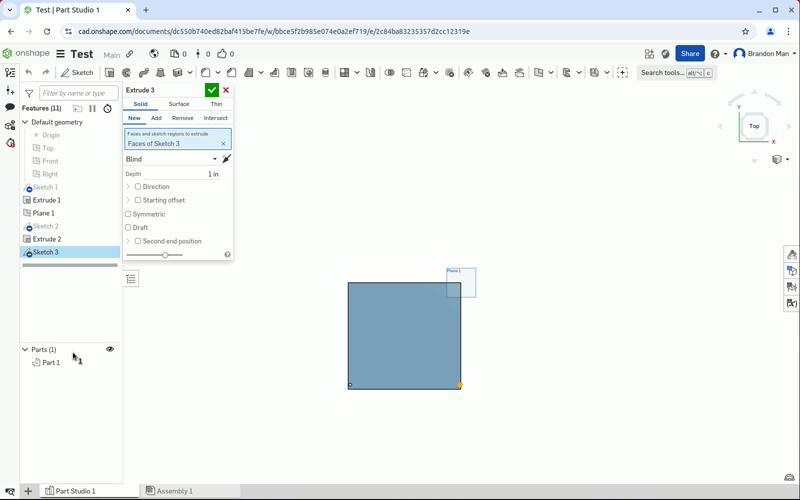
mouse_move(143, 106)
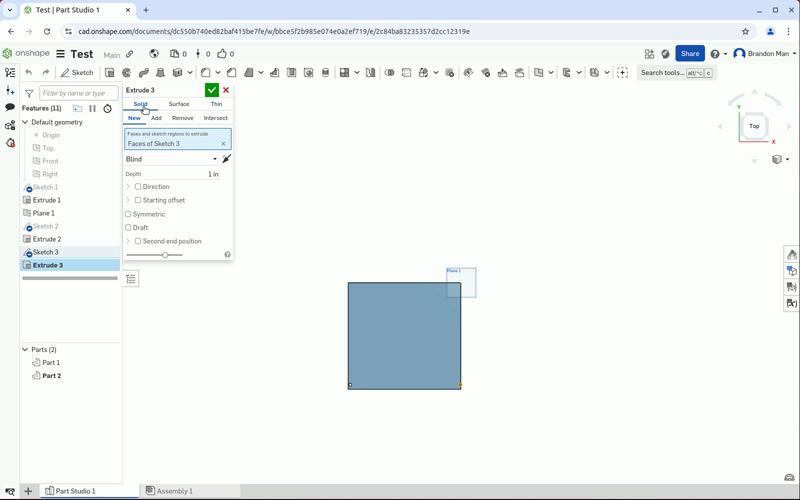
click(143, 106)
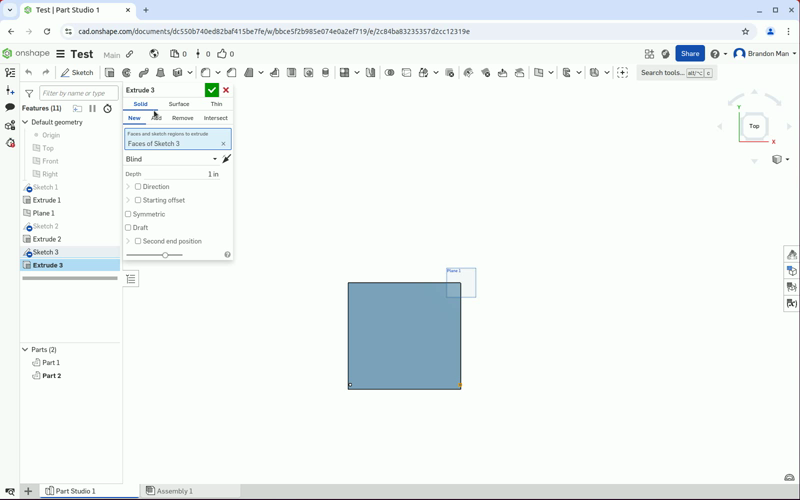
mouse_move(186, 120)
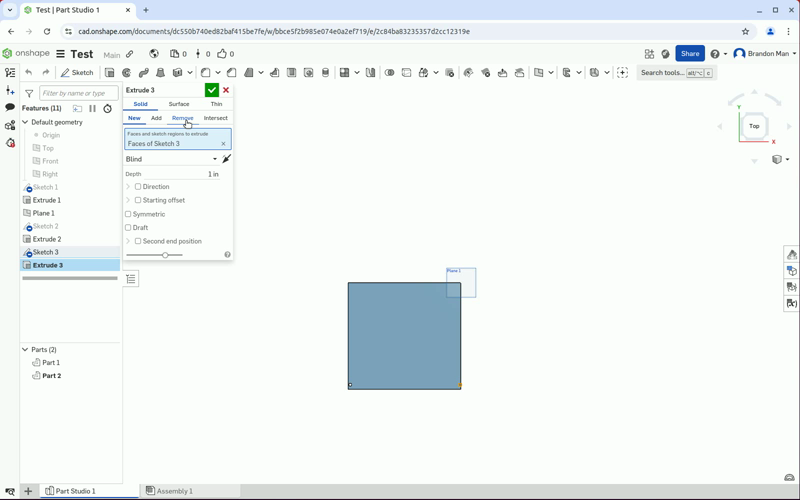
click(186, 120)
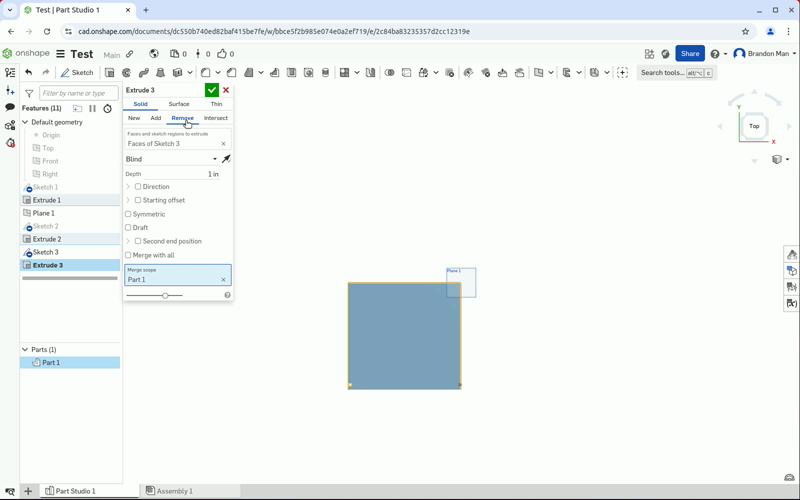
key(tab, 4)
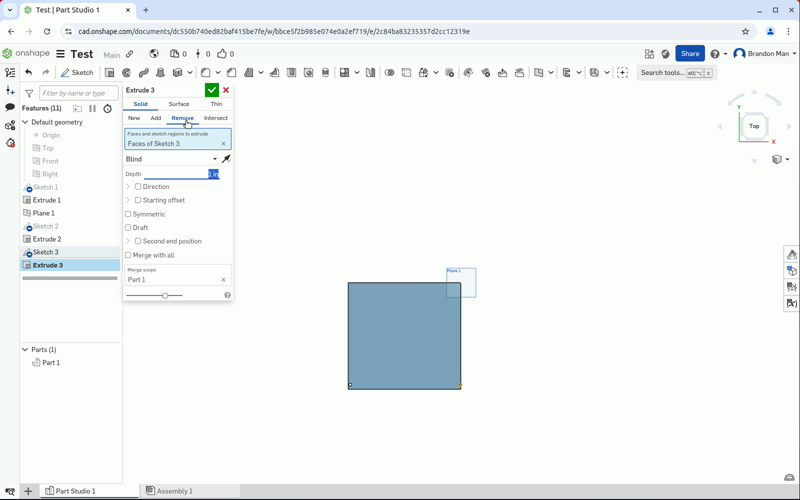
text(3.611)
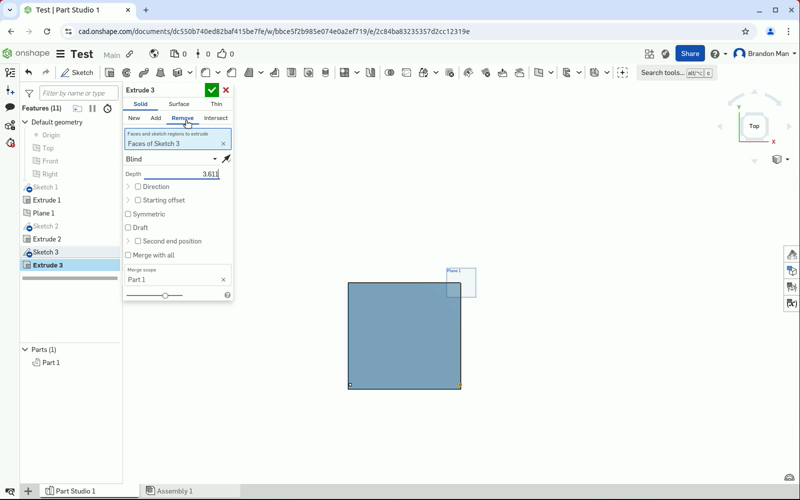
key(tab, 6)
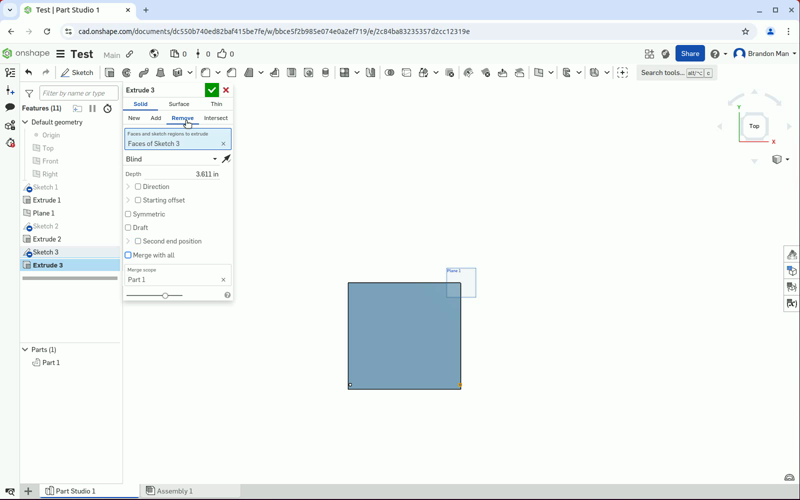
key(space)
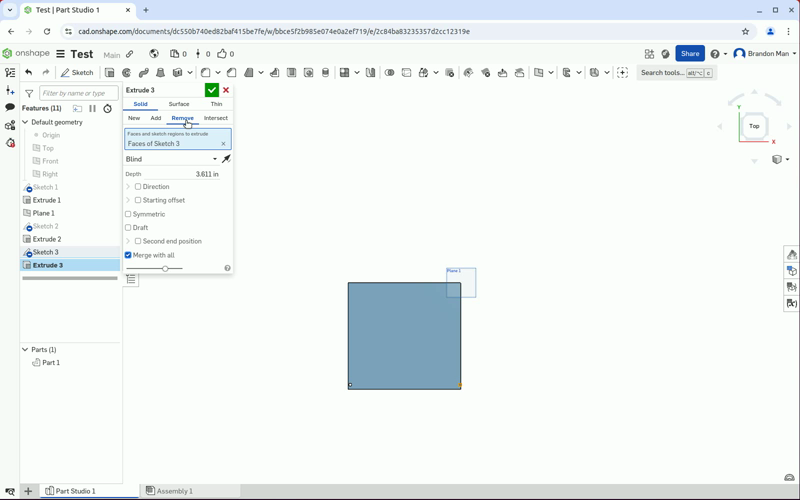
key(enter)
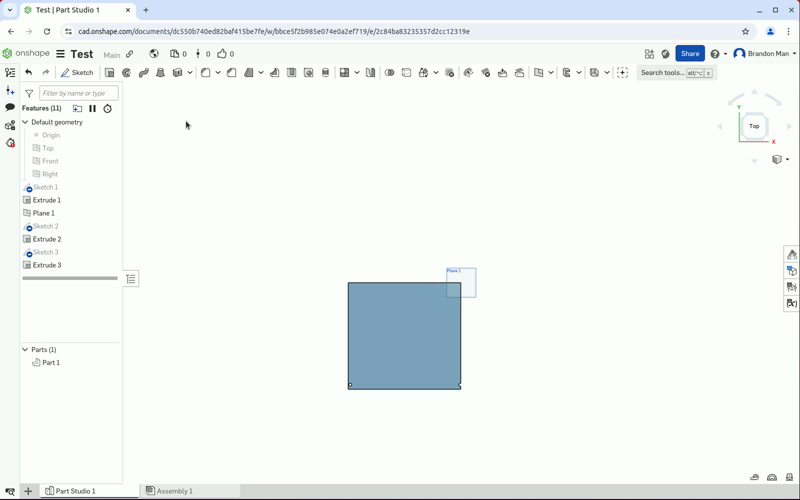
key(shift+h)
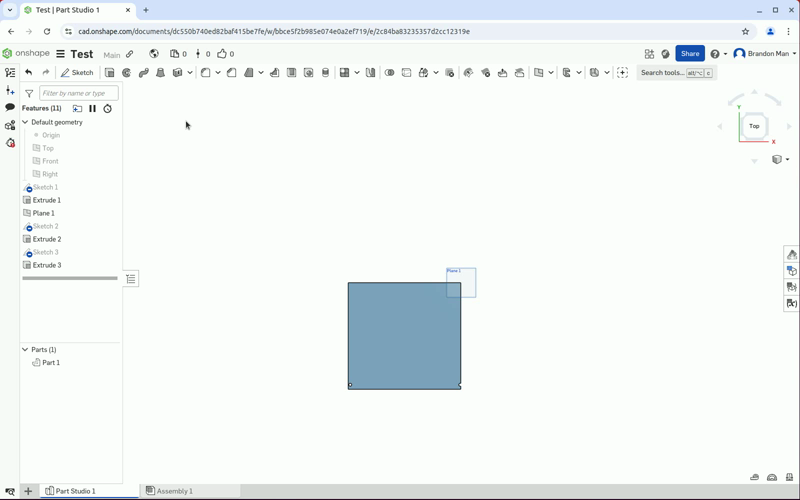
key(shift+h)
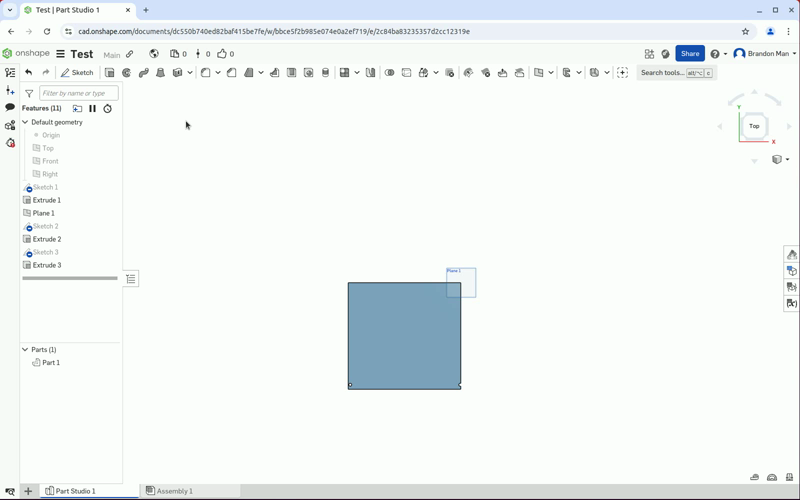
mouse_move(73, 189)
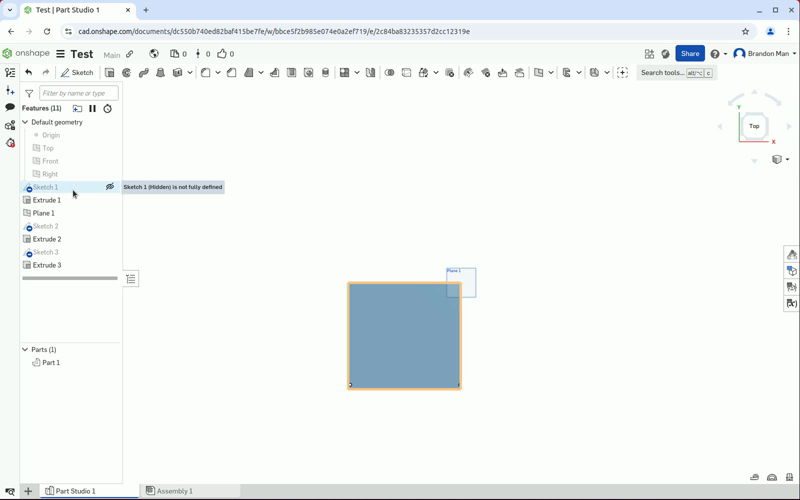
click(73, 189)
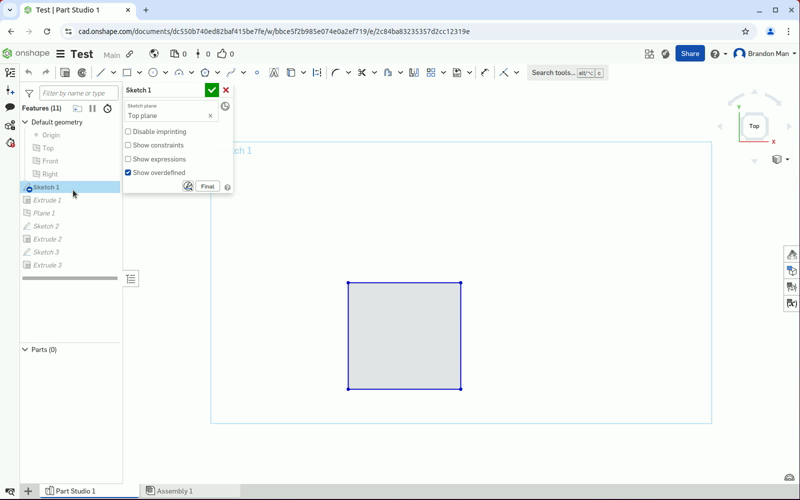
mouse_move(229, 92)
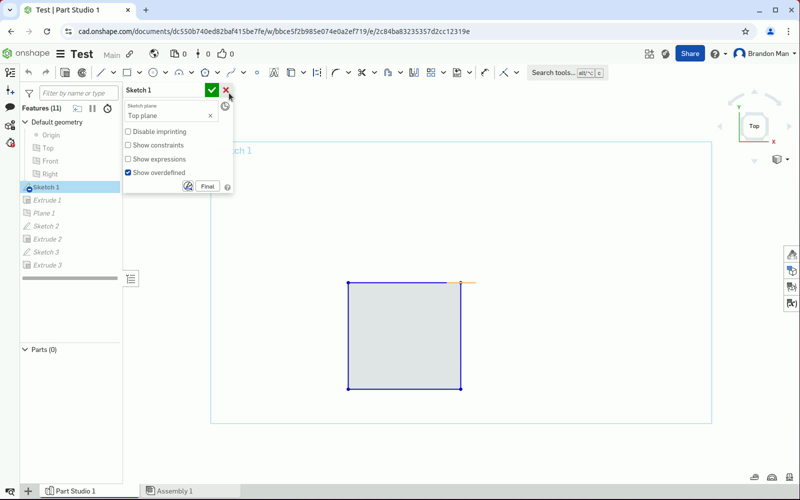
click(229, 92)
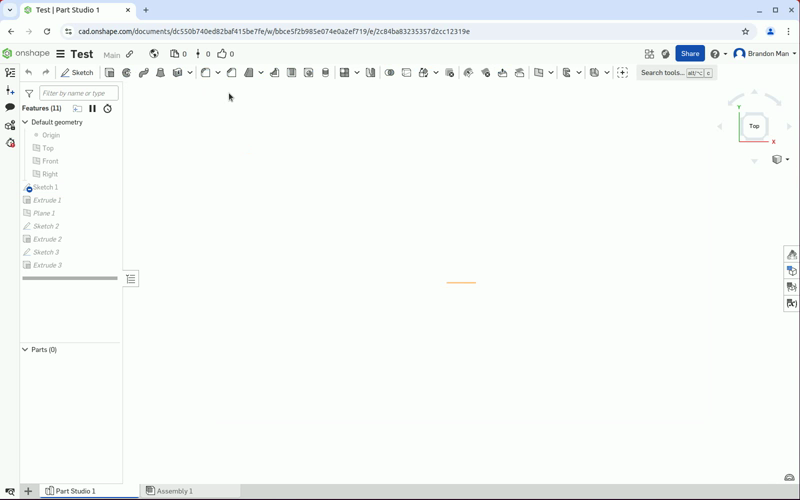
key(shift+s)
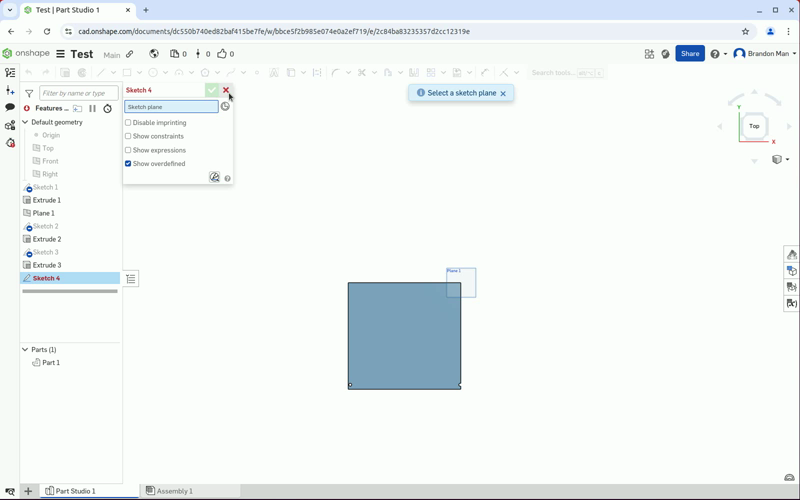
mouse_move(73, 215)
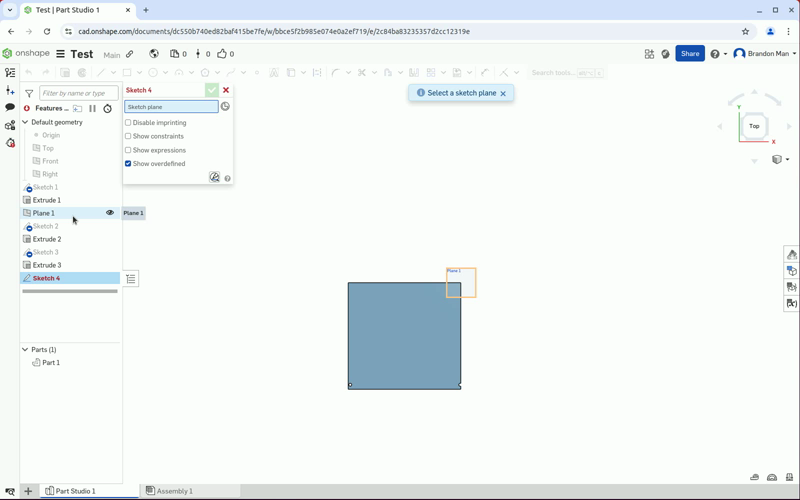
click(73, 215)
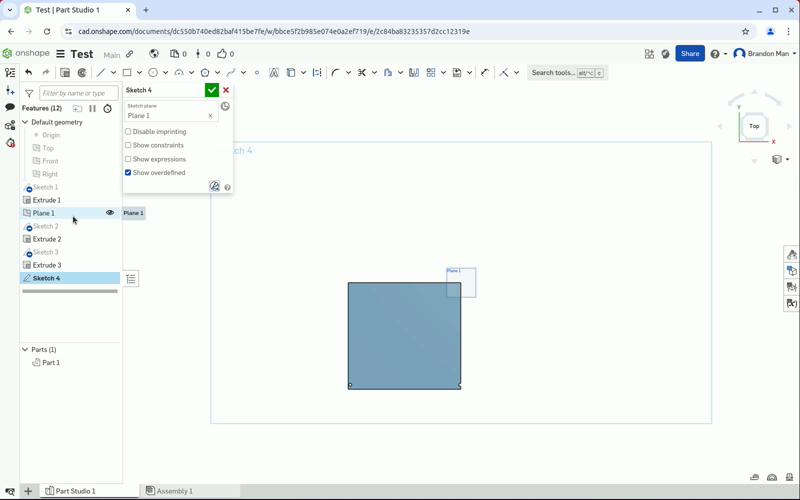
mouse_move(73, 352)
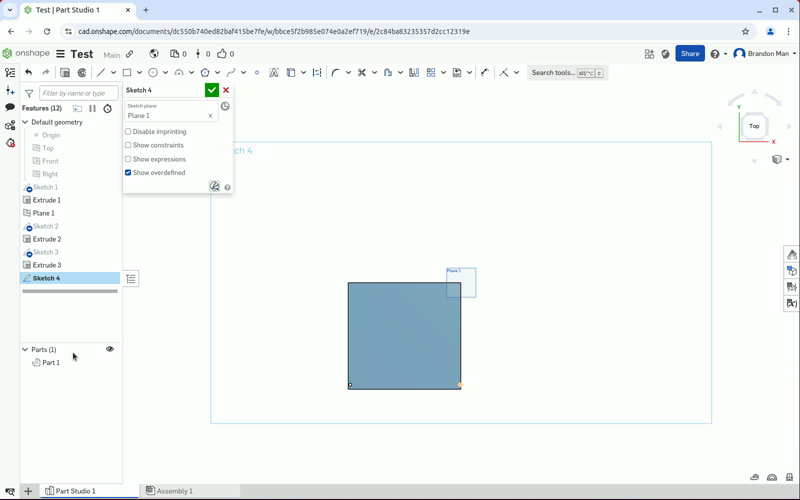
key(y)
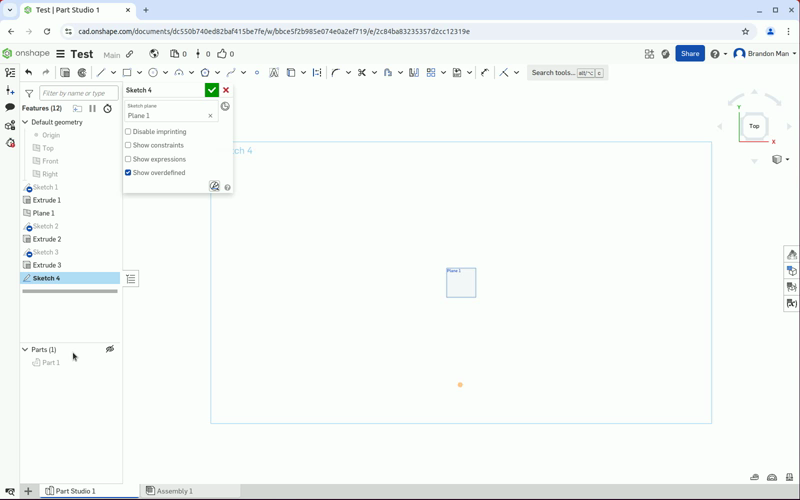
key(c)
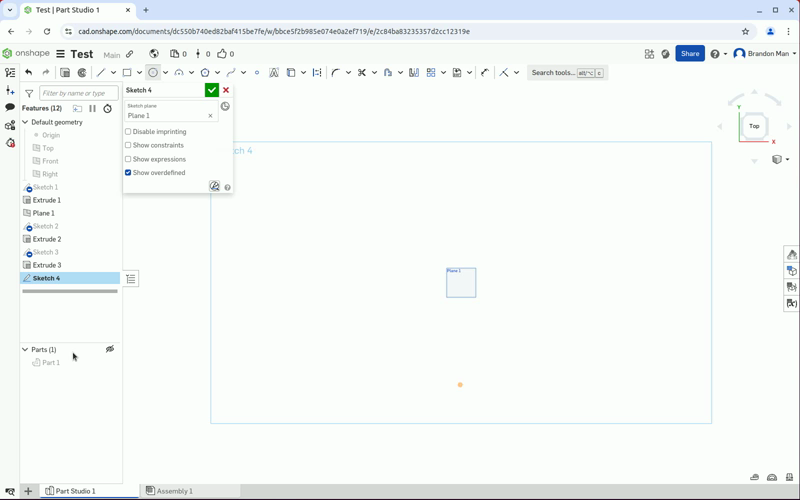
key_down(shift)
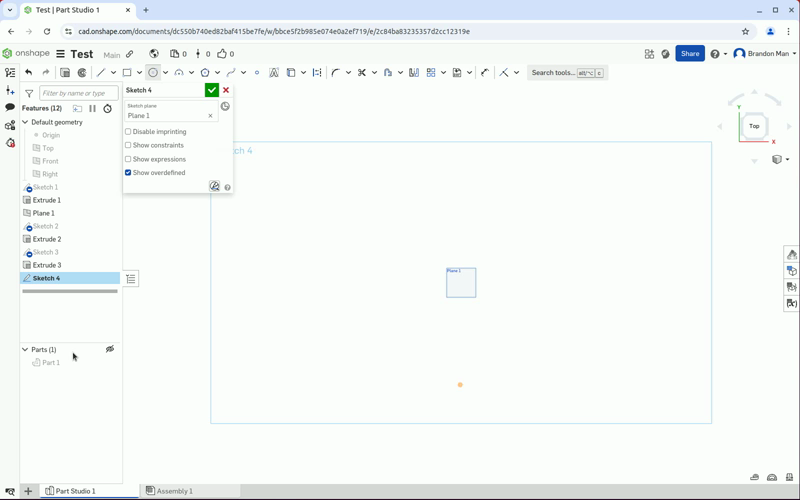
mouse_move(350, 288)
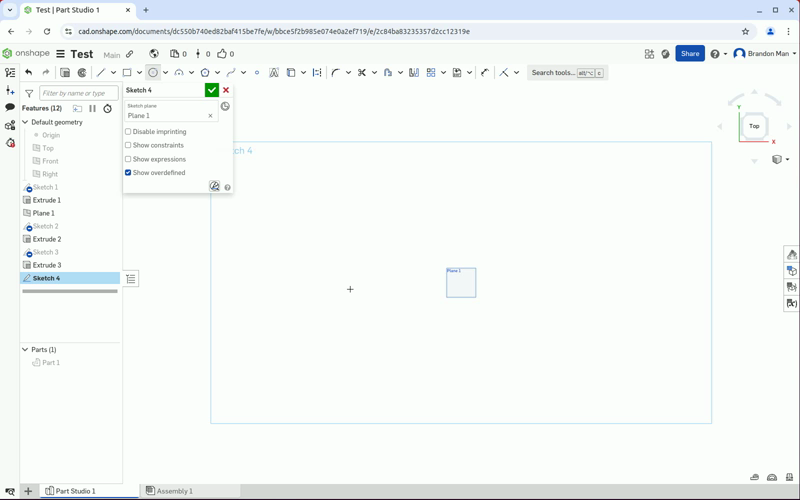
click(350, 288)
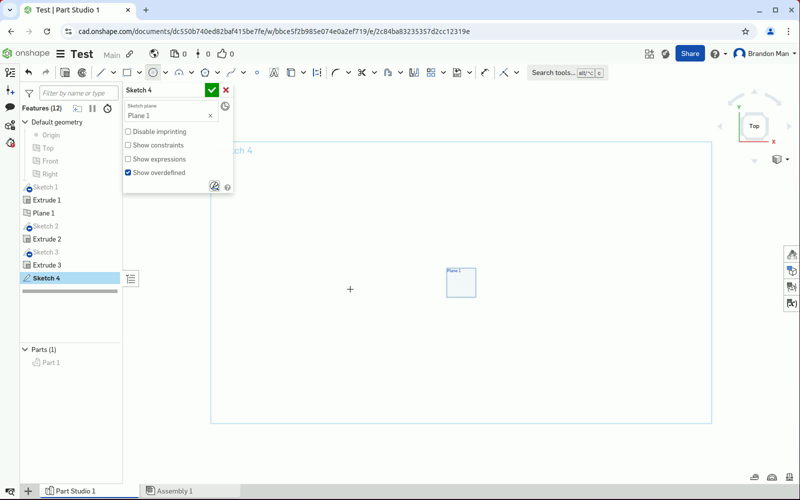
key_up(shift)
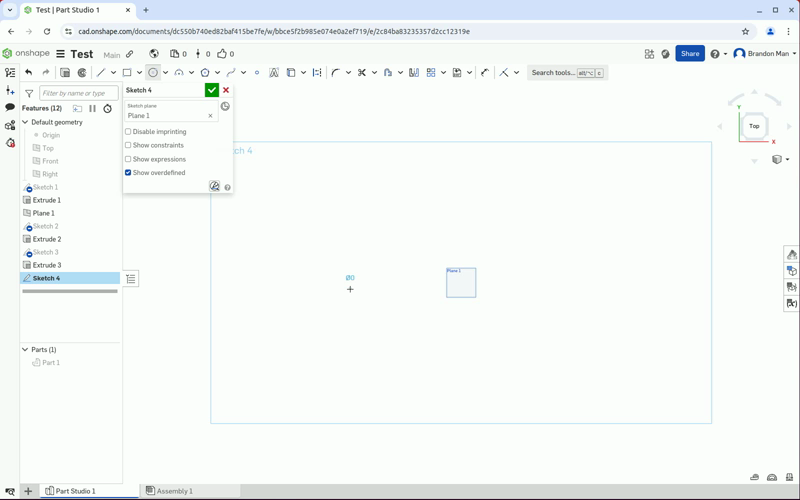
mouse_move(351, 288)
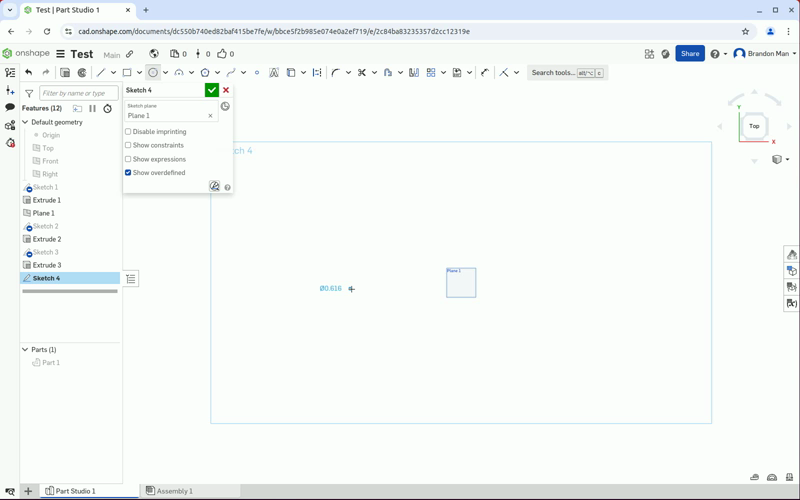
scroll(6)
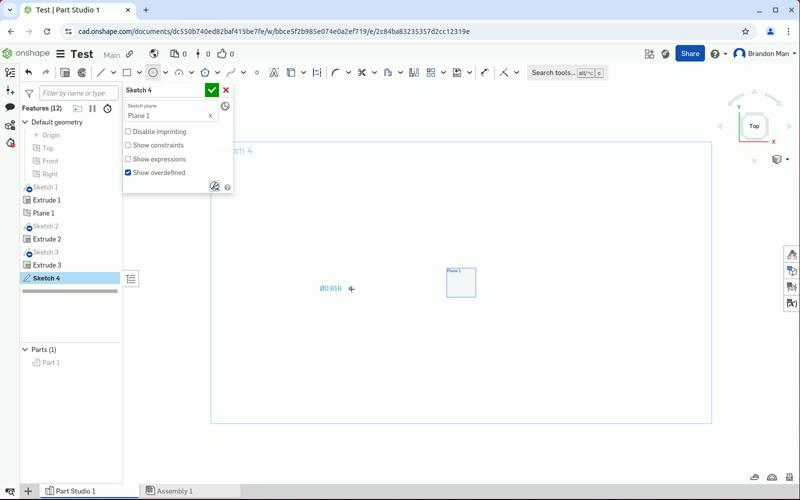
scroll(6)
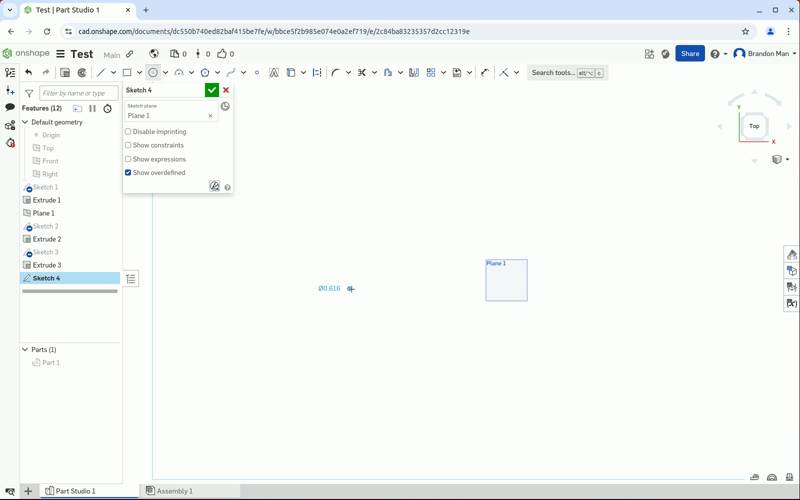
scroll(6)
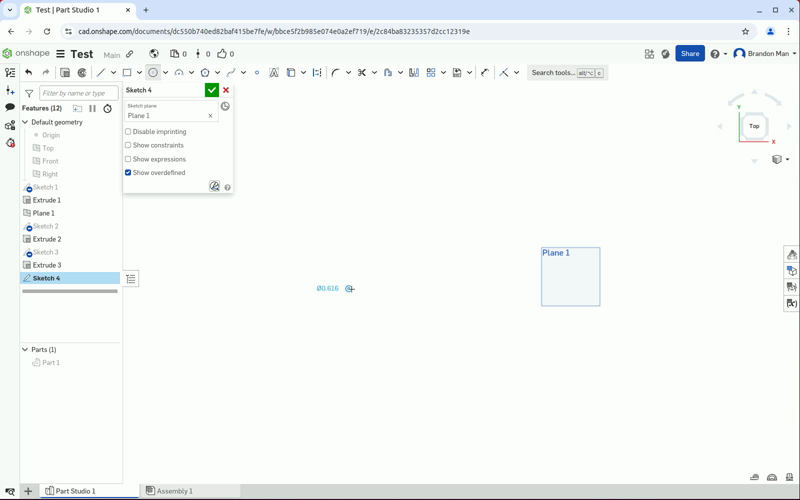
scroll(6)
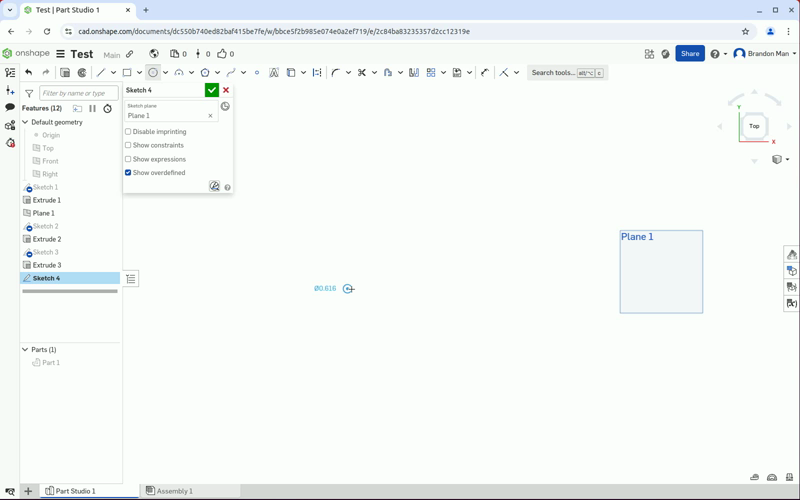
scroll(6)
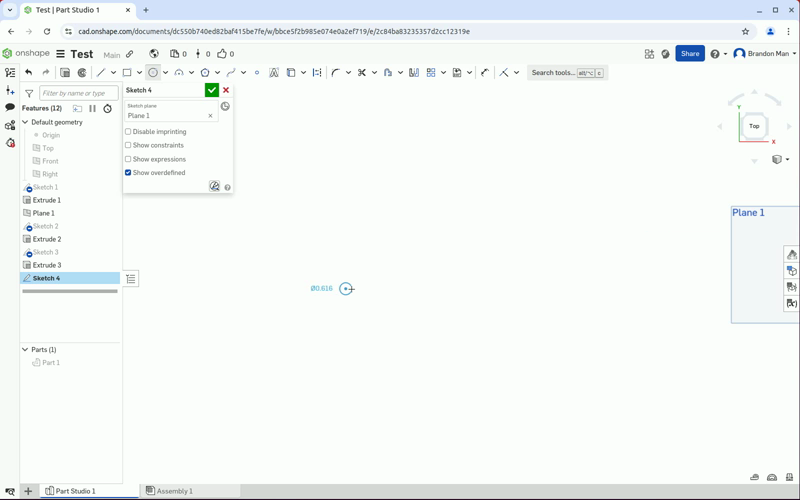
scroll(6)
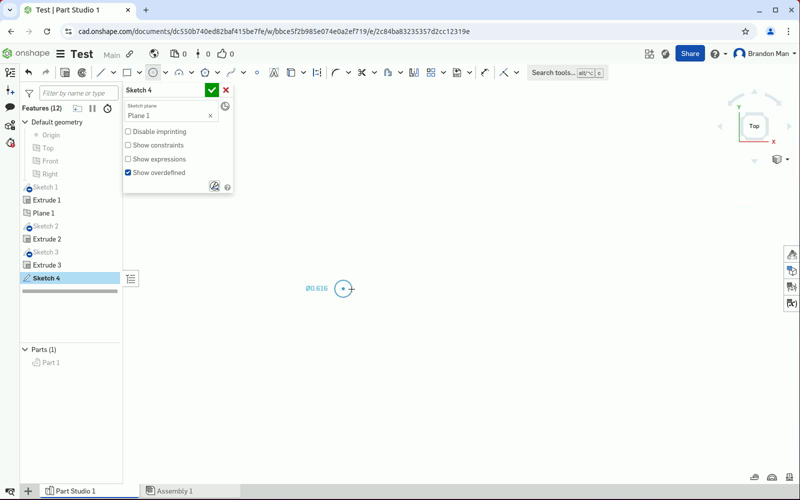
scroll(6)
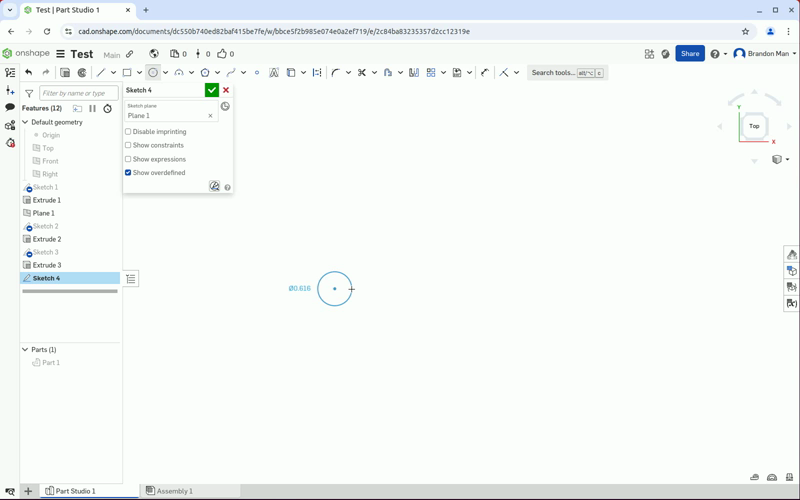
click(351, 288)
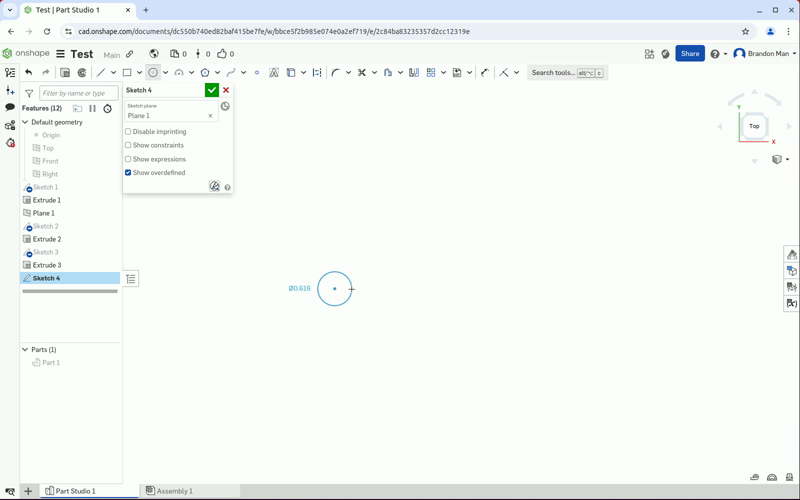
scroll(-6)
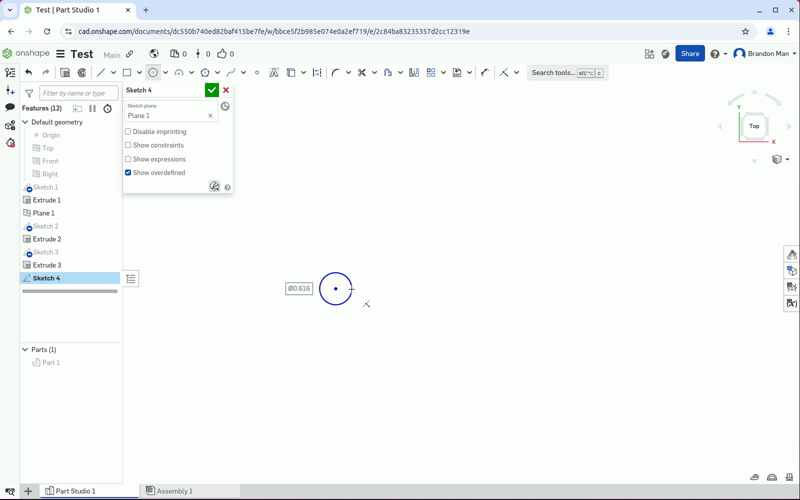
scroll(-6)
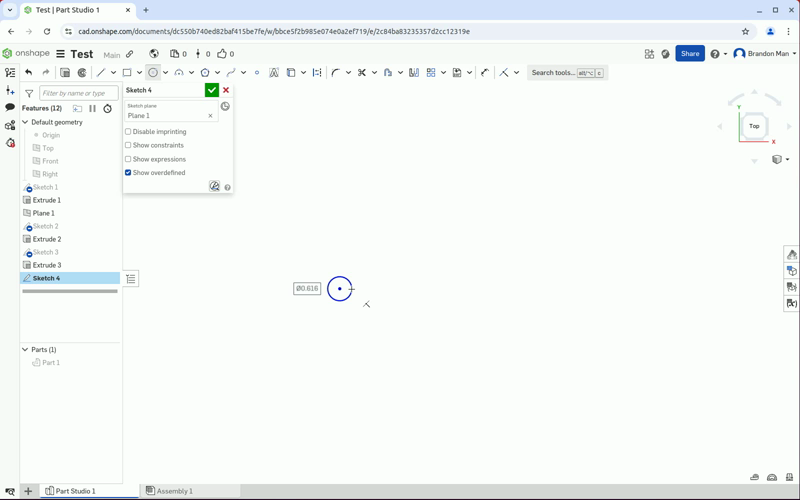
scroll(-6)
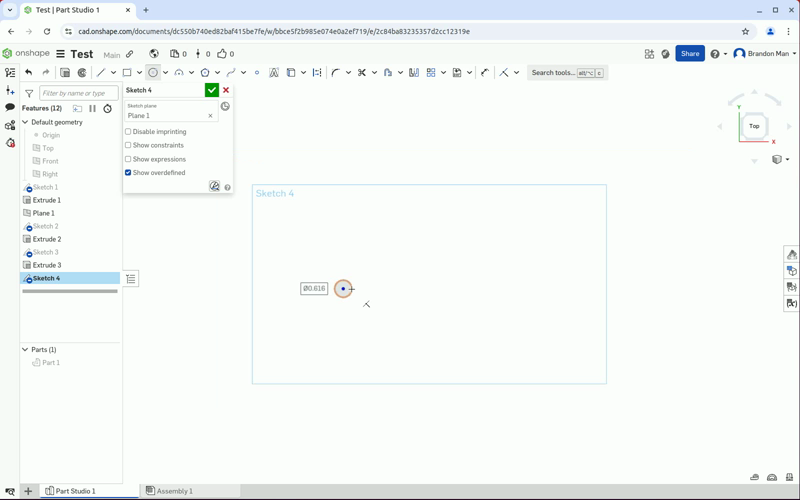
scroll(-6)
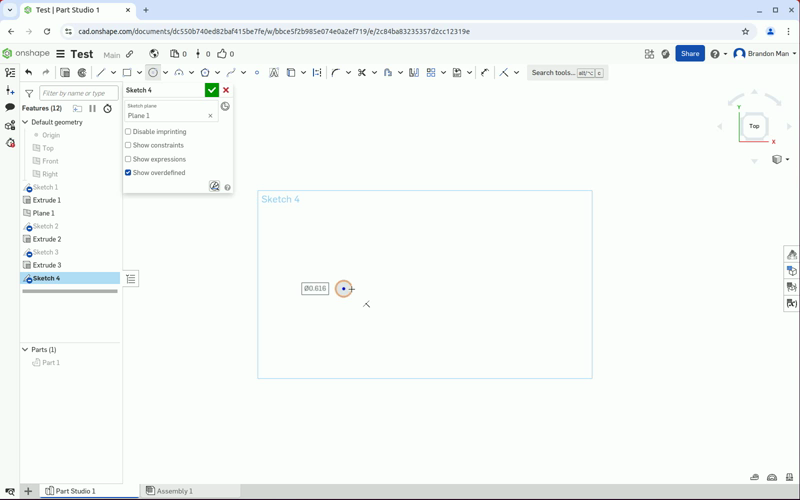
scroll(-6)
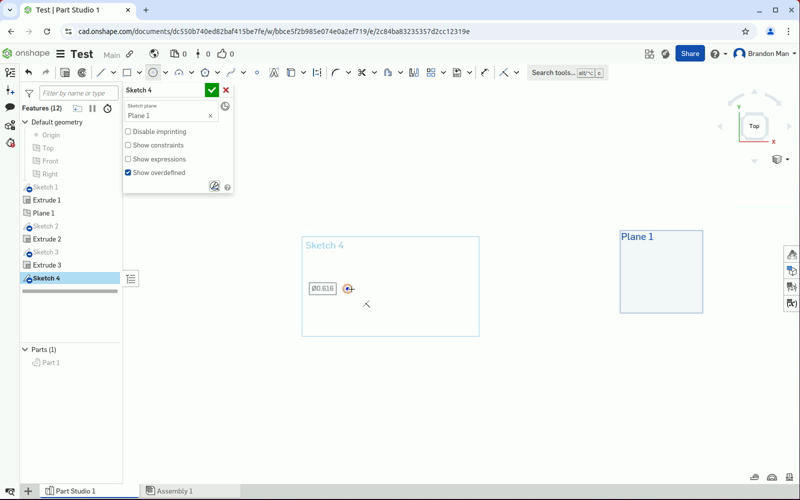
scroll(-6)
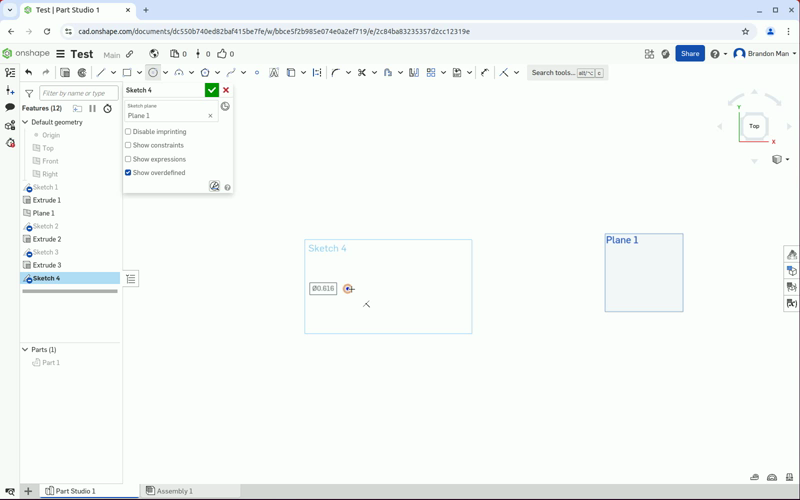
scroll(-6)
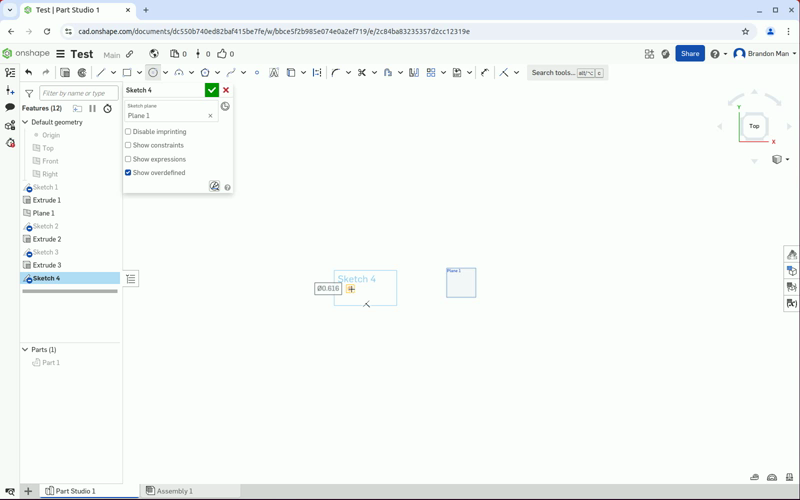
key(esc)
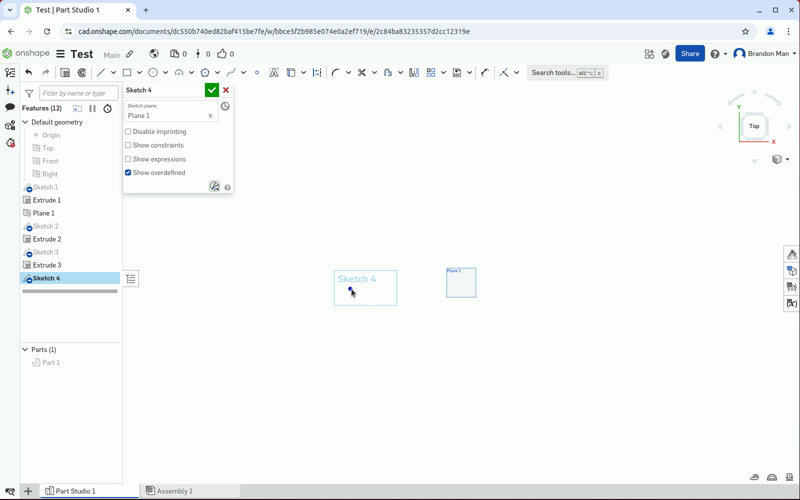
mouse_move(349, 287)
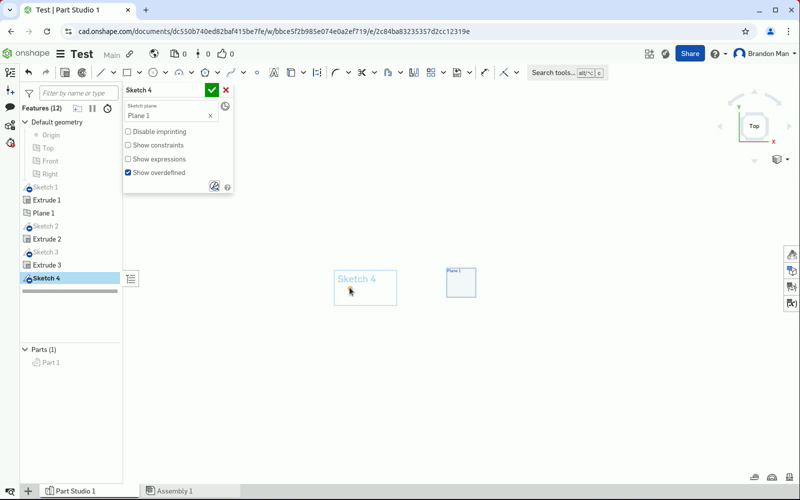
scroll(6)
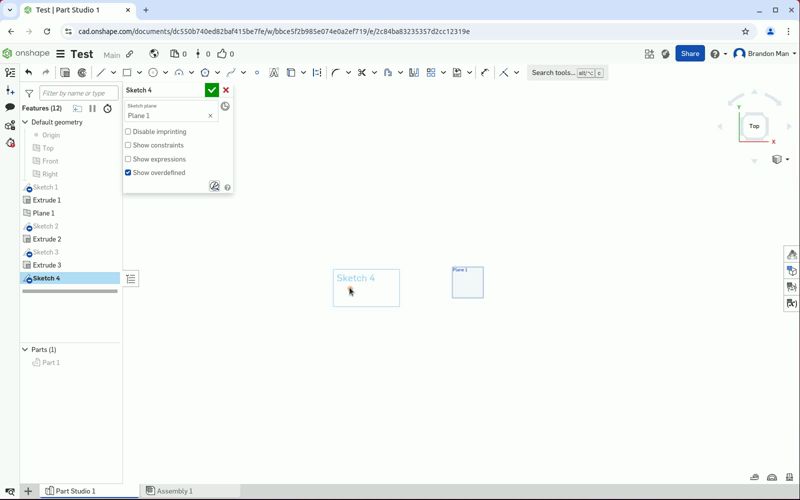
scroll(6)
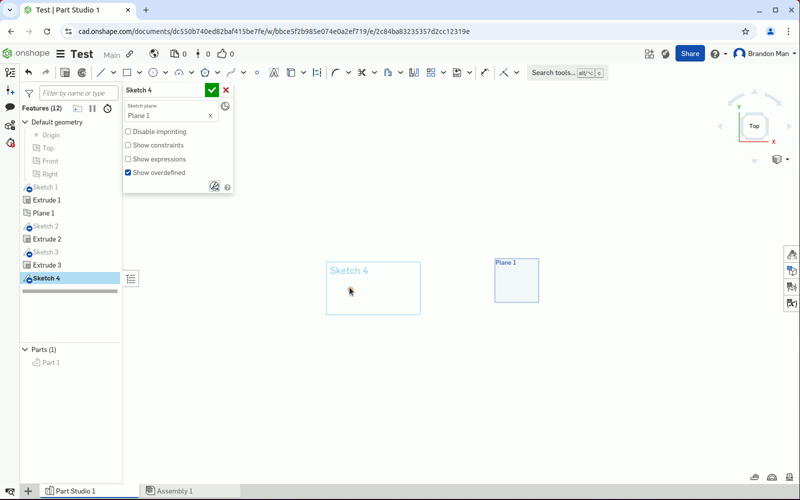
scroll(6)
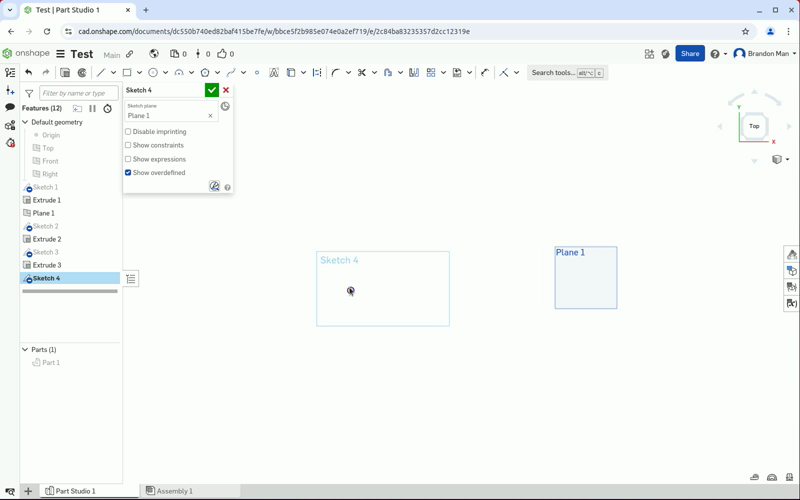
scroll(6)
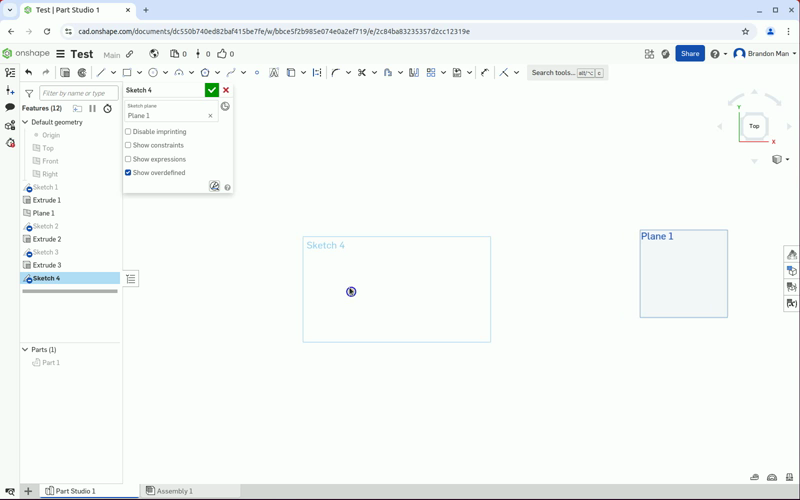
scroll(6)
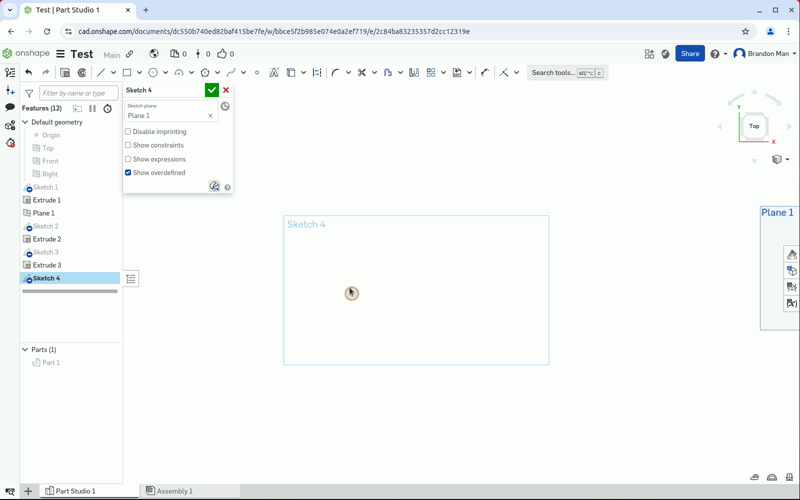
scroll(6)
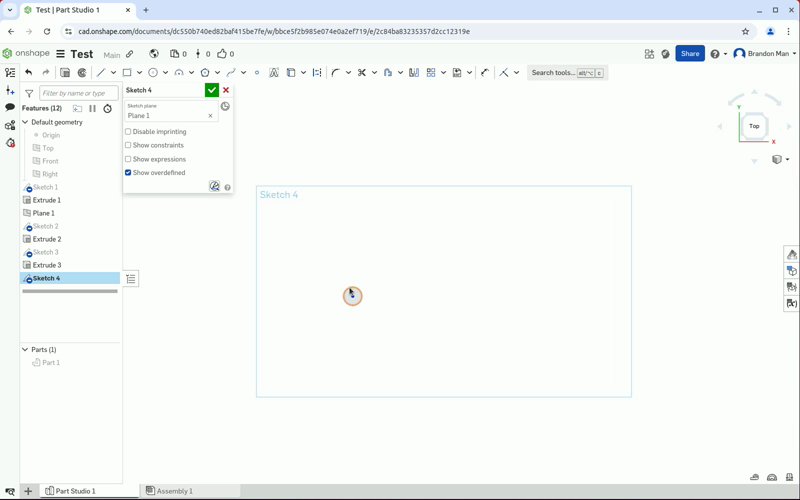
scroll(6)
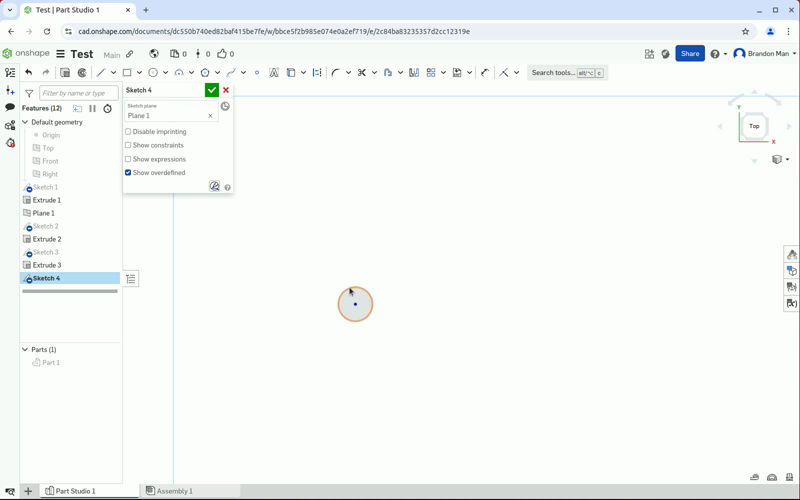
click(349, 287)
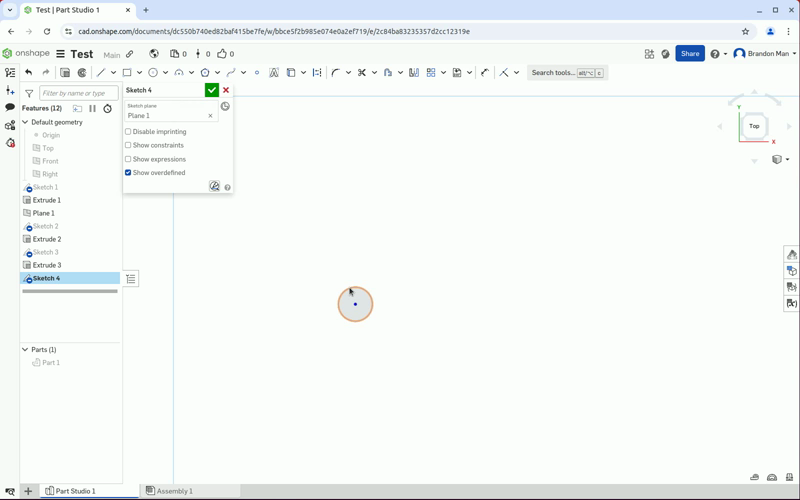
scroll(-6)
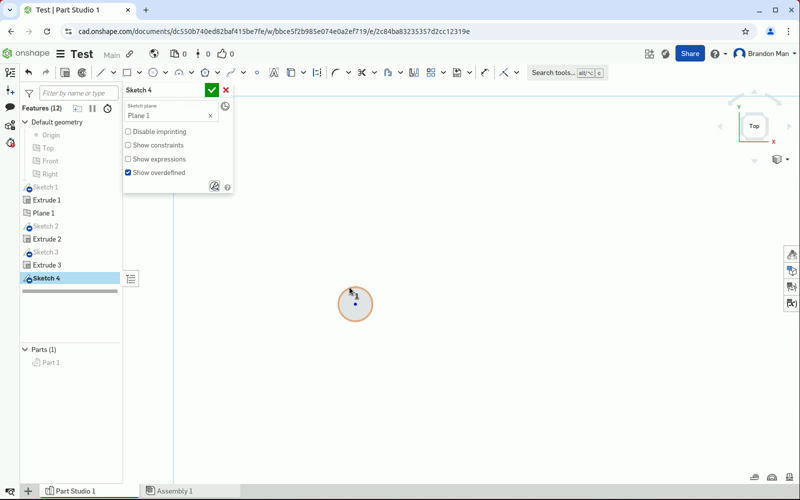
scroll(-6)
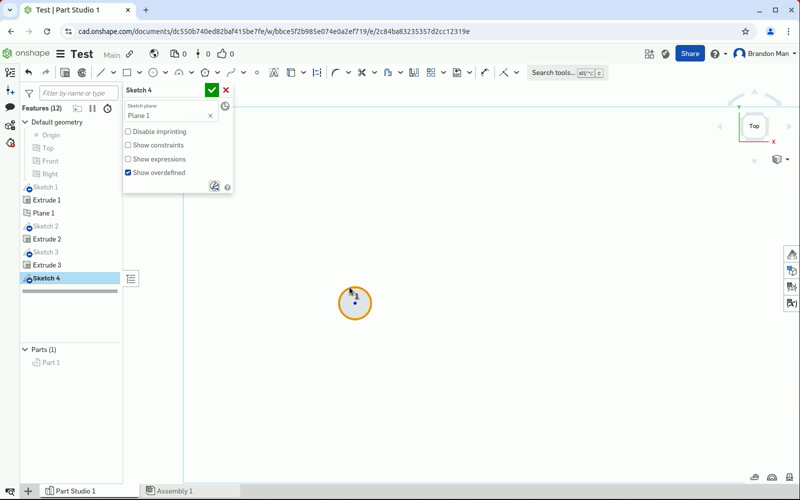
scroll(-6)
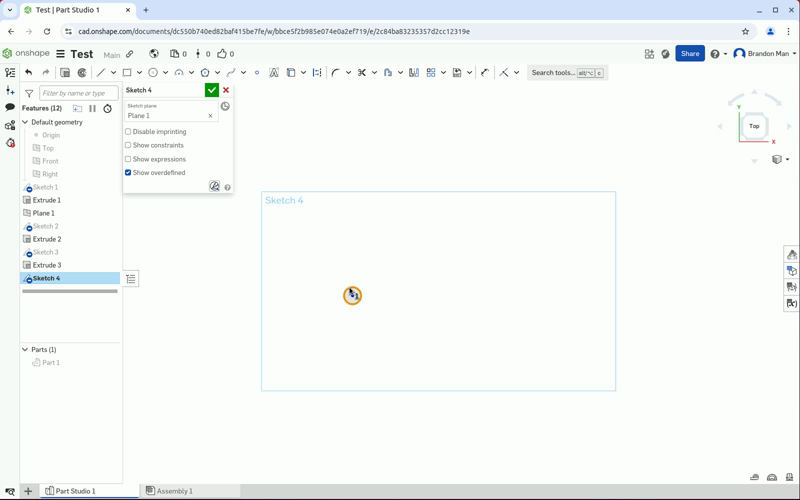
scroll(-6)
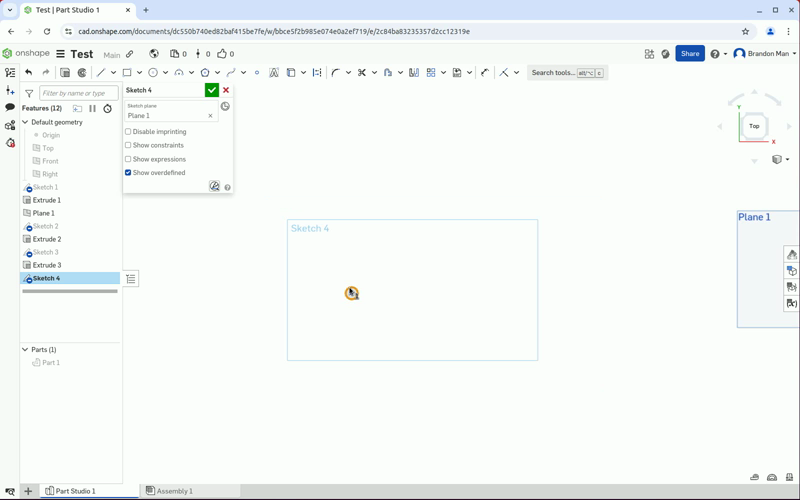
scroll(-6)
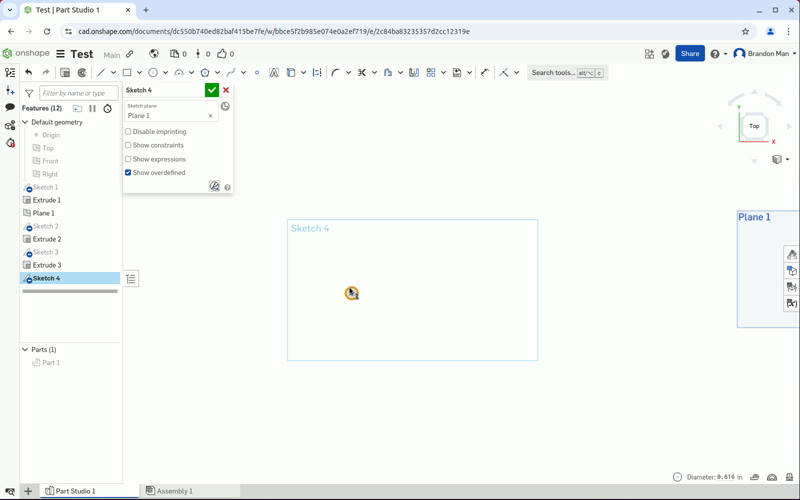
scroll(-6)
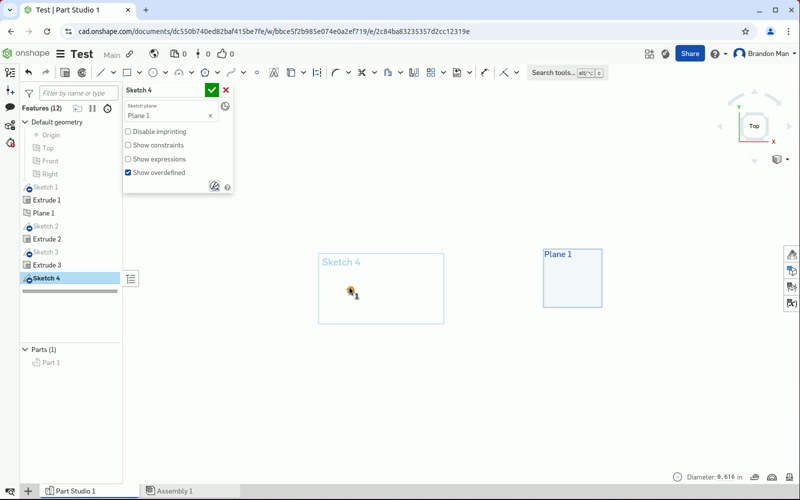
scroll(-6)
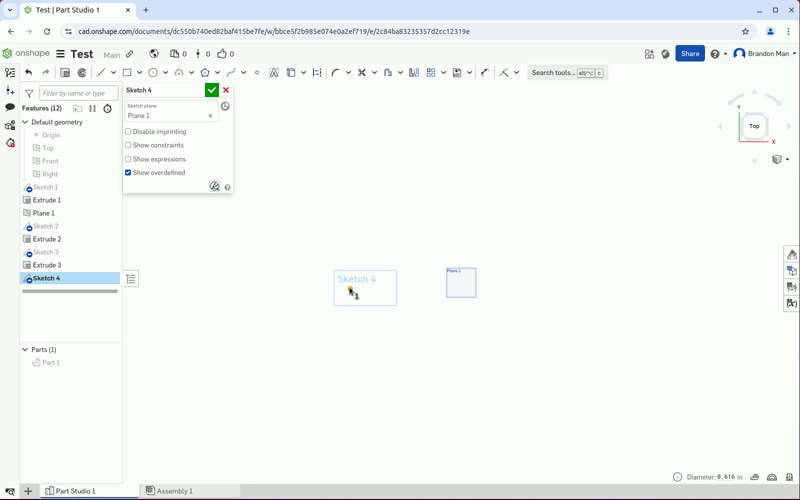
mouse_move(73, 352)
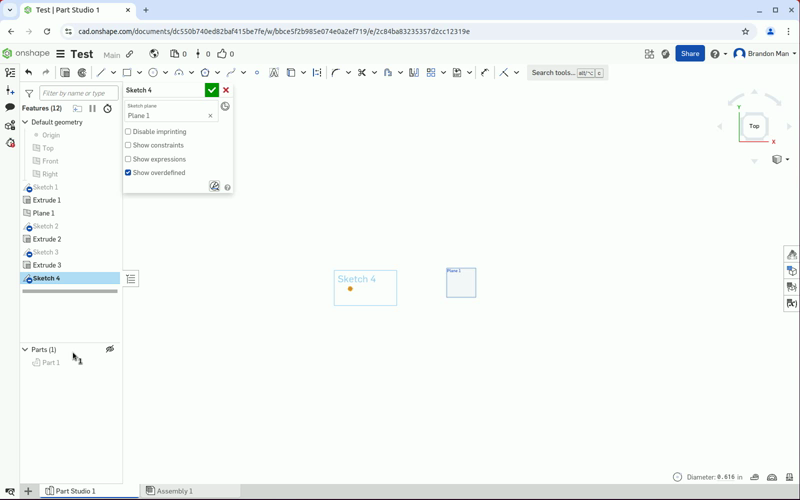
key(shift+y)
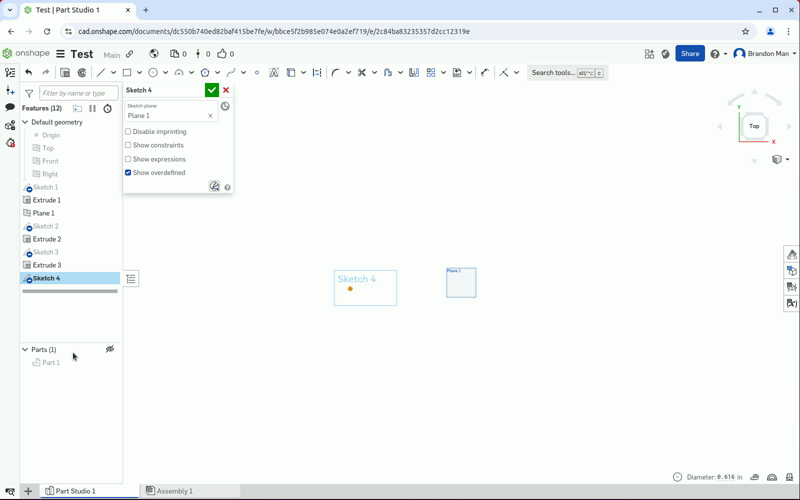
key(shift+e)
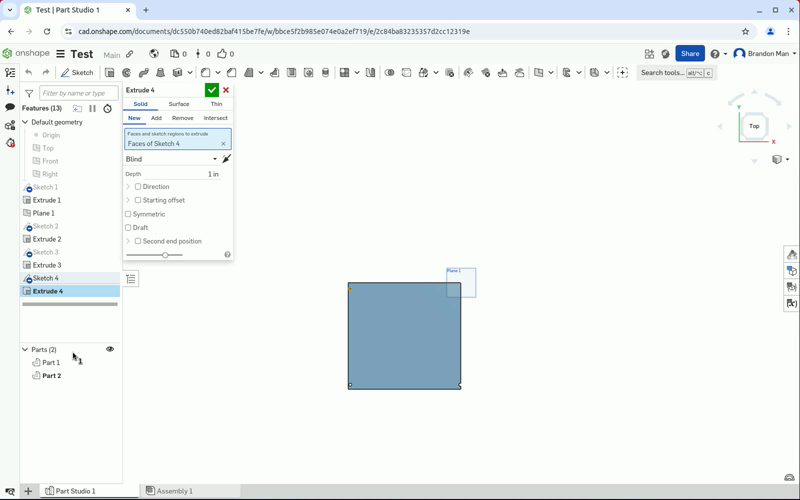
mouse_move(143, 106)
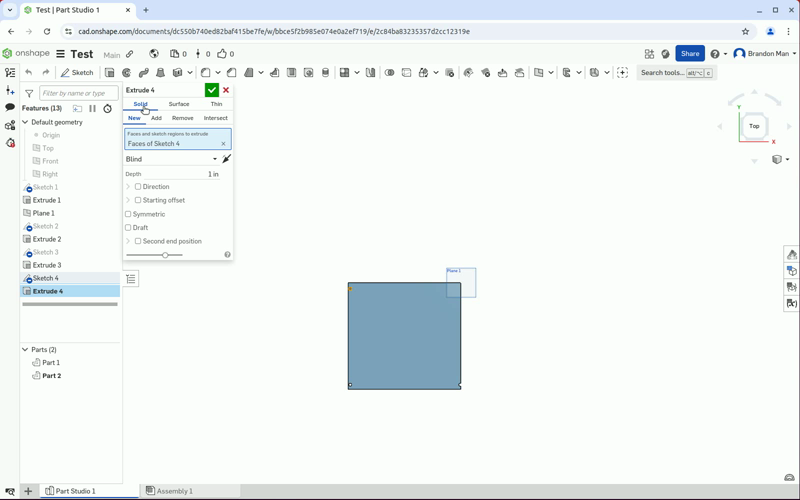
click(143, 106)
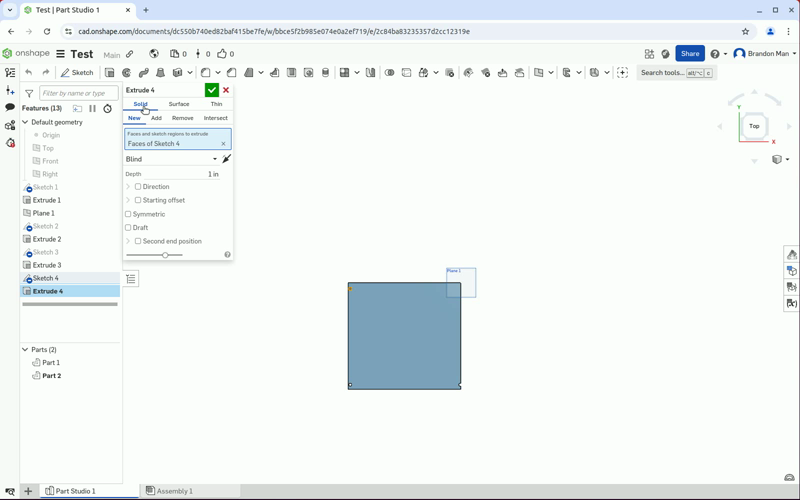
mouse_move(186, 120)
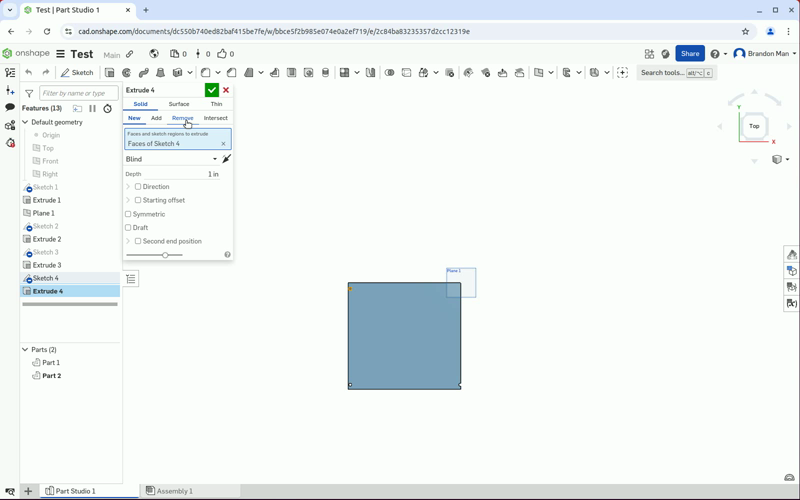
click(186, 120)
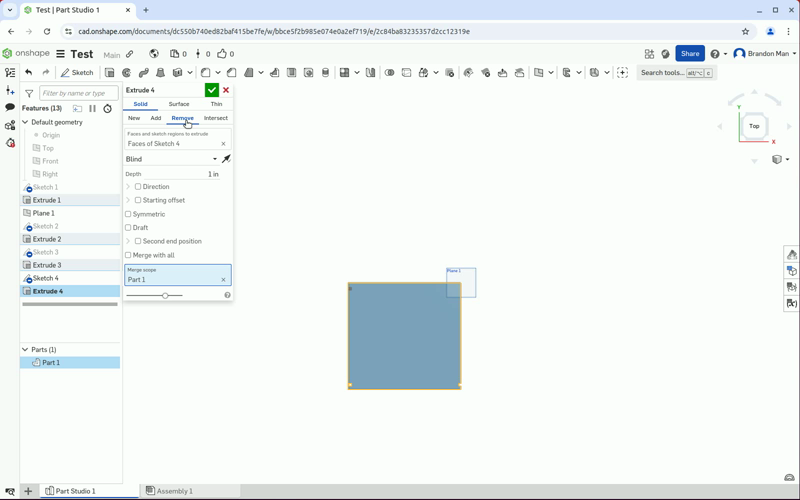
key(tab, 4)
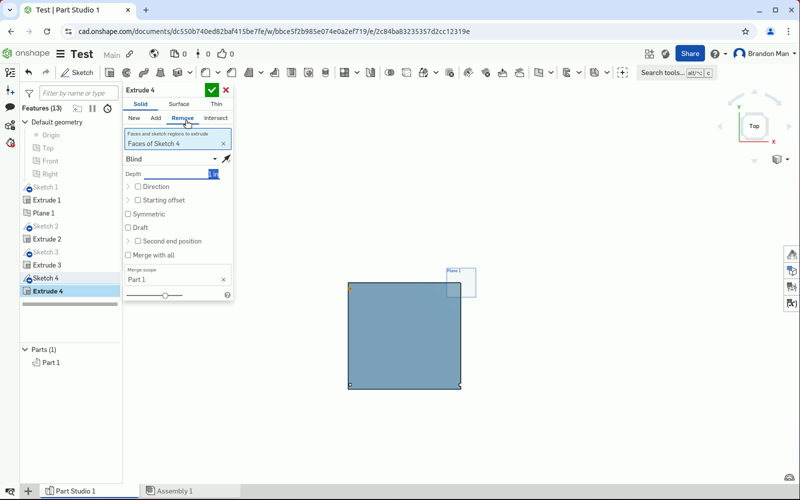
text(3.611)
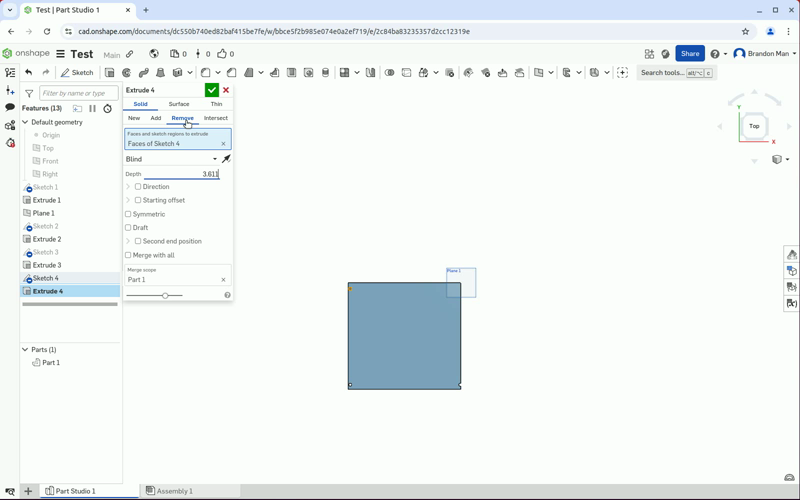
key(tab, 6)
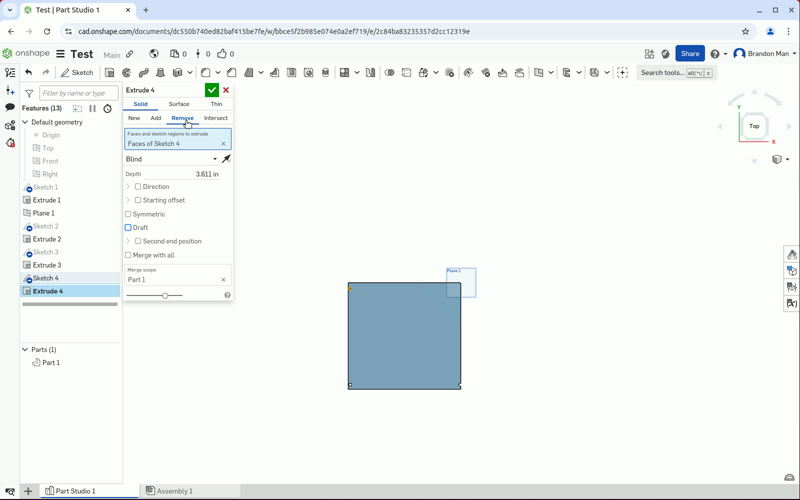
key(space)
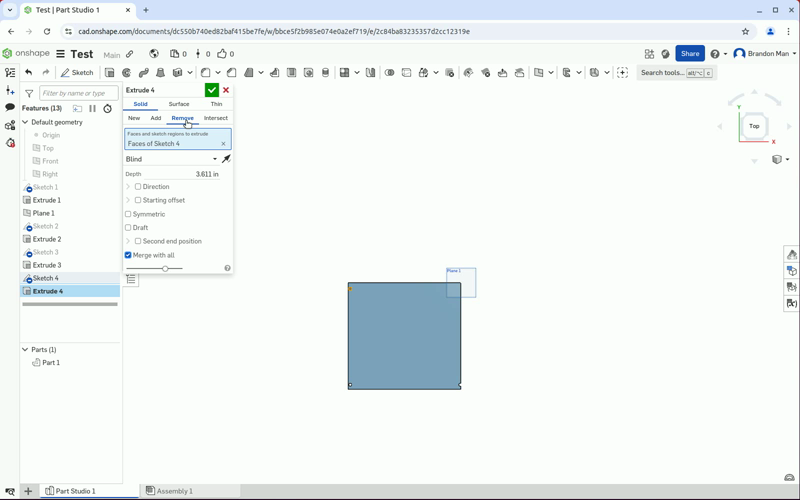
key(enter)
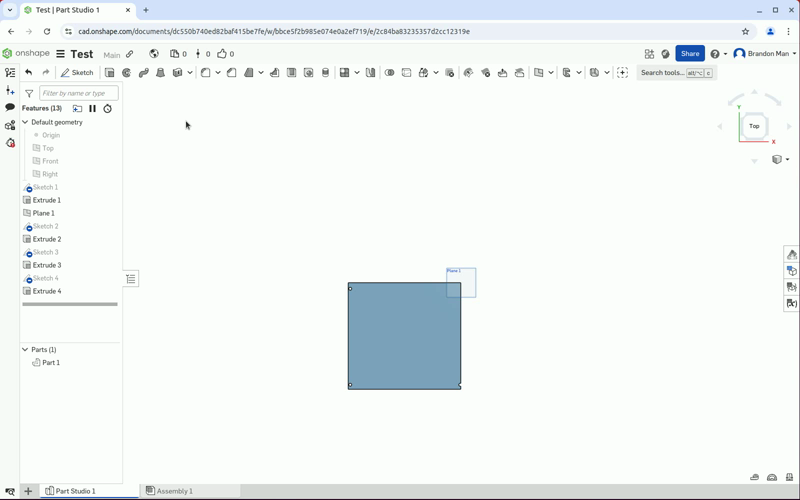
key(shift+h)
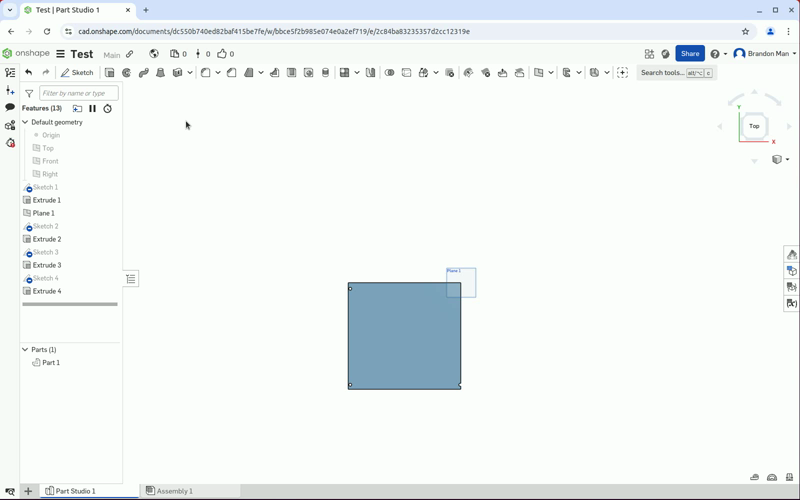
key(shift+h)
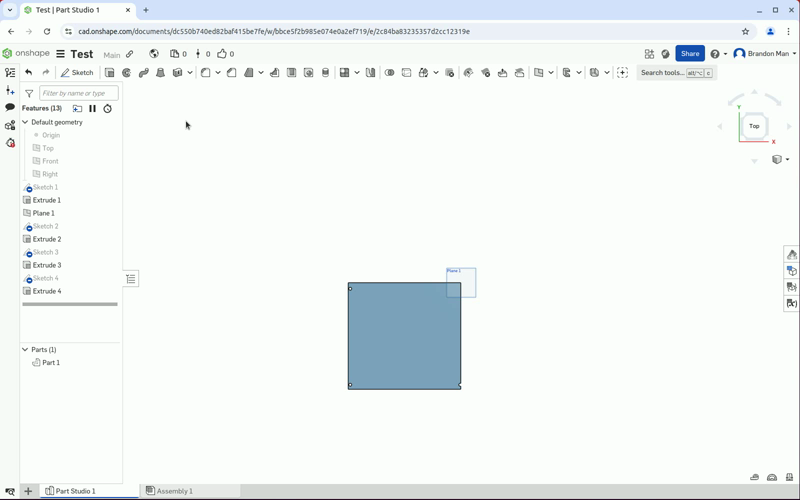
mouse_move(73, 189)
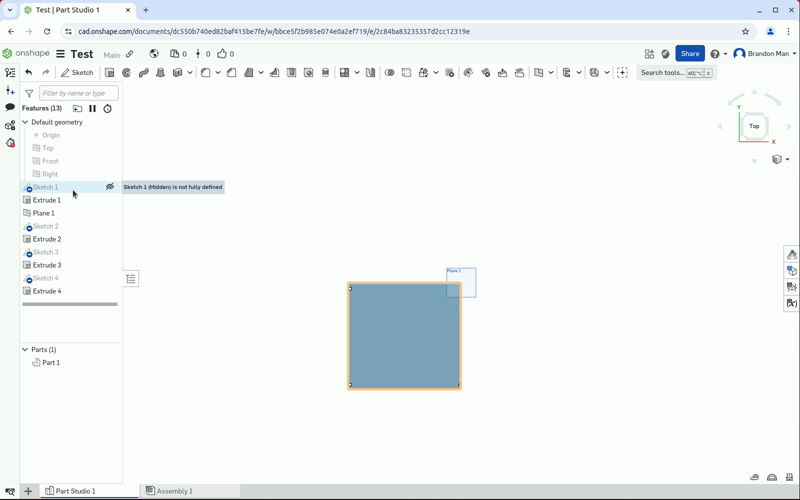
click(73, 189)
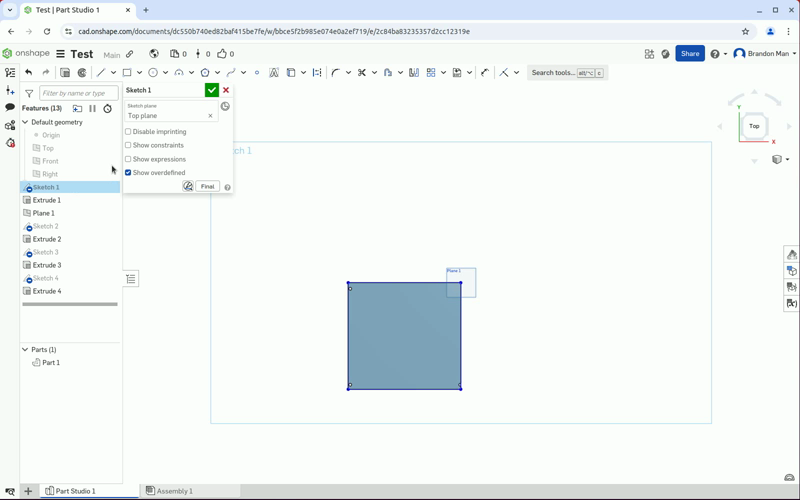
mouse_move(229, 92)
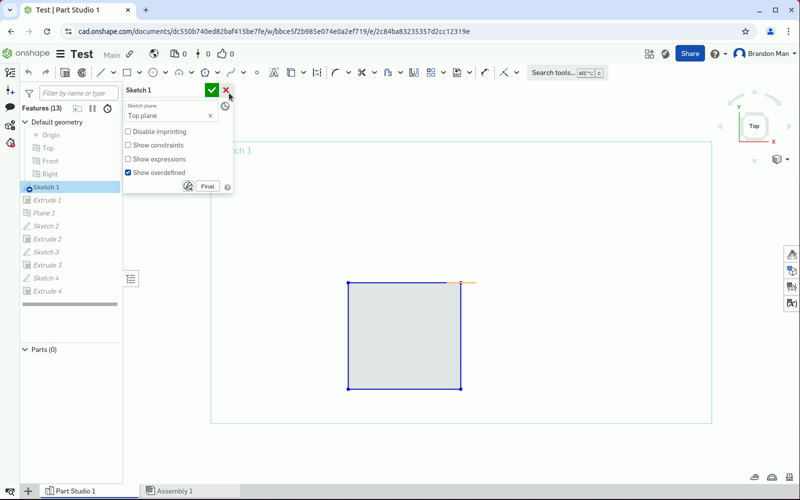
click(229, 92)
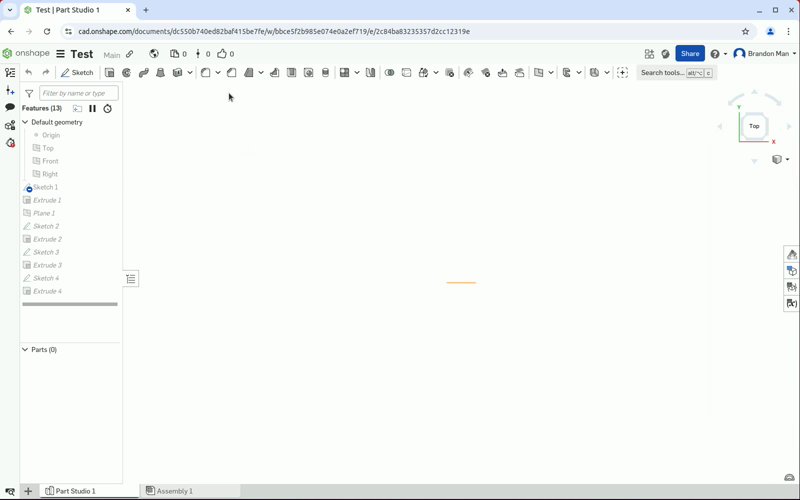
key(shift+s)
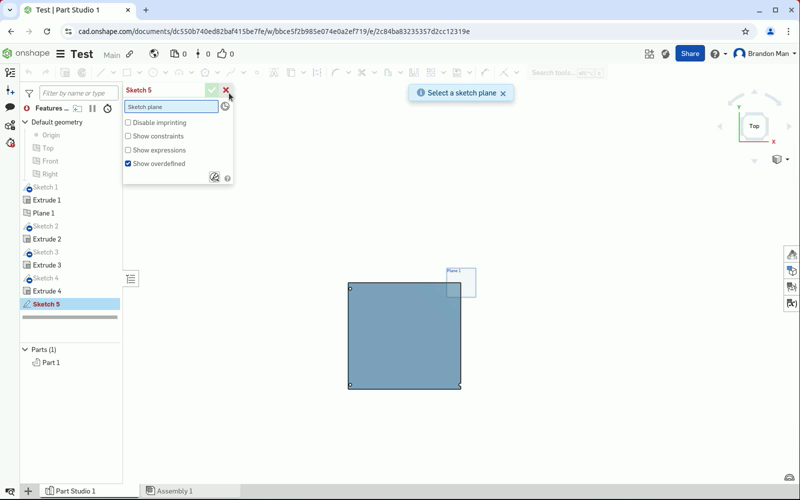
mouse_move(73, 215)
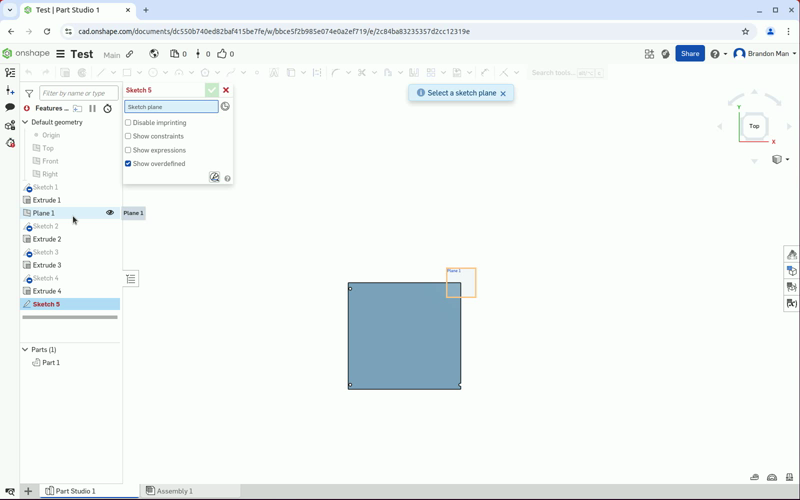
click(73, 215)
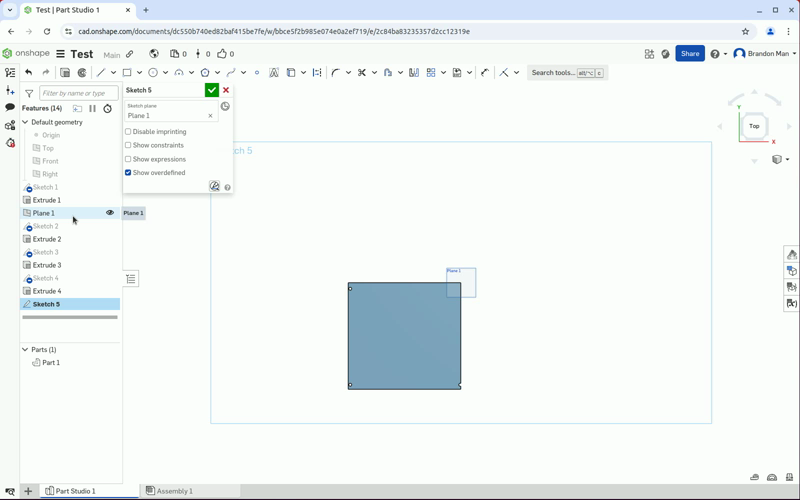
mouse_move(73, 352)
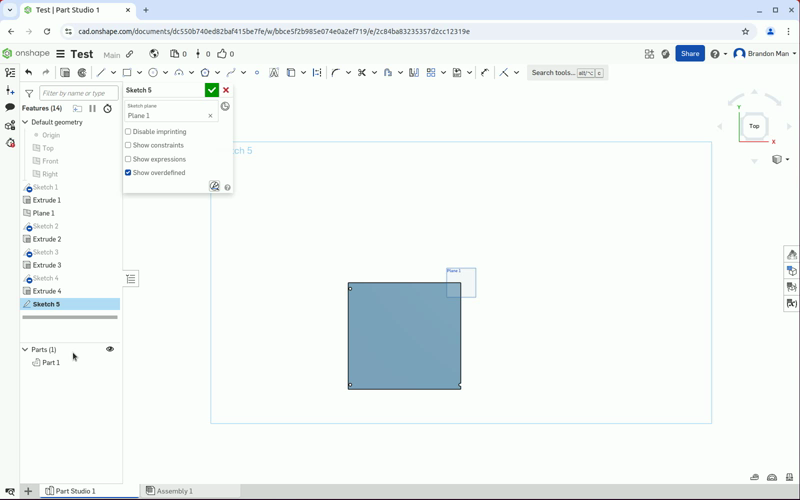
key(y)
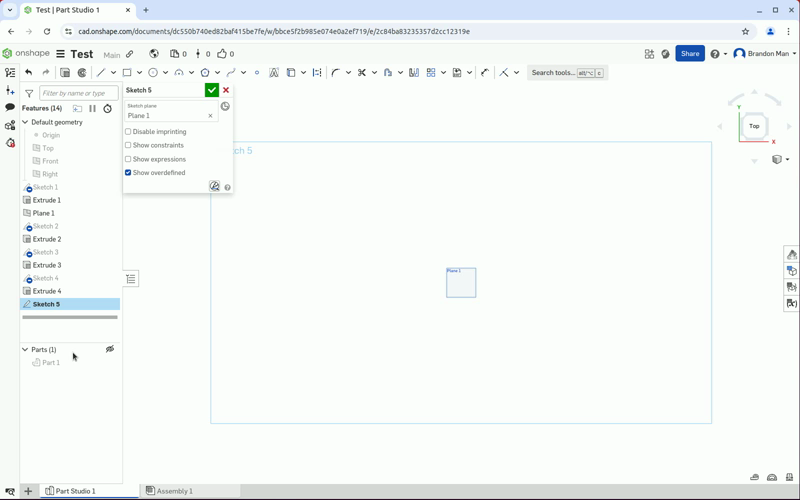
key(c)
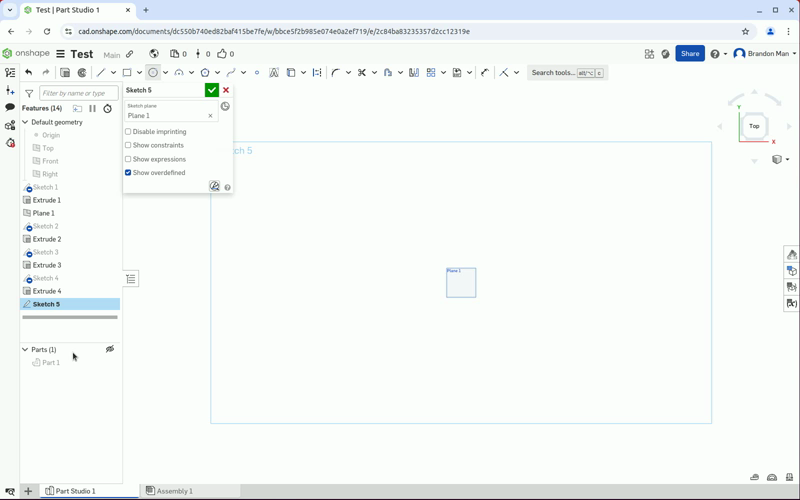
key_down(shift)
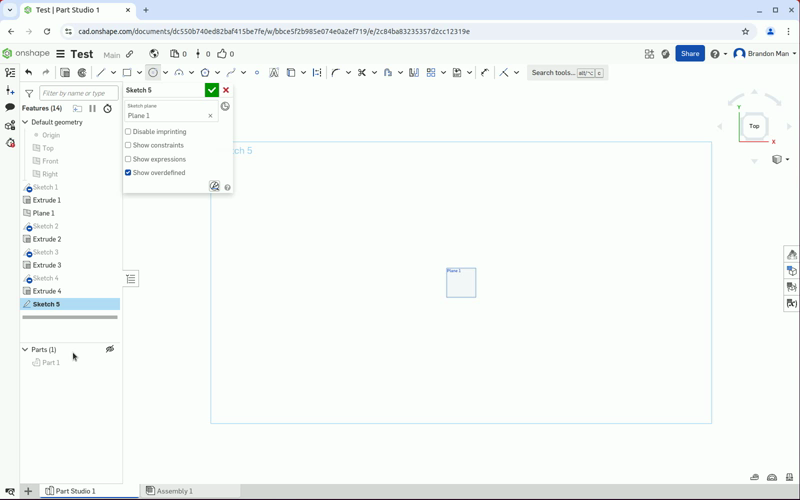
mouse_move(460, 288)
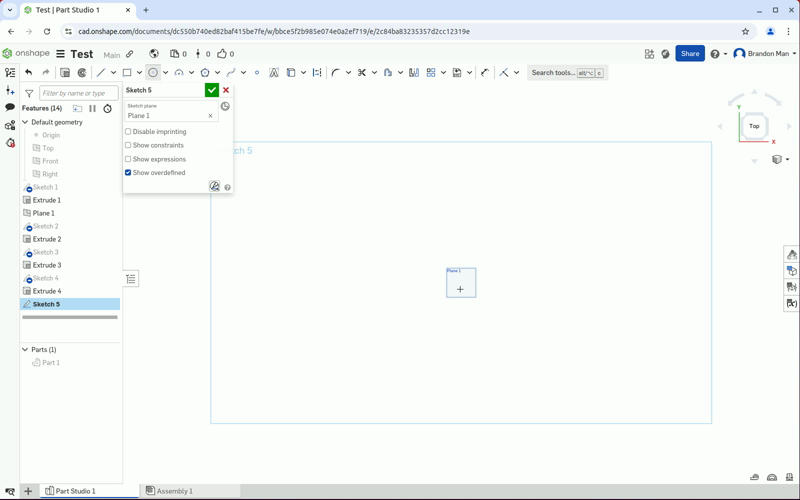
click(460, 288)
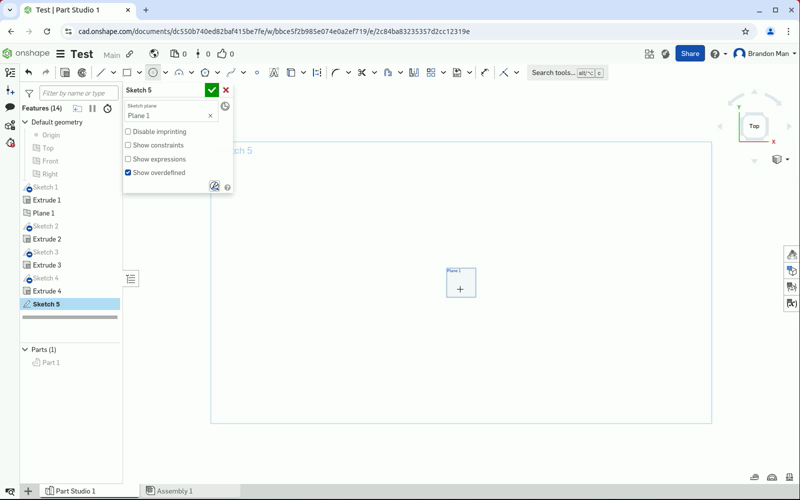
key_up(shift)
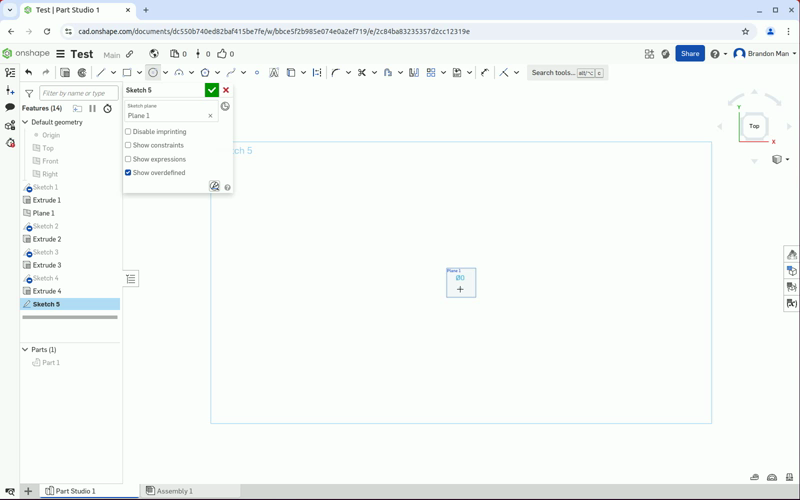
mouse_move(461, 288)
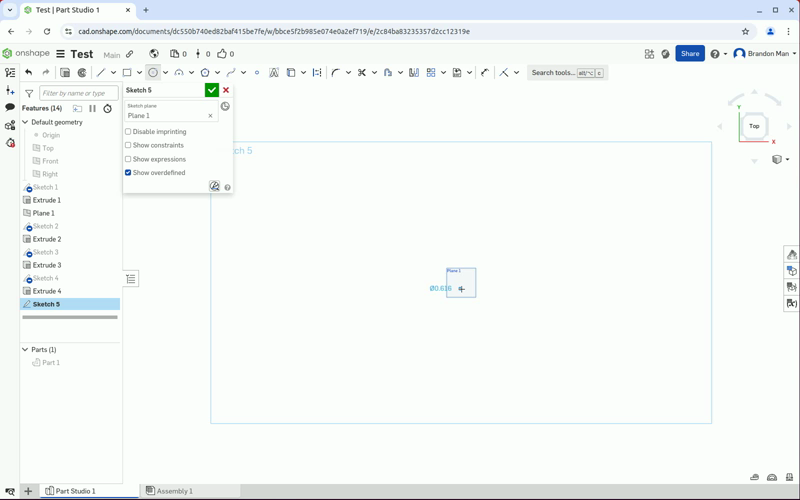
scroll(6)
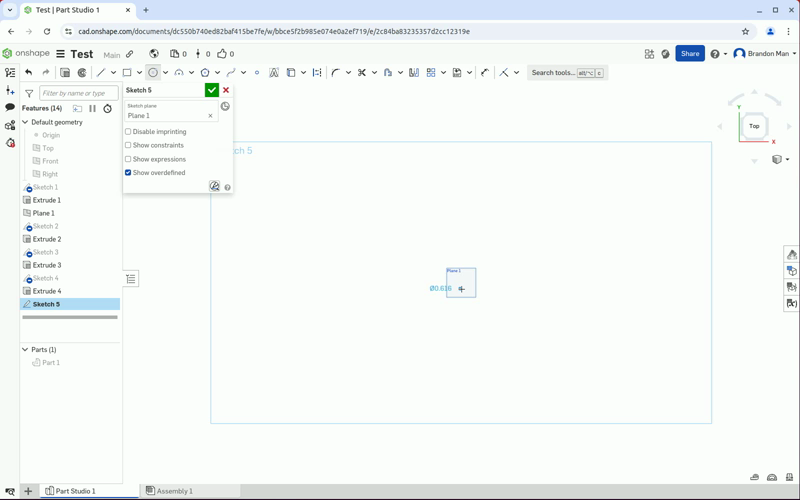
scroll(6)
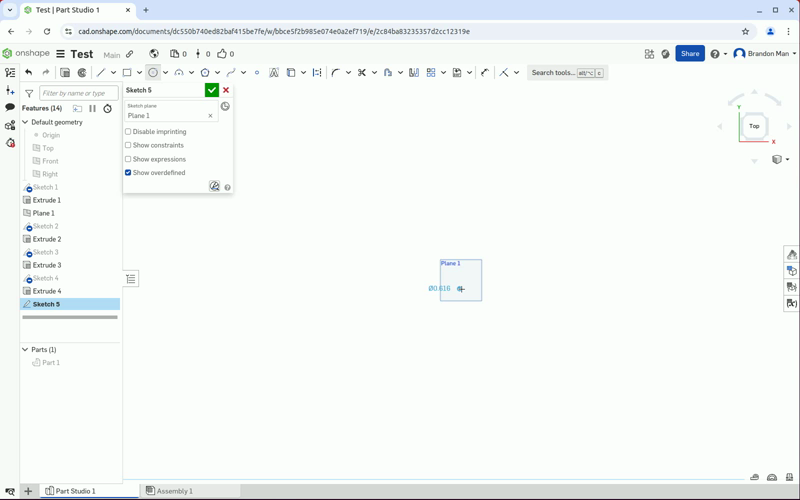
scroll(6)
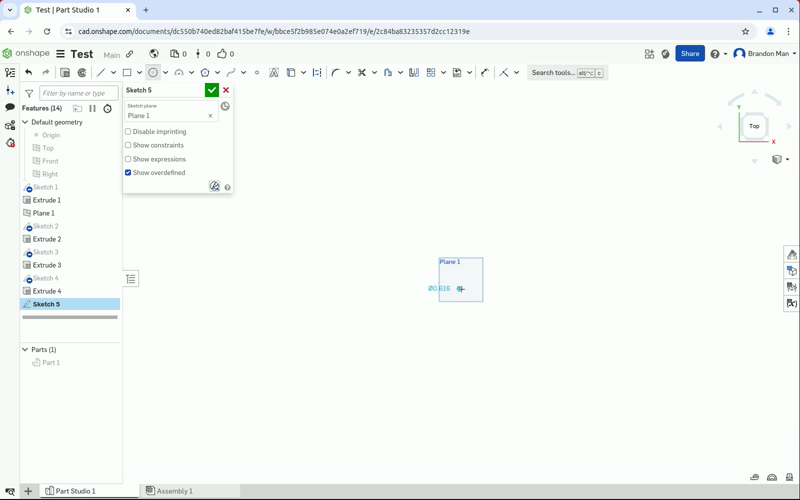
scroll(6)
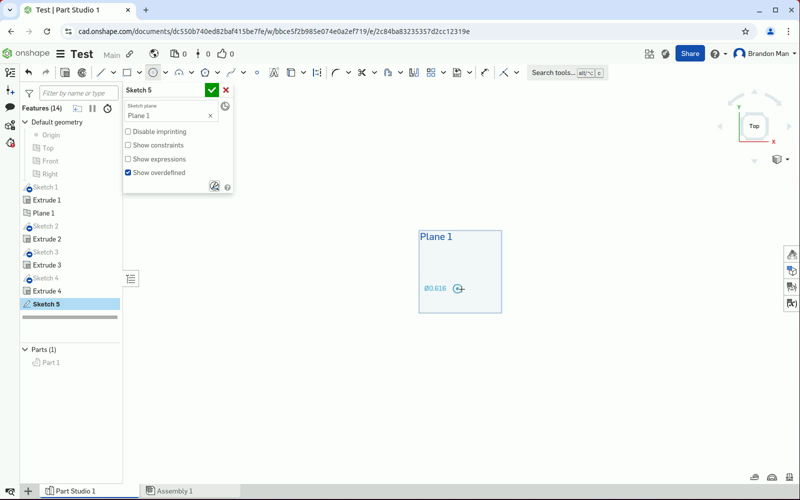
scroll(6)
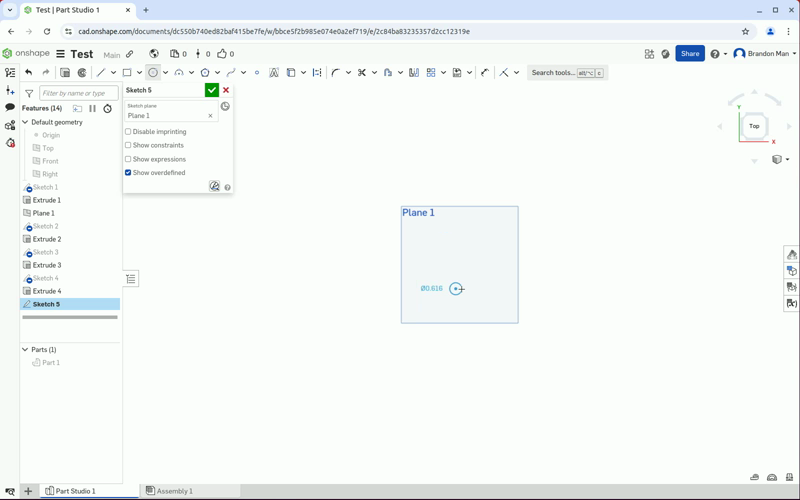
scroll(6)
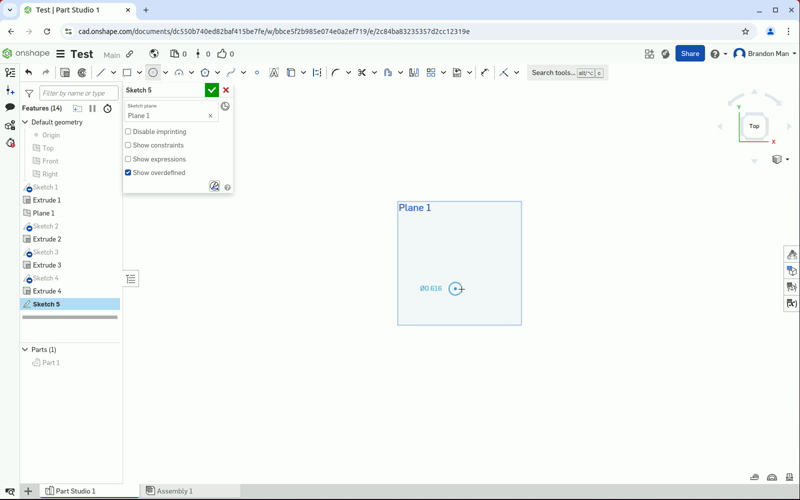
scroll(6)
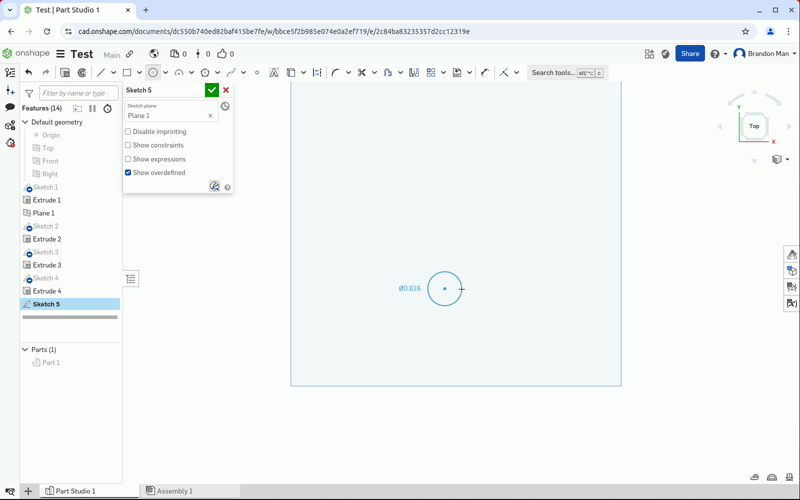
click(461, 288)
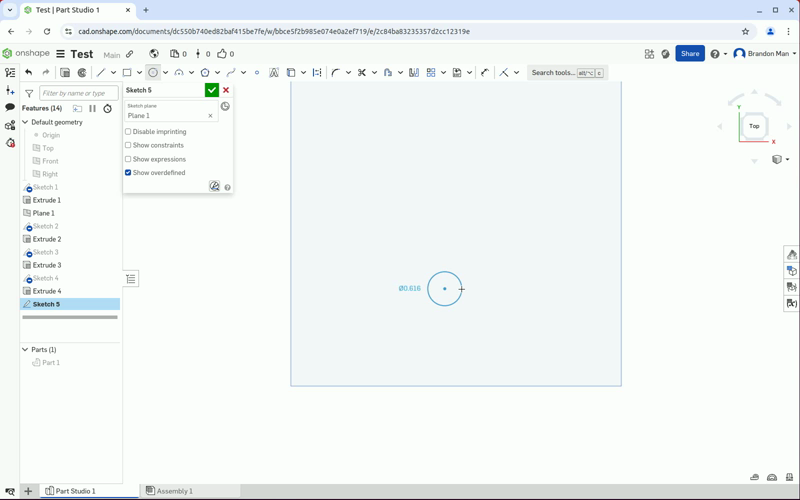
scroll(-6)
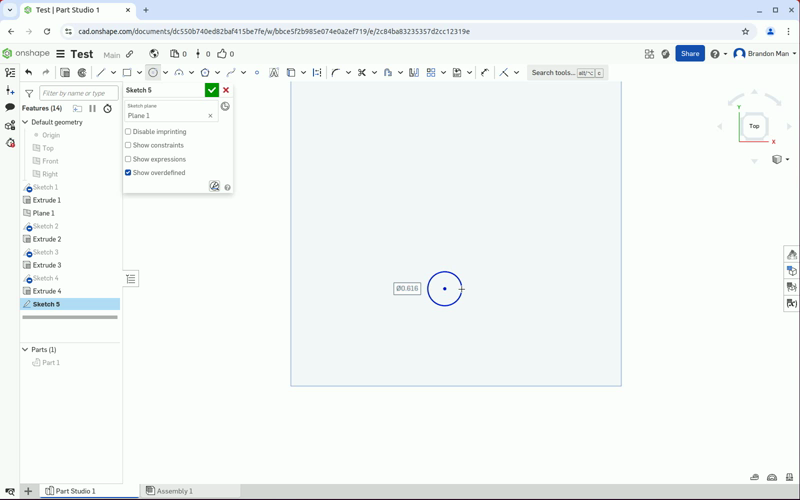
scroll(-6)
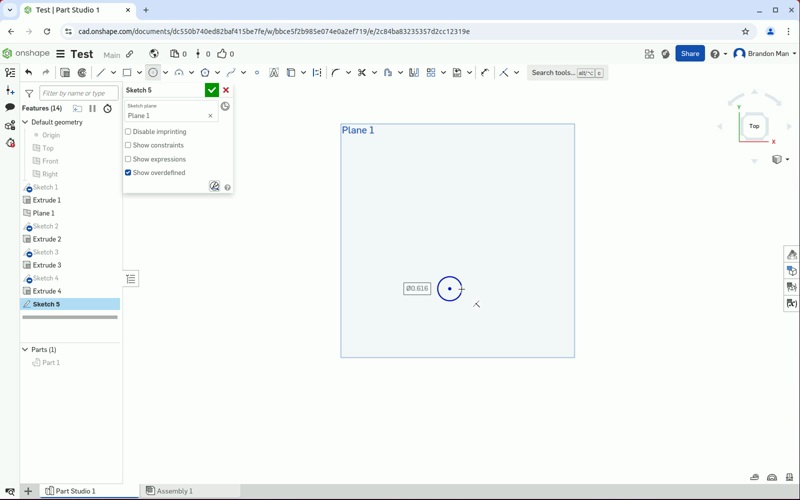
scroll(-6)
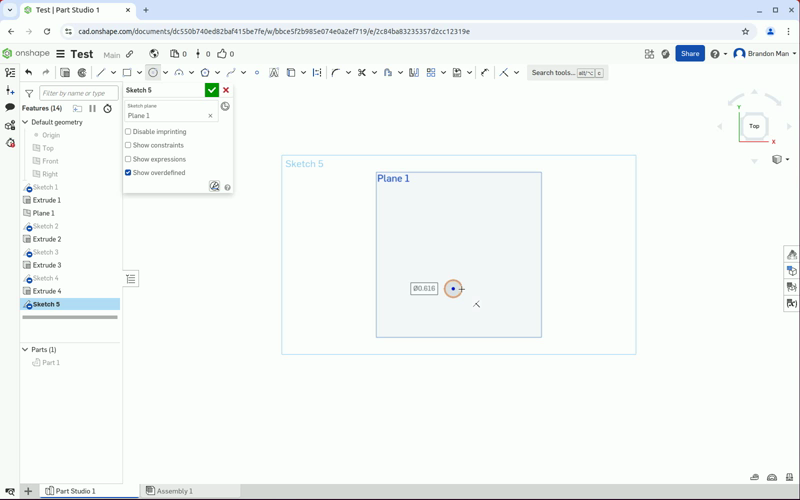
scroll(-6)
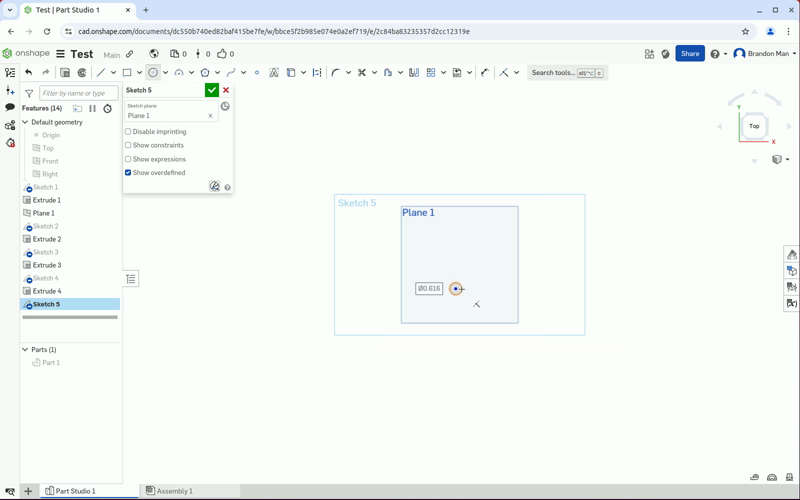
scroll(-6)
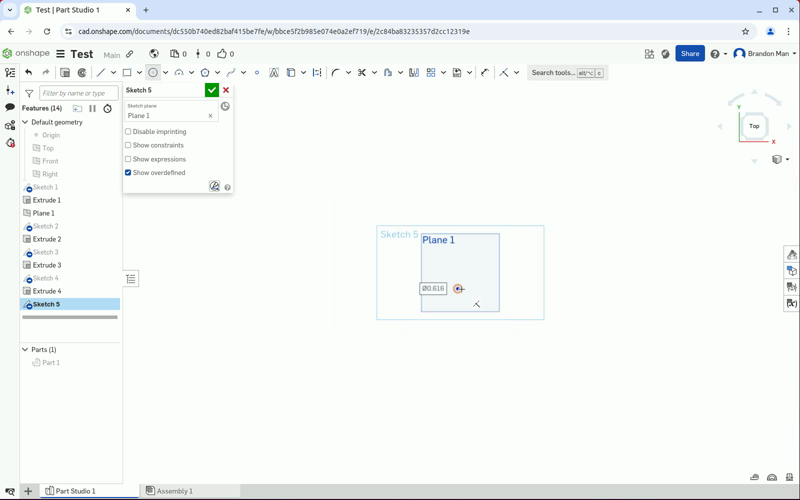
scroll(-6)
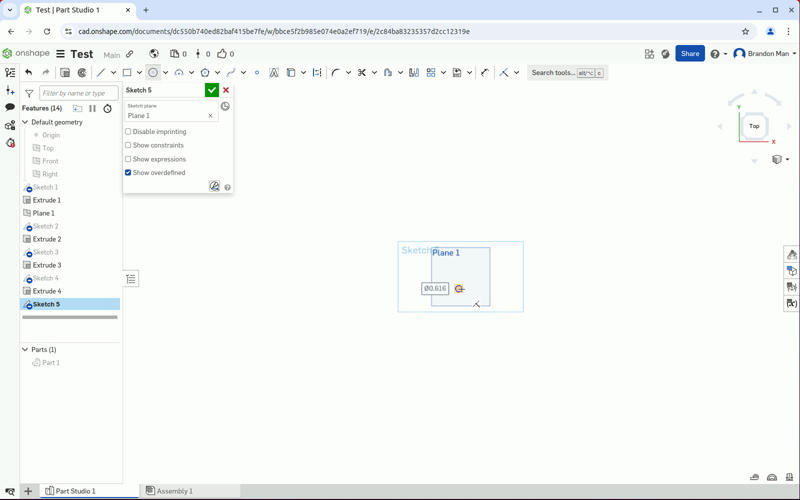
scroll(-6)
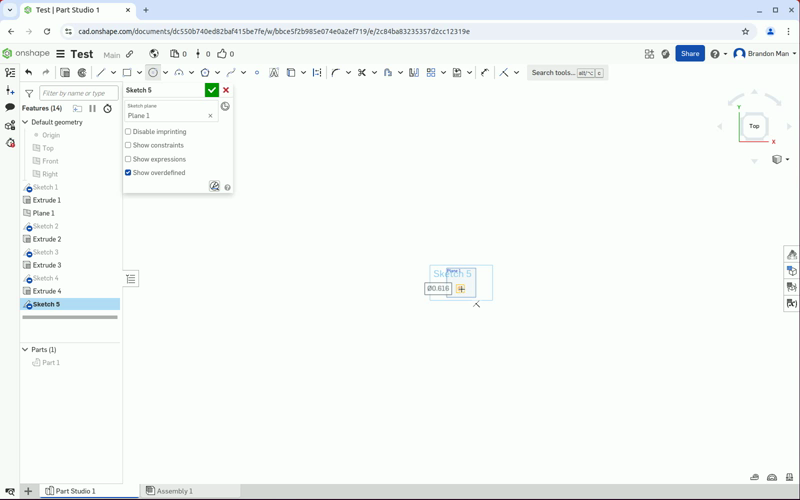
key(esc)
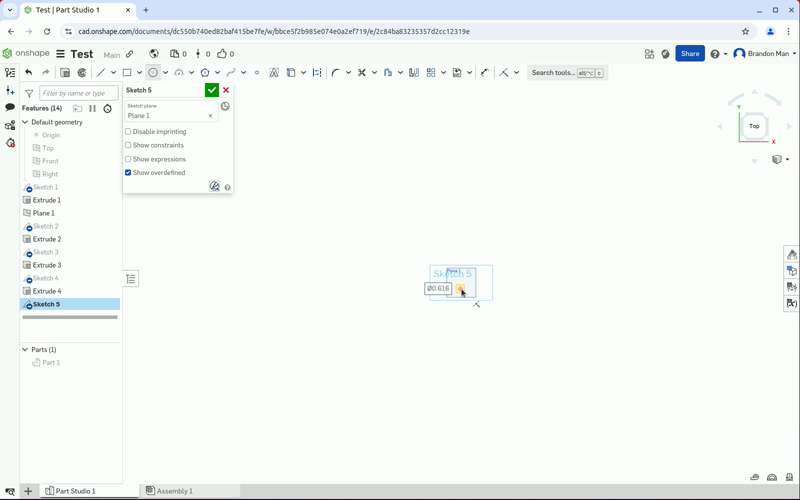
mouse_move(459, 287)
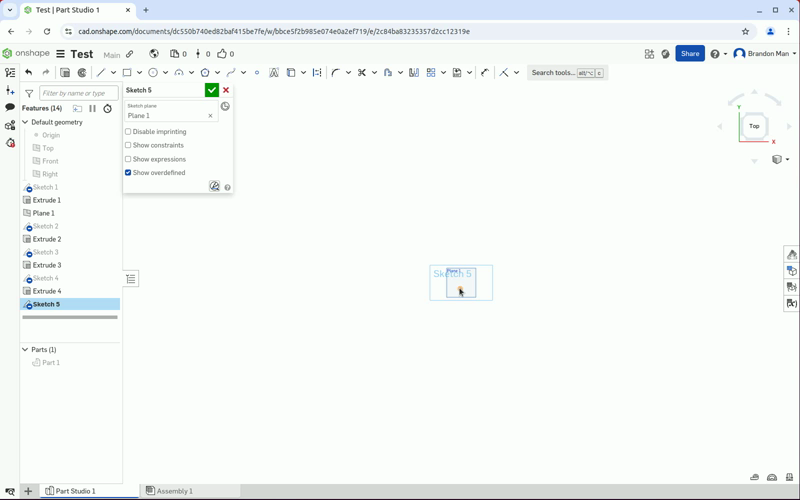
scroll(6)
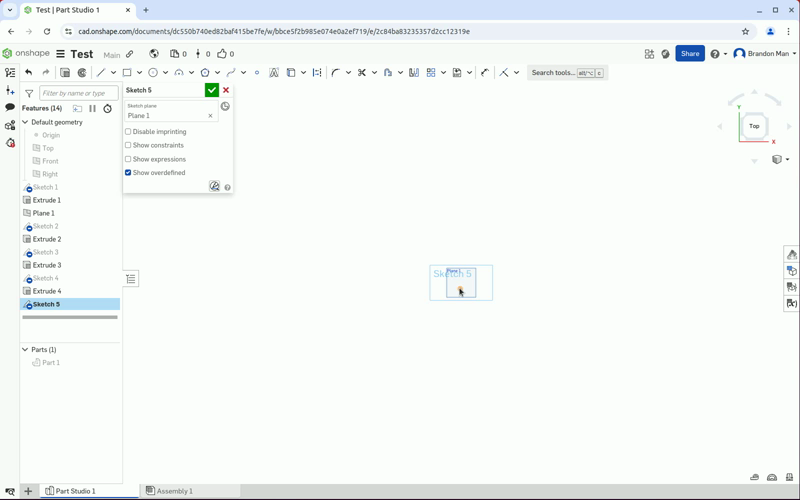
scroll(6)
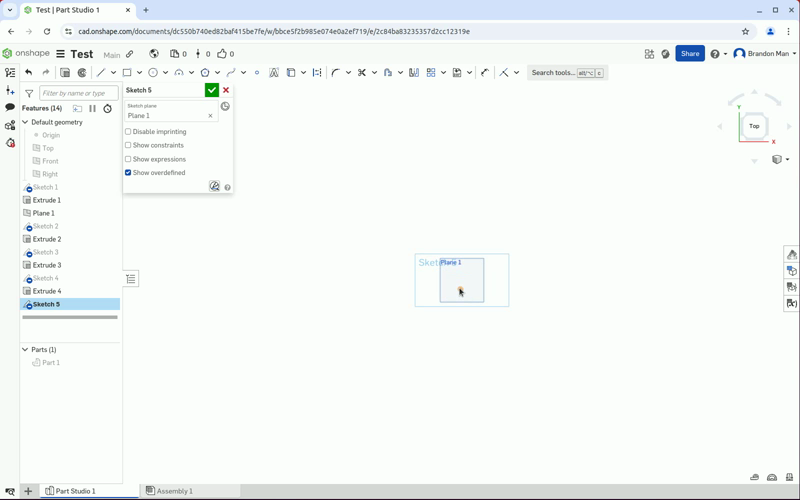
scroll(6)
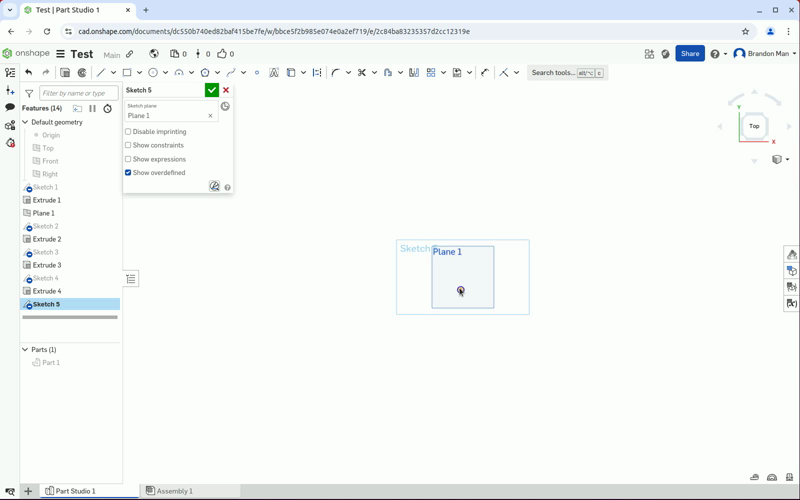
scroll(6)
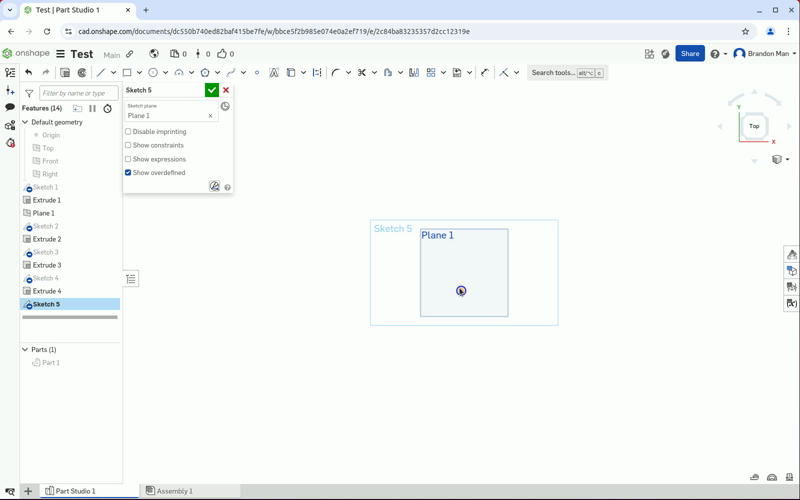
scroll(6)
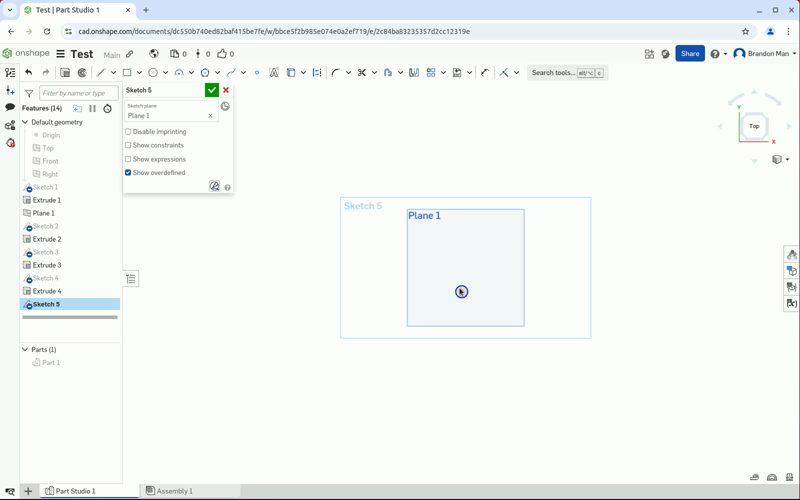
scroll(6)
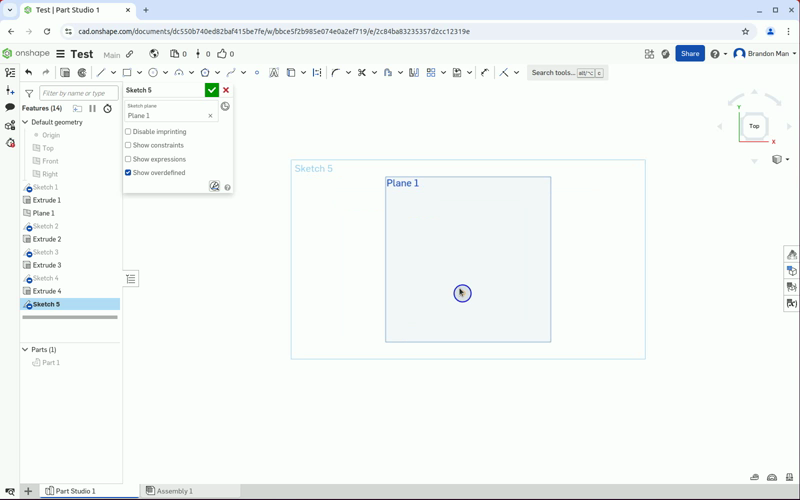
scroll(6)
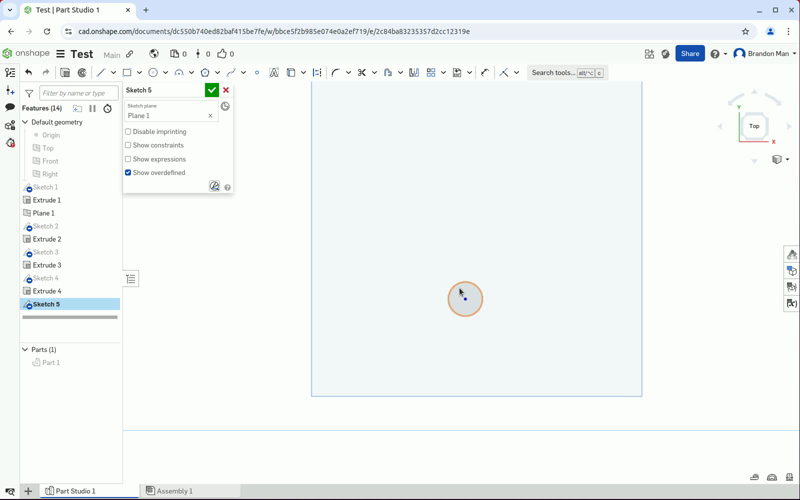
click(459, 287)
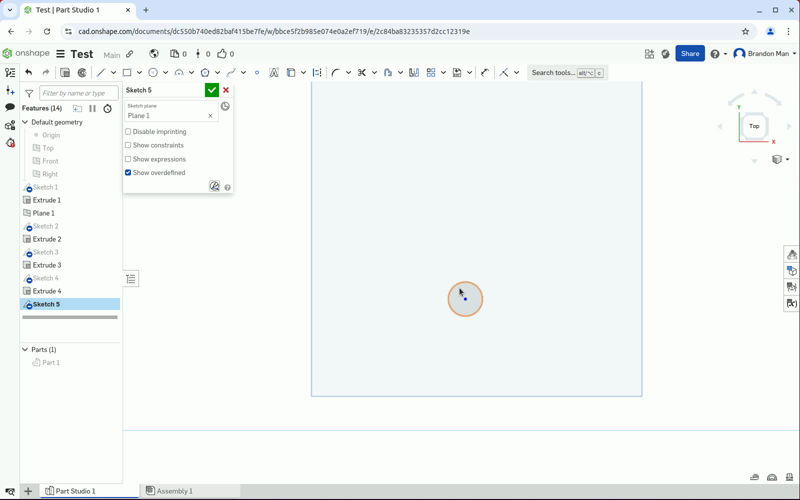
scroll(-6)
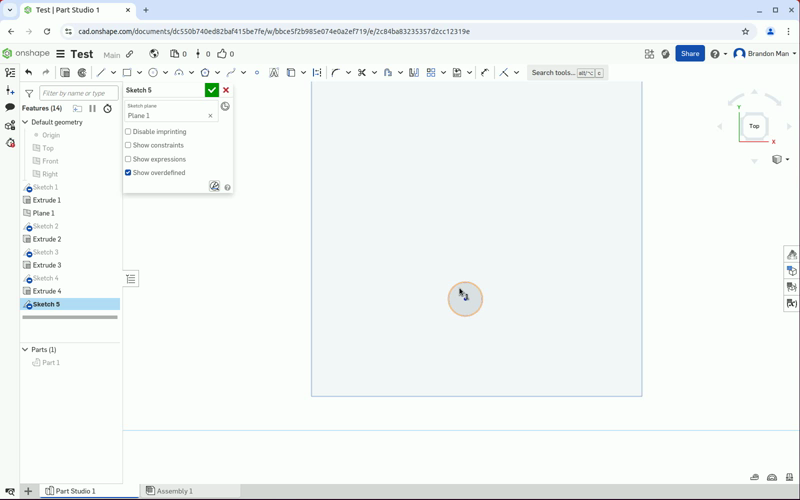
scroll(-6)
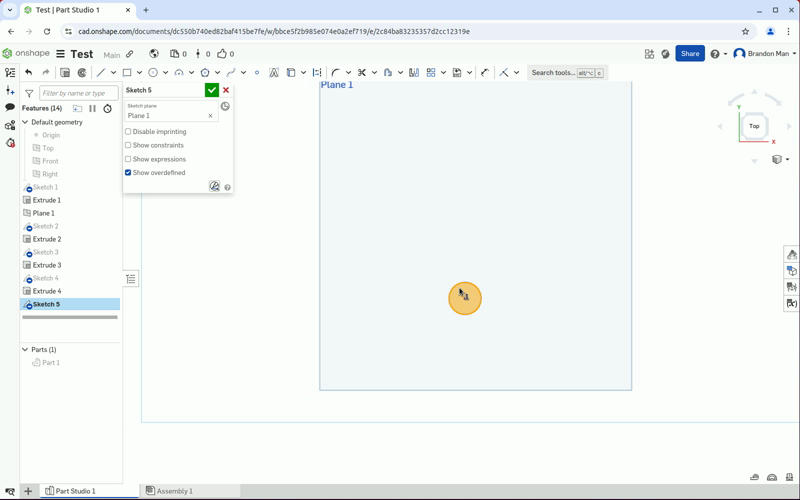
scroll(-6)
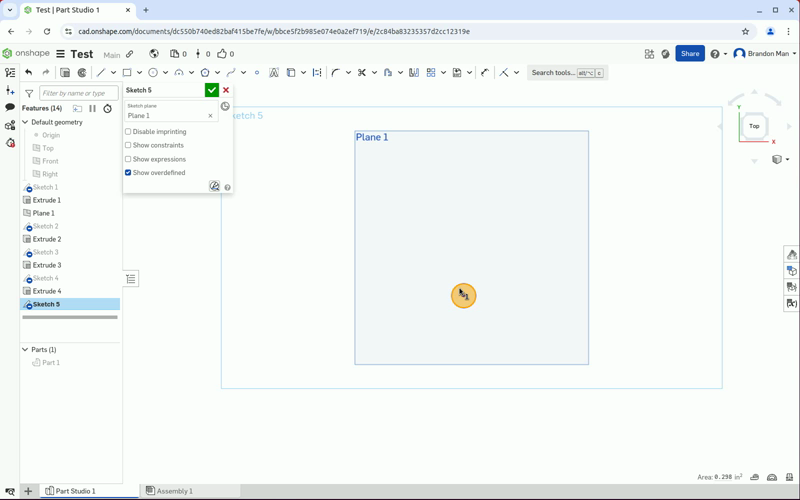
scroll(-6)
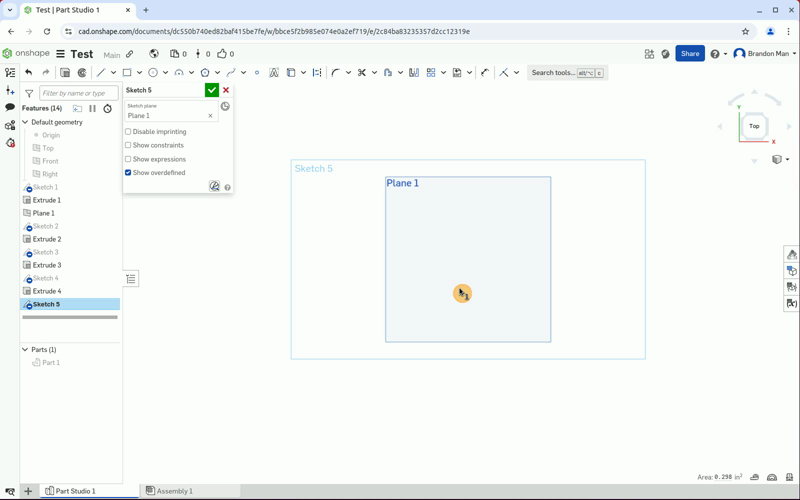
scroll(-6)
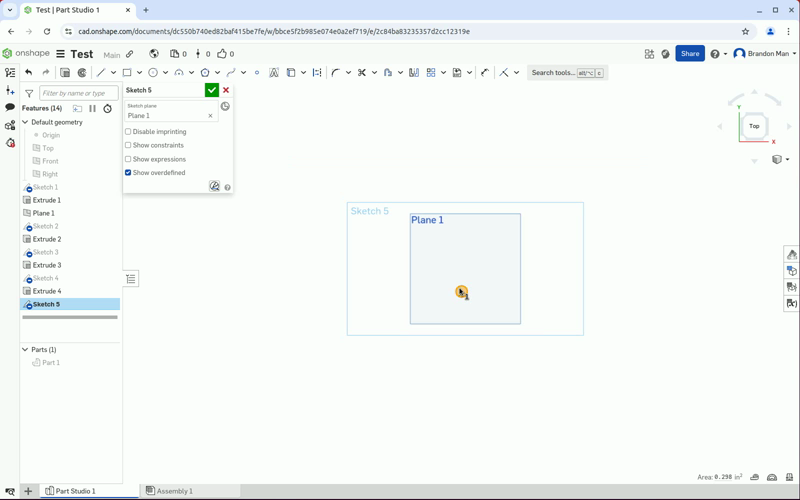
scroll(-6)
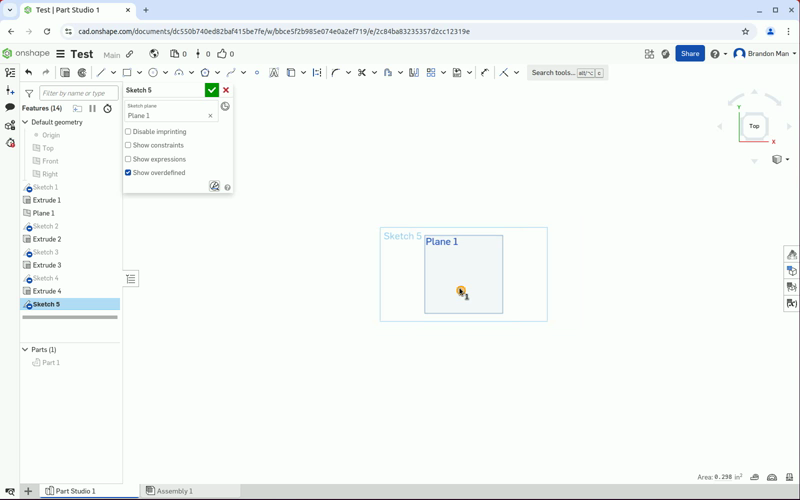
scroll(-6)
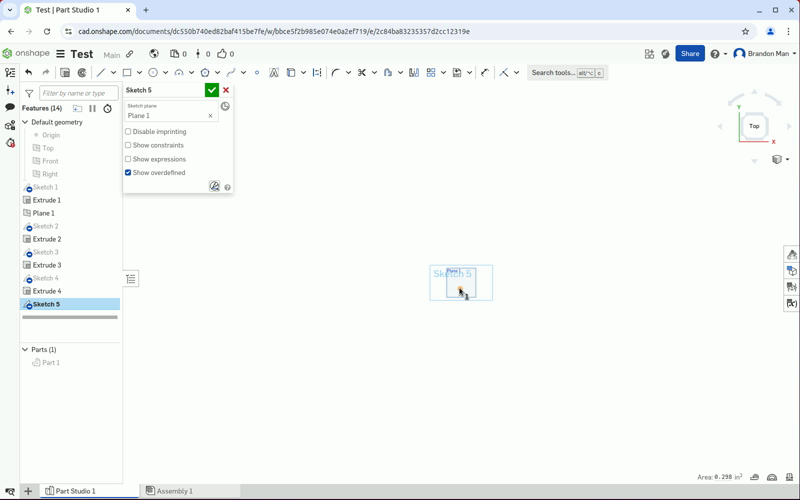
mouse_move(73, 352)
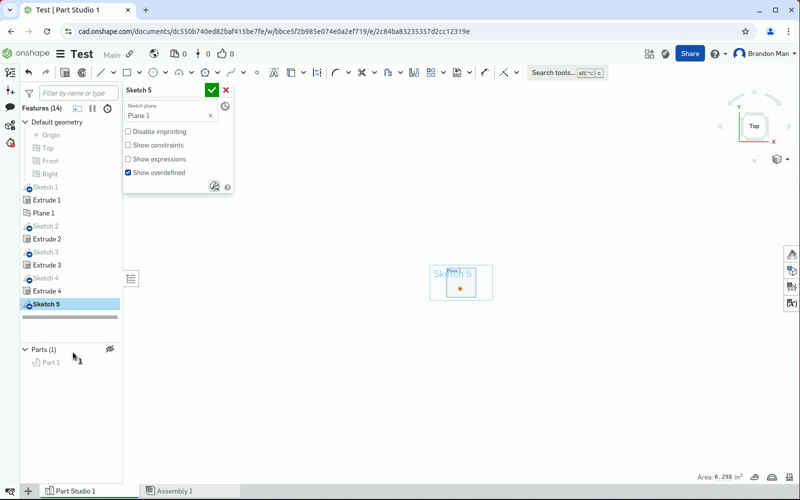
key(shift+y)
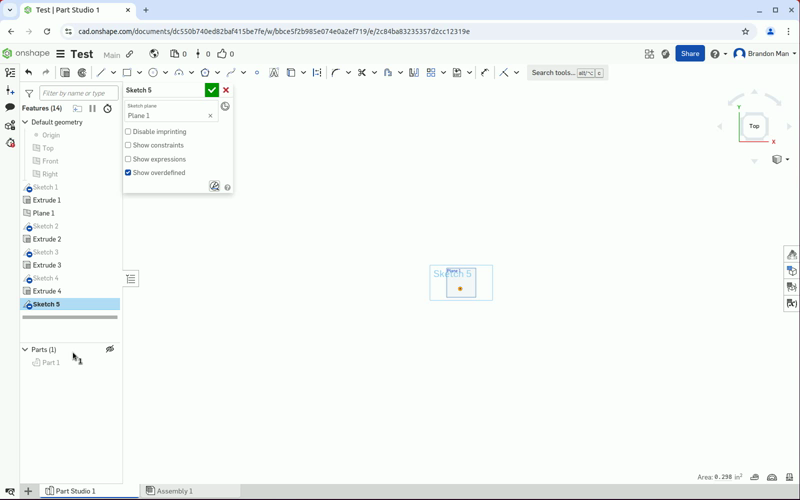
key(shift+e)
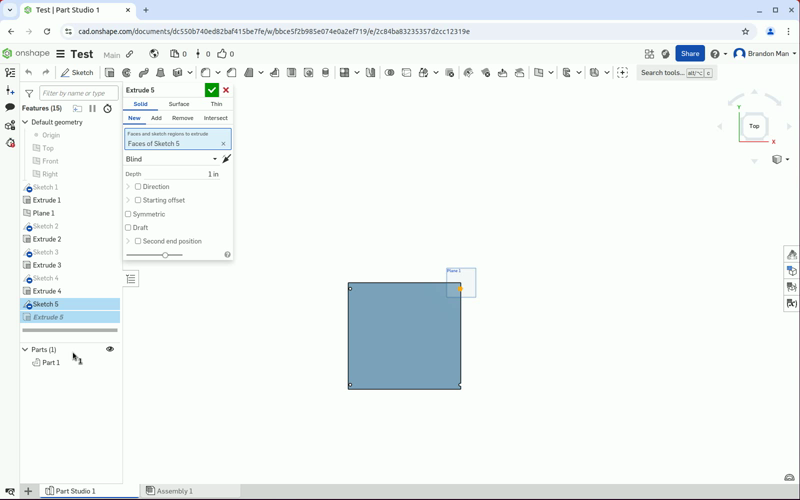
mouse_move(143, 106)
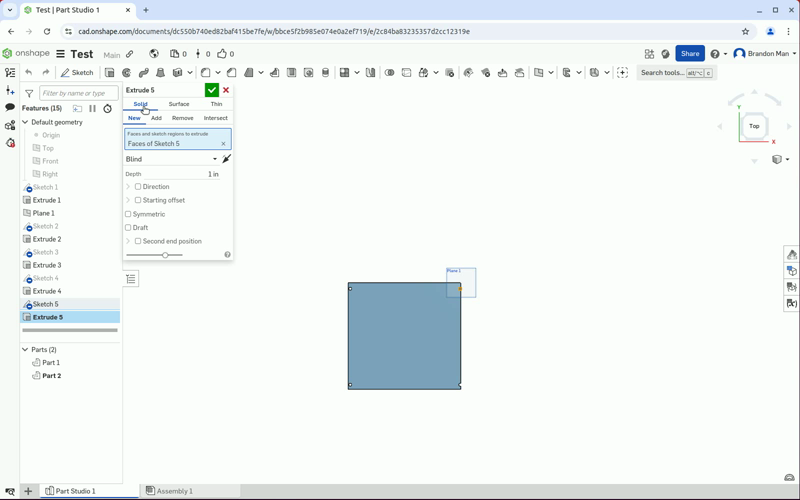
click(143, 106)
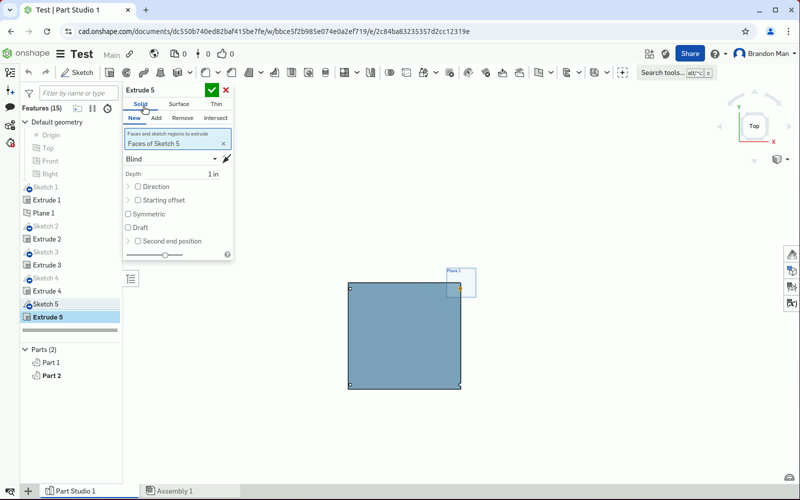
mouse_move(186, 120)
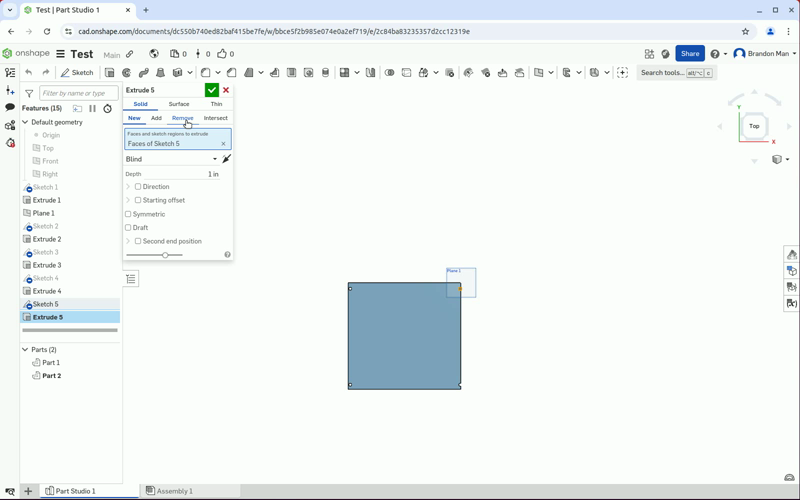
click(186, 120)
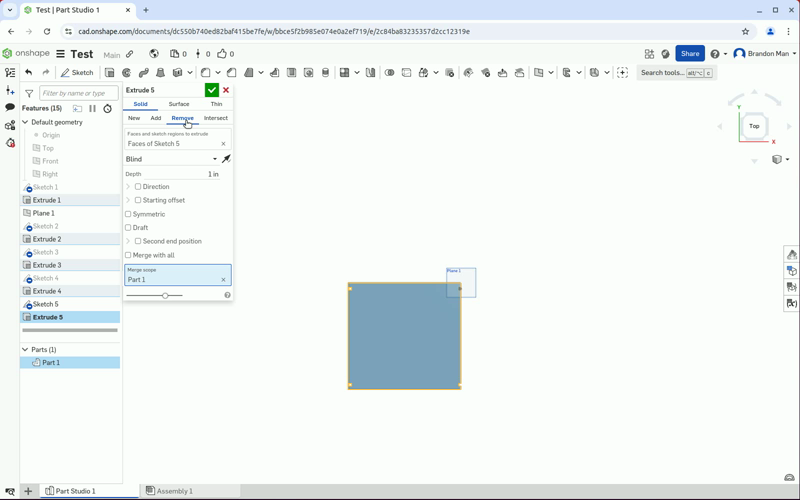
key(tab, 4)
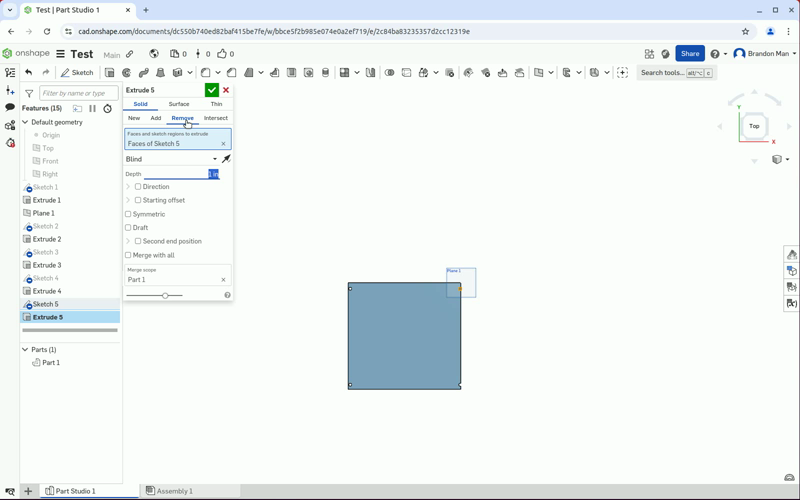
text(3.611)
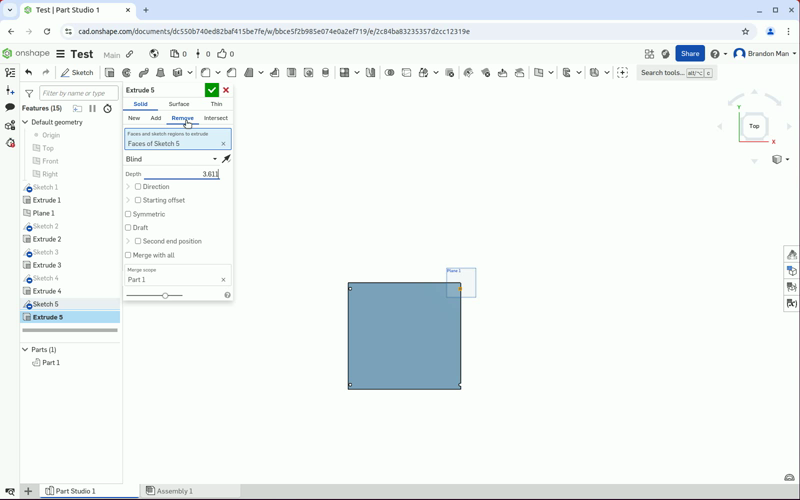
key(tab, 6)
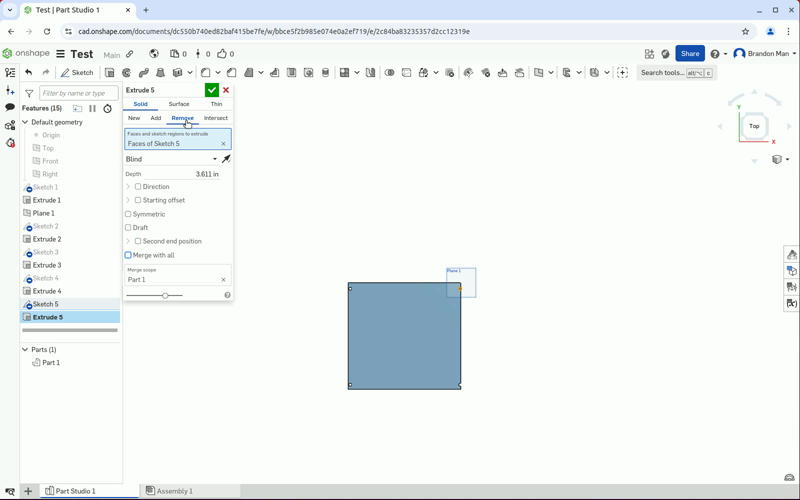
key(space)
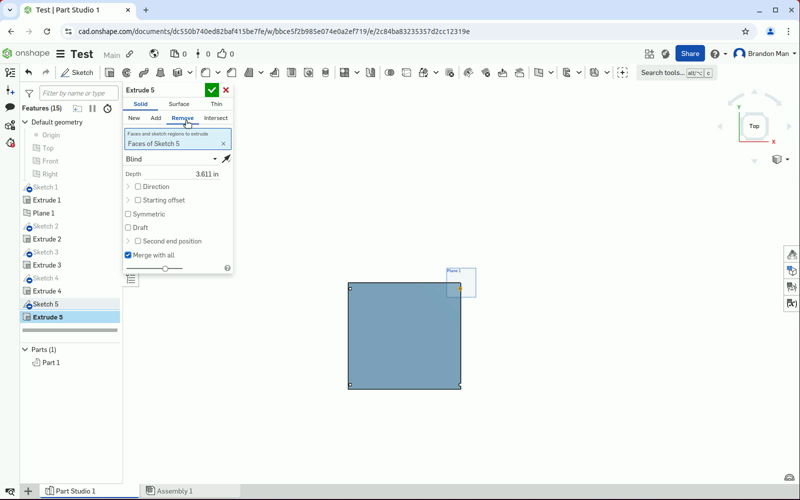
key(enter)
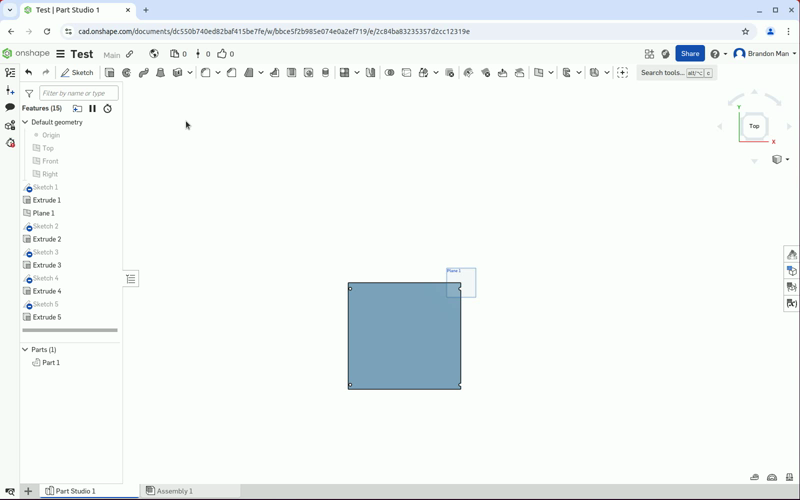
key(shift+h)
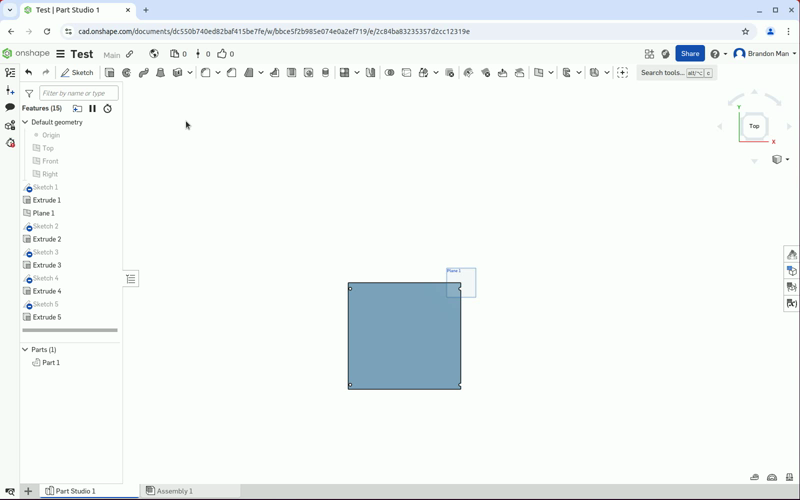
key(shift+h)
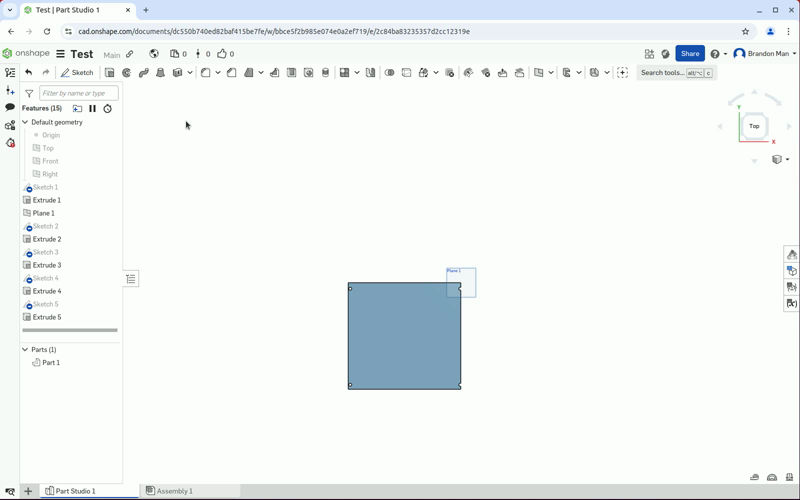
mouse_move(73, 189)
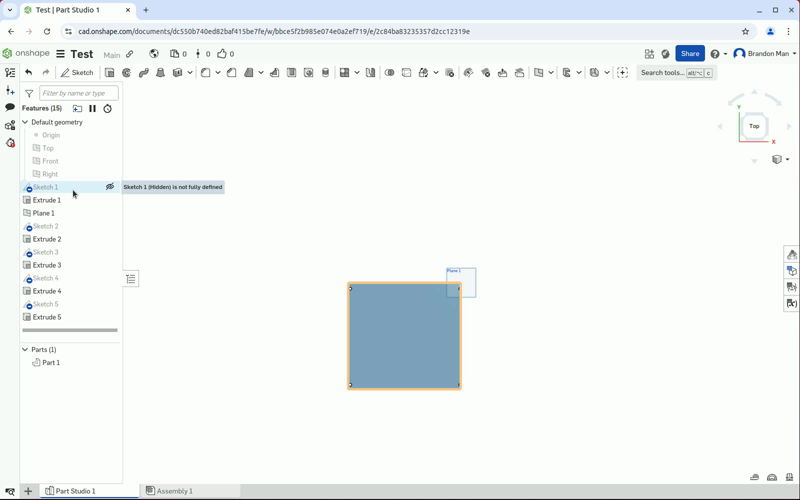
click(73, 189)
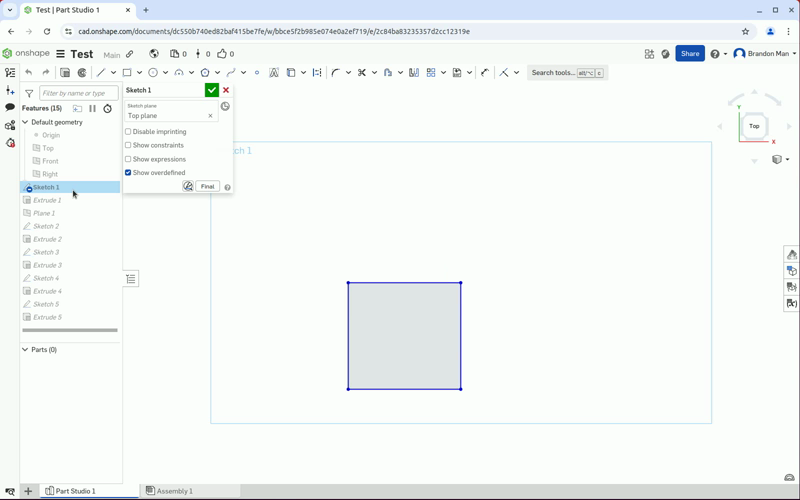
mouse_move(229, 92)
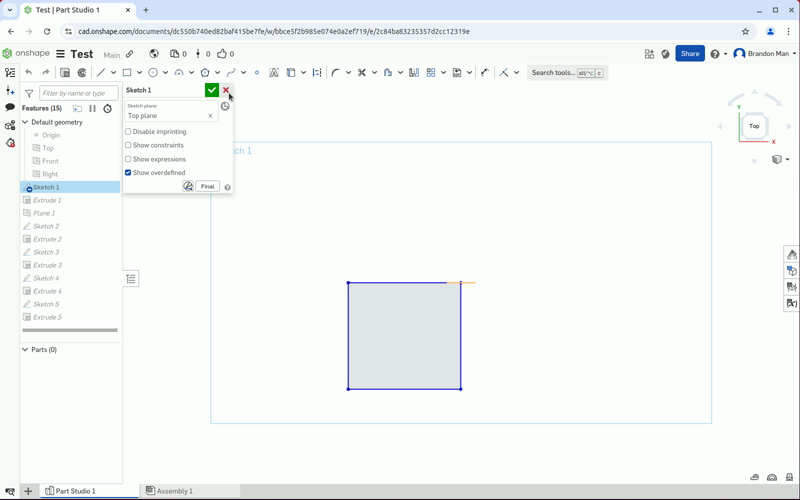
click(229, 92)
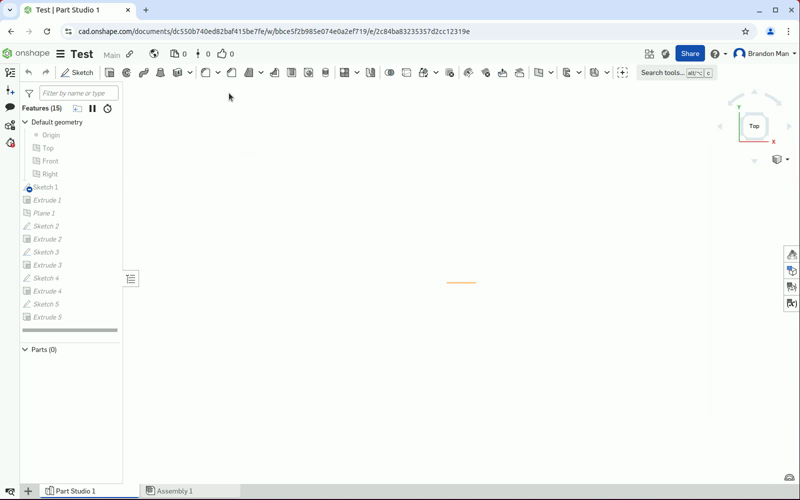
key(shift+s)
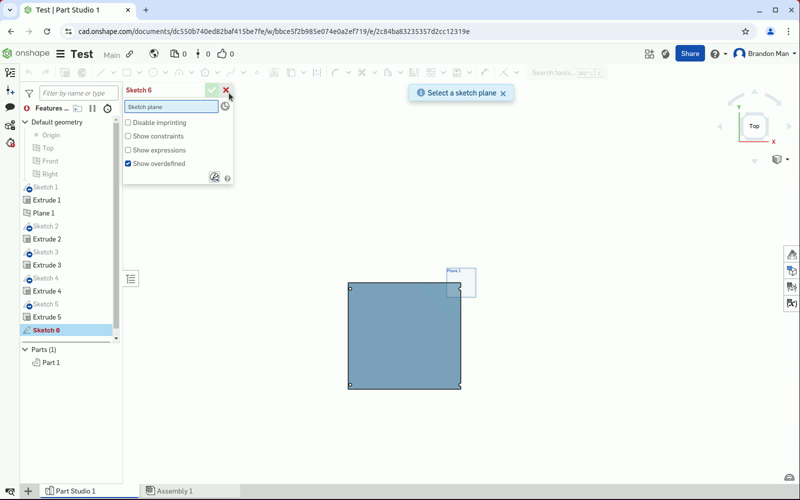
mouse_move(69, 215)
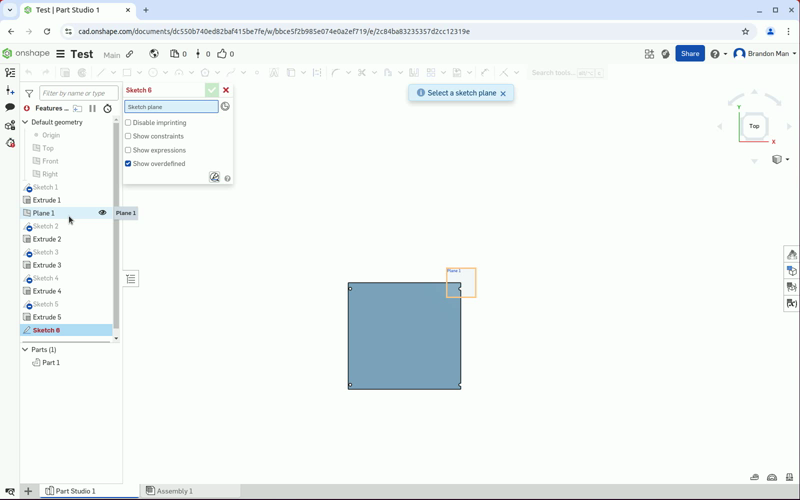
click(69, 215)
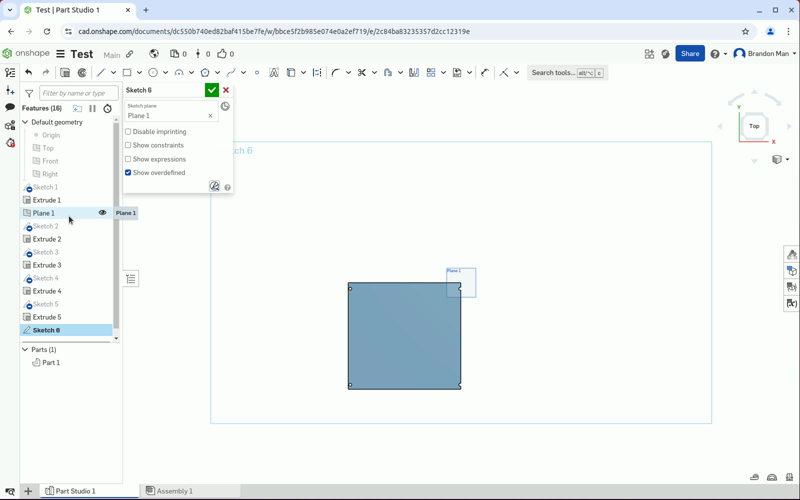
mouse_move(73, 352)
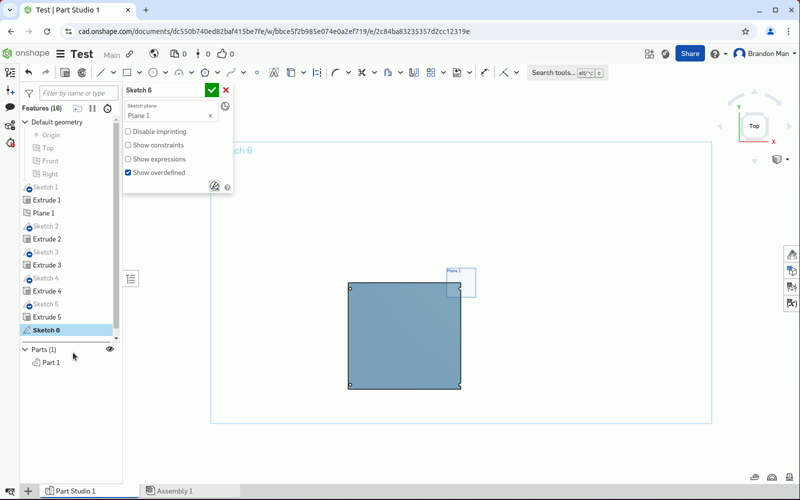
key(y)
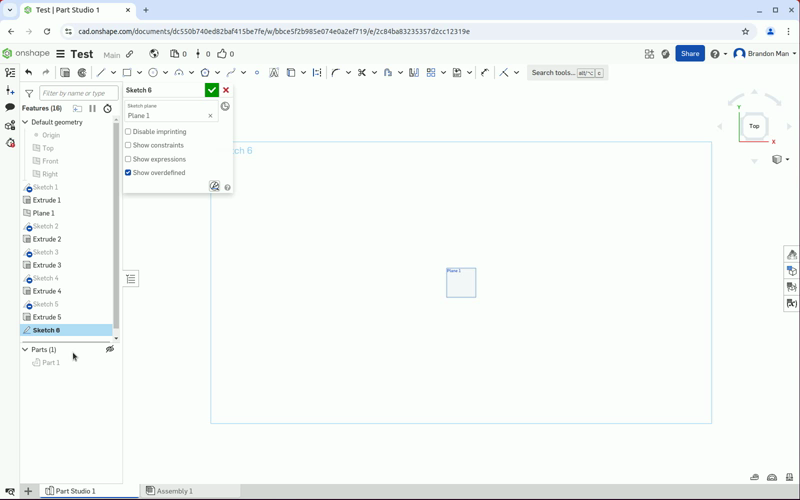
key(c)
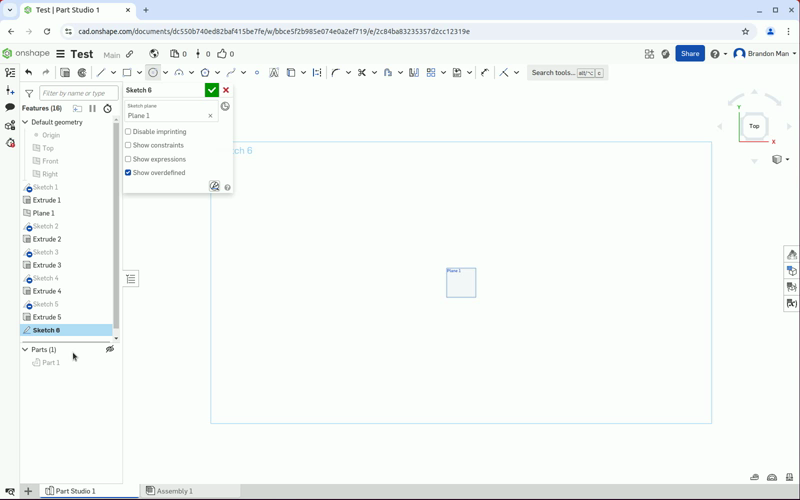
key_down(shift)
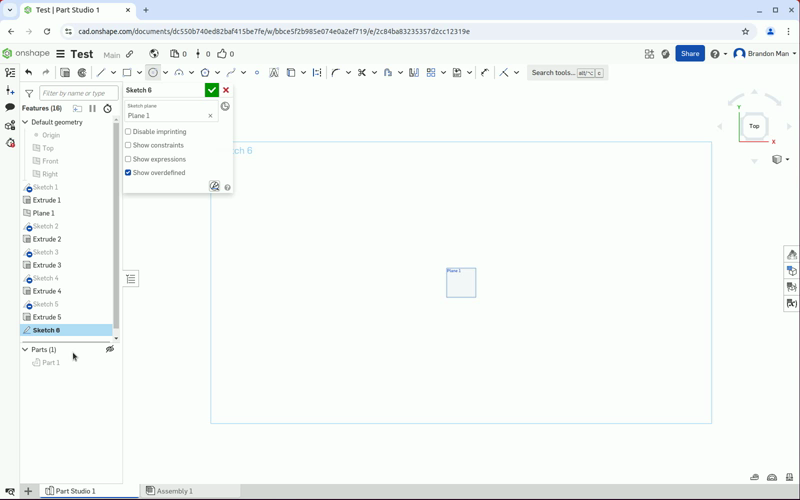
mouse_move(402, 336)
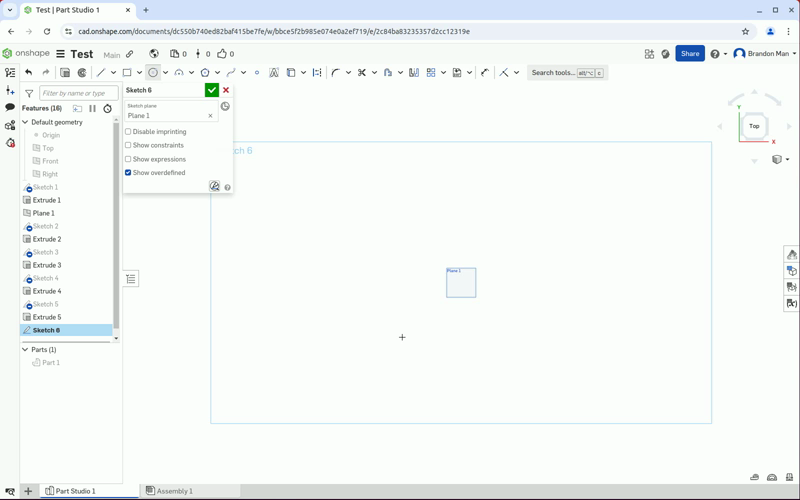
click(402, 336)
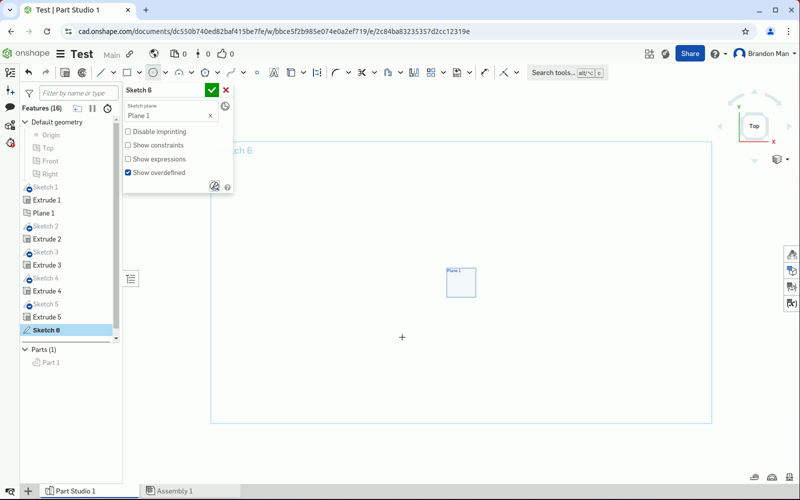
key_up(shift)
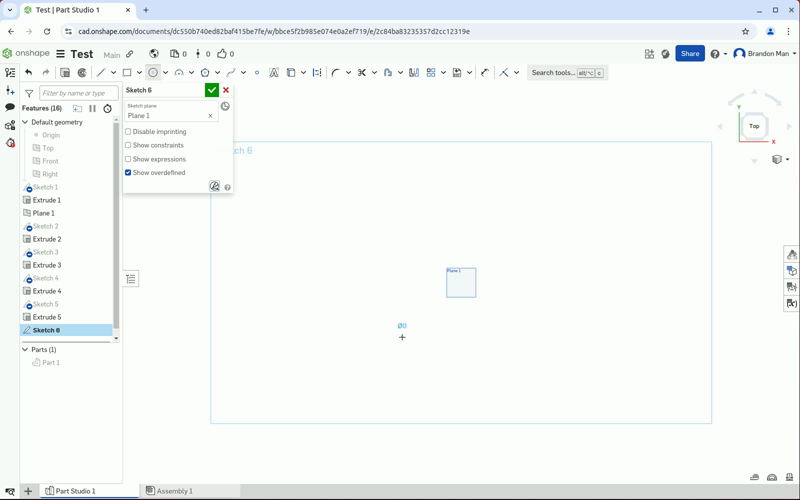
mouse_move(438, 336)
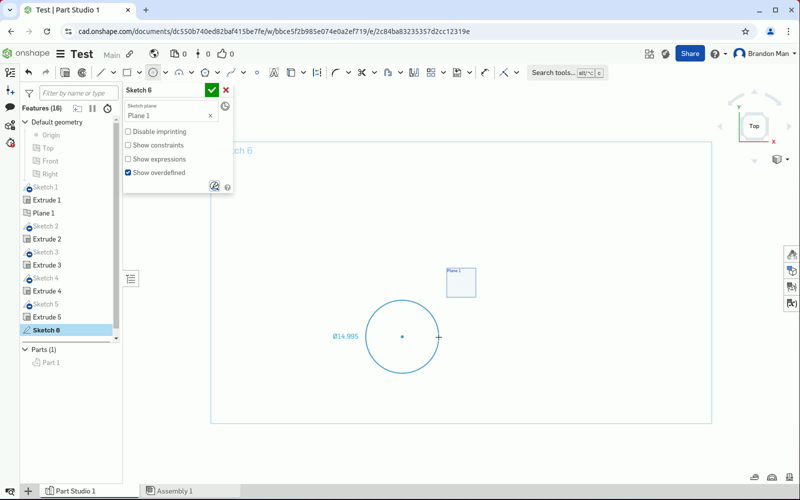
click(438, 336)
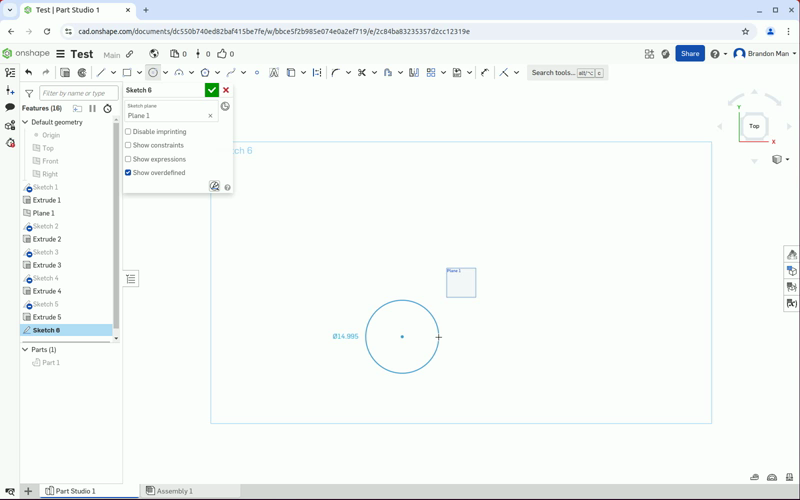
key(esc)
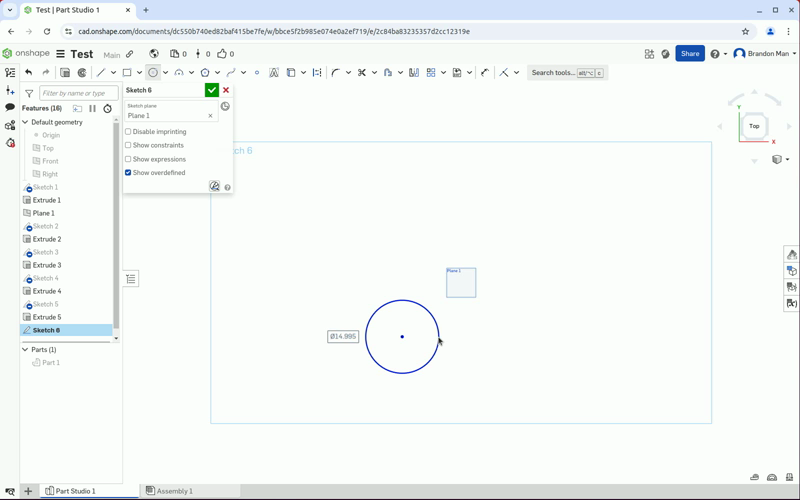
mouse_move(420, 320)
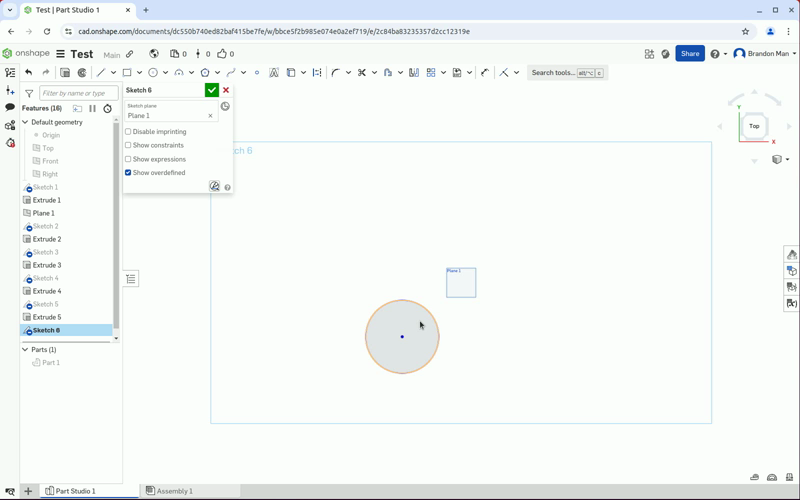
click(420, 320)
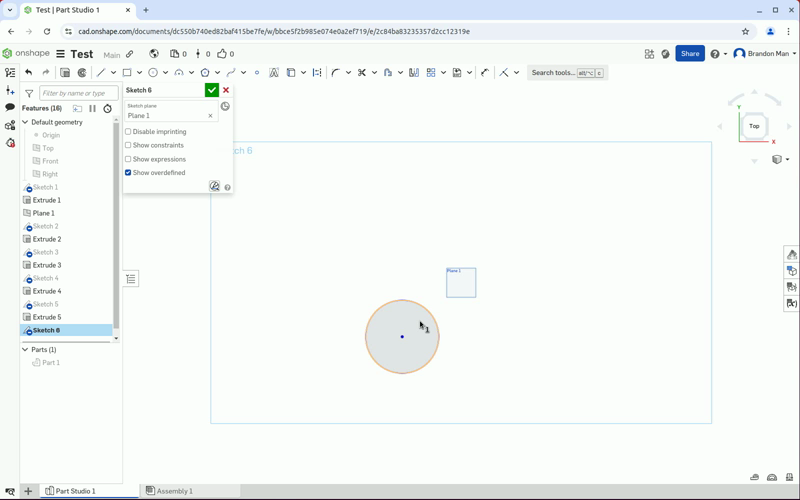
mouse_move(73, 352)
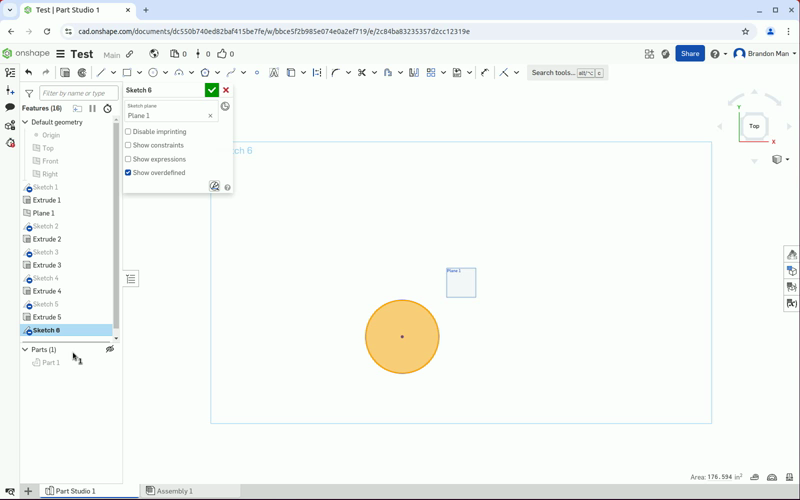
key(shift+y)
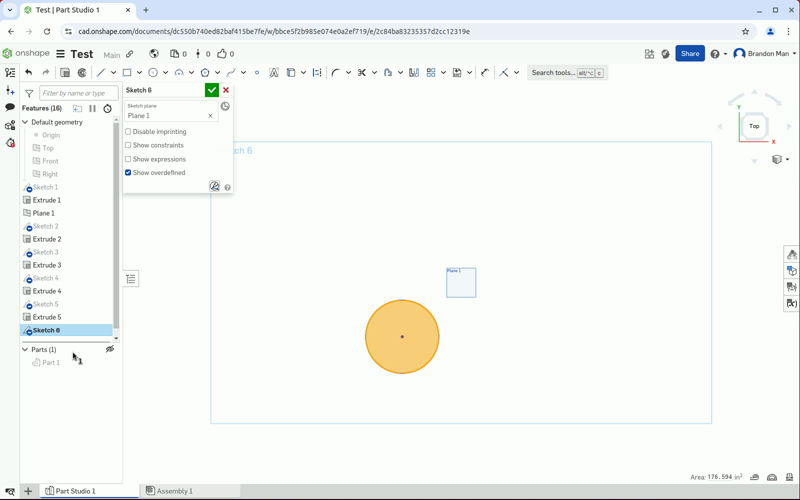
key(shift+e)
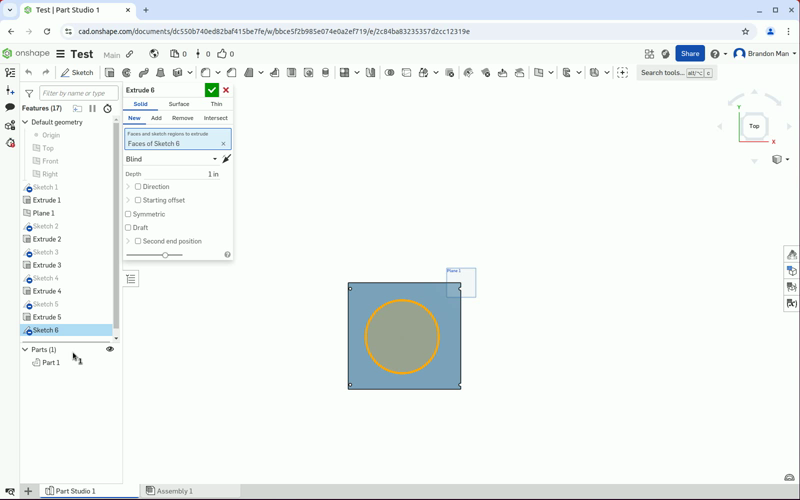
mouse_move(143, 106)
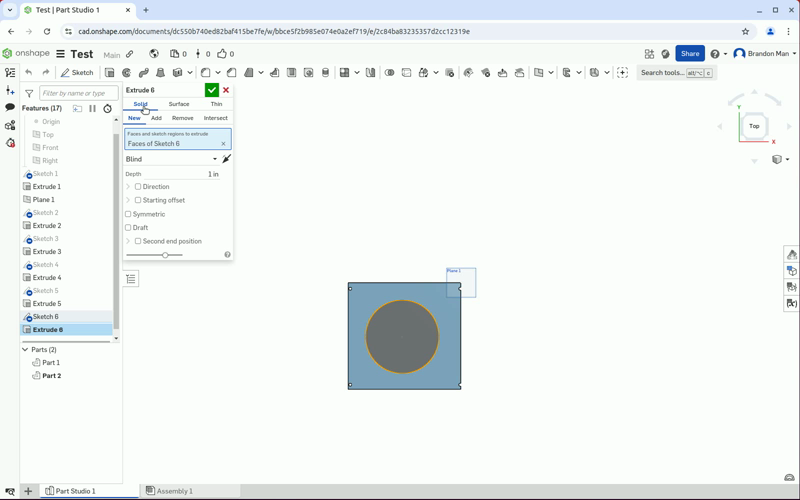
click(143, 106)
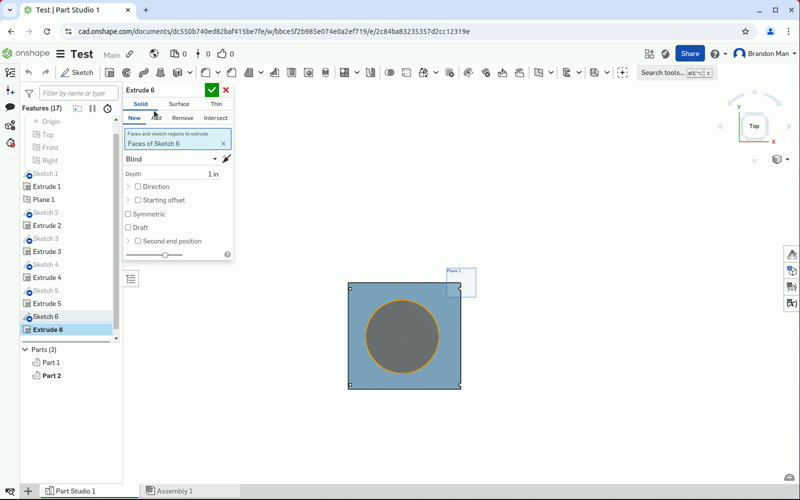
mouse_move(186, 120)
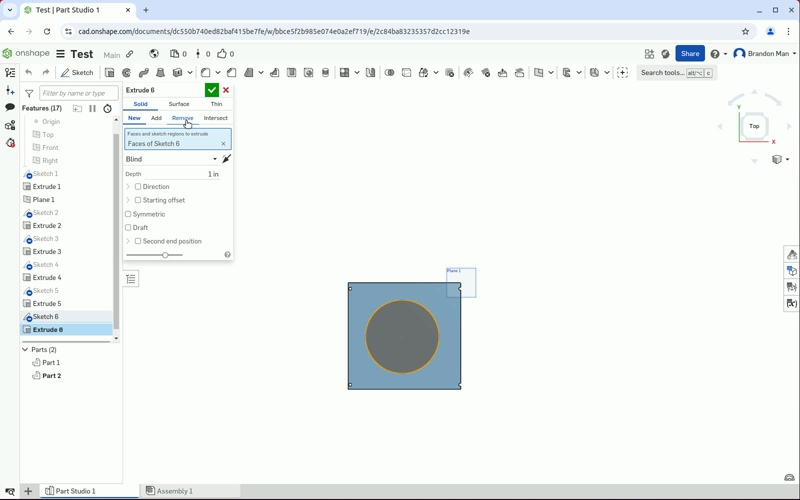
click(186, 120)
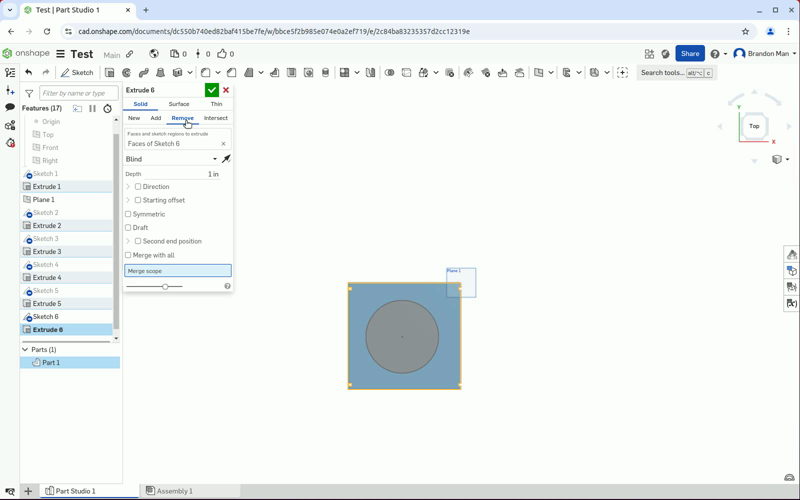
key(tab, 4)
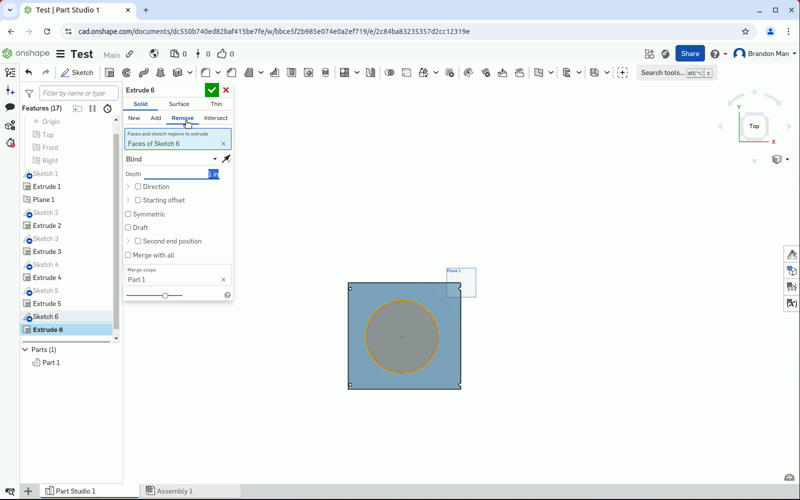
text(3.611)
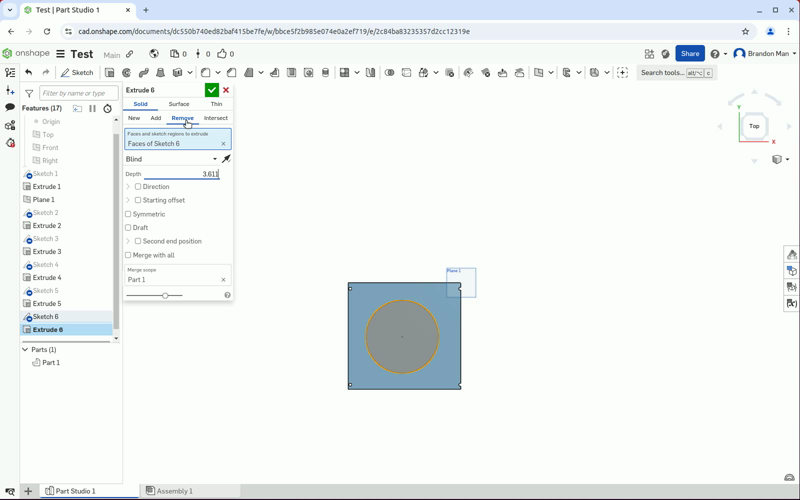
key(tab, 6)
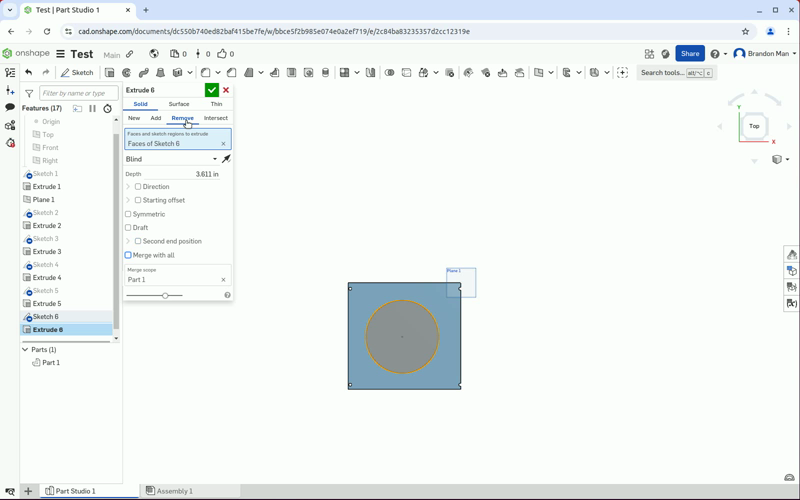
key(space)
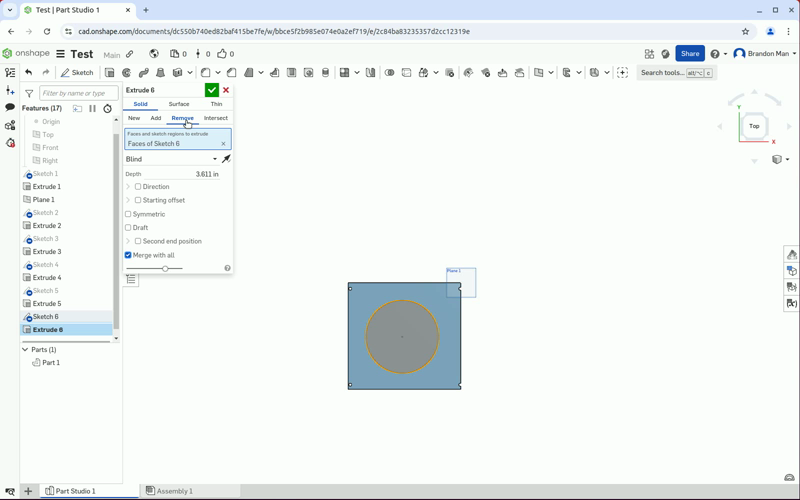
key(enter)
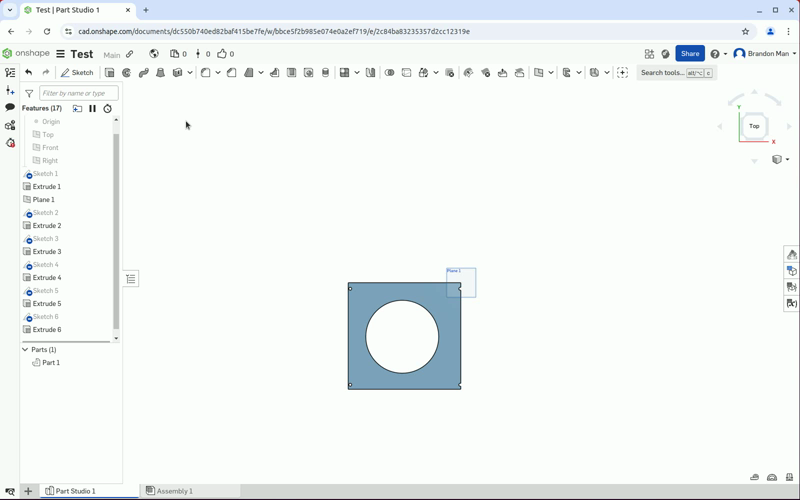
key(shift+h)
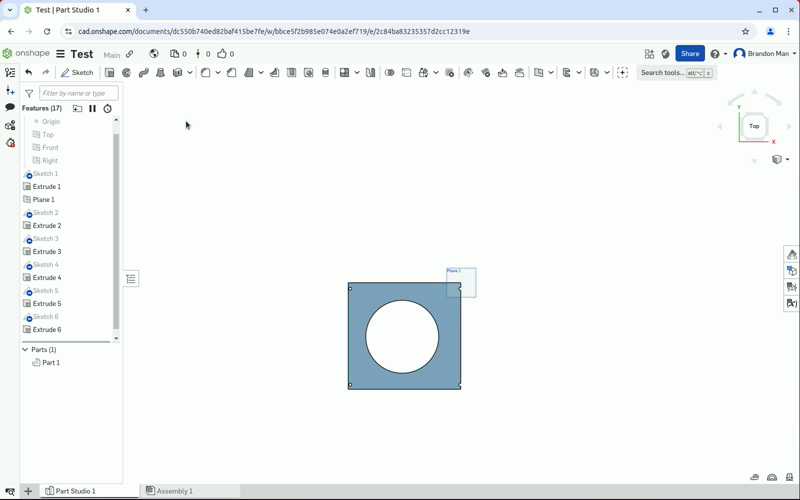
key(shift+h)
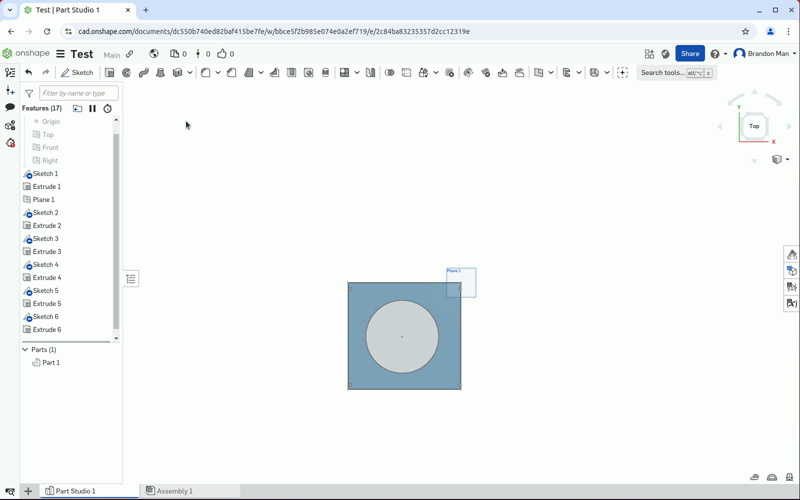
key(shift+7)
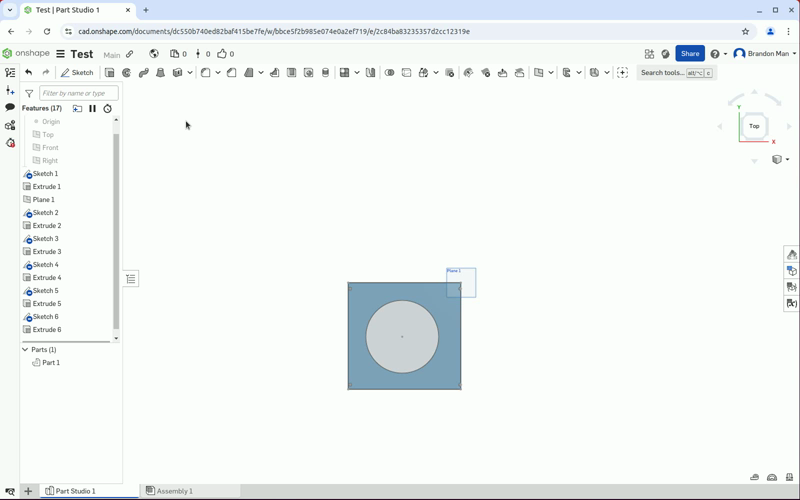
key(up, 3)
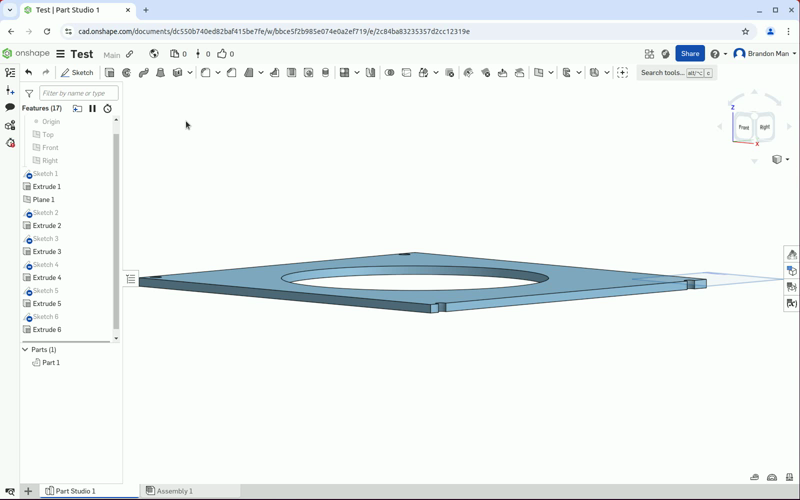
key(left, 3)
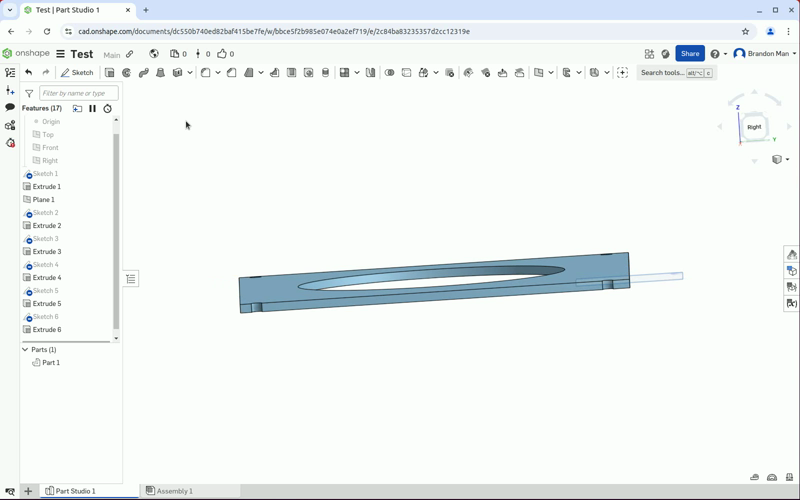
key(right, 3)
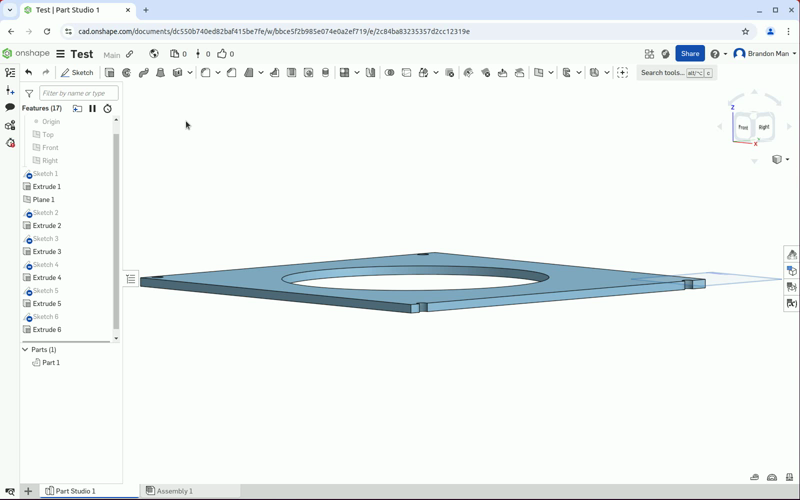
key(down, 3)
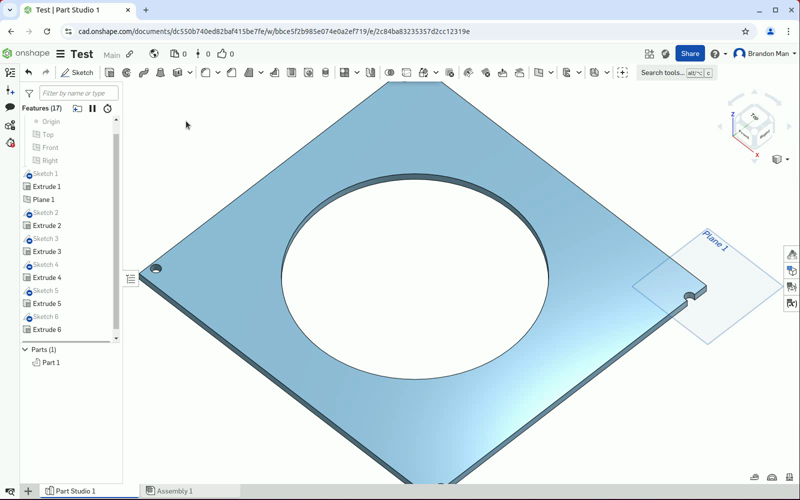
mouse_move(69, 176)
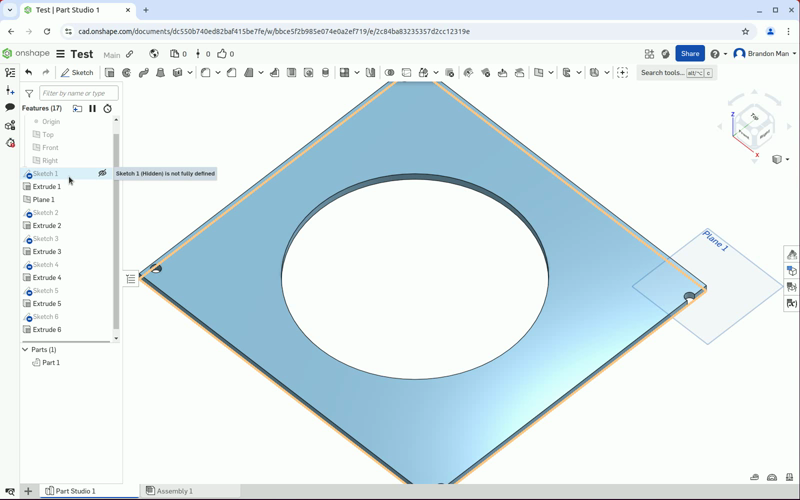
click(69, 176)